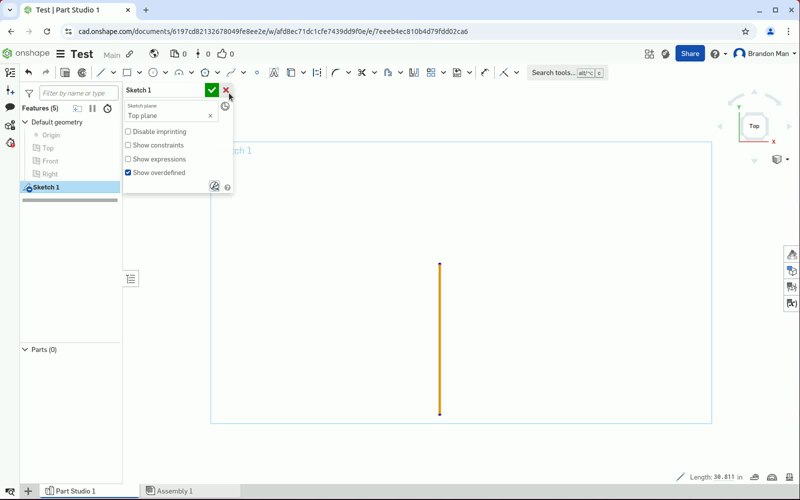
key(shift+h)
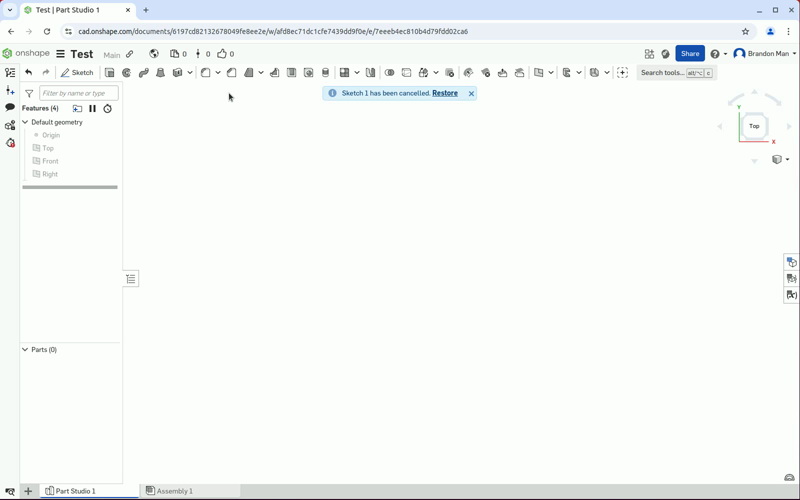
mouse_move(73, 352)
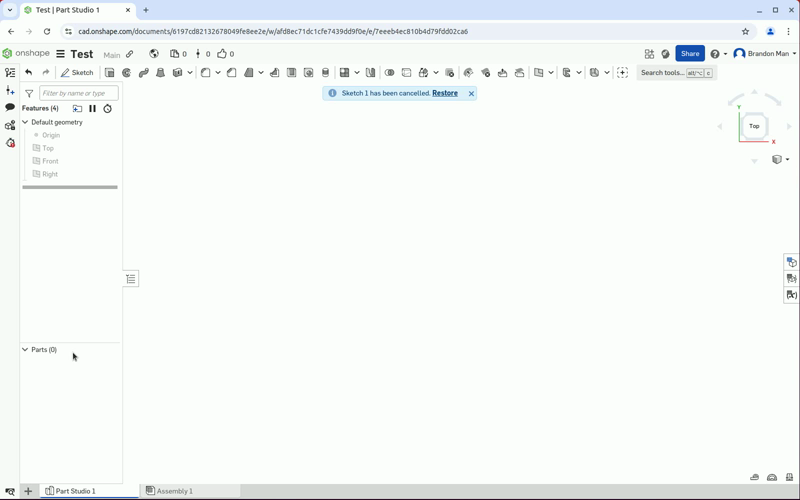
key(y)
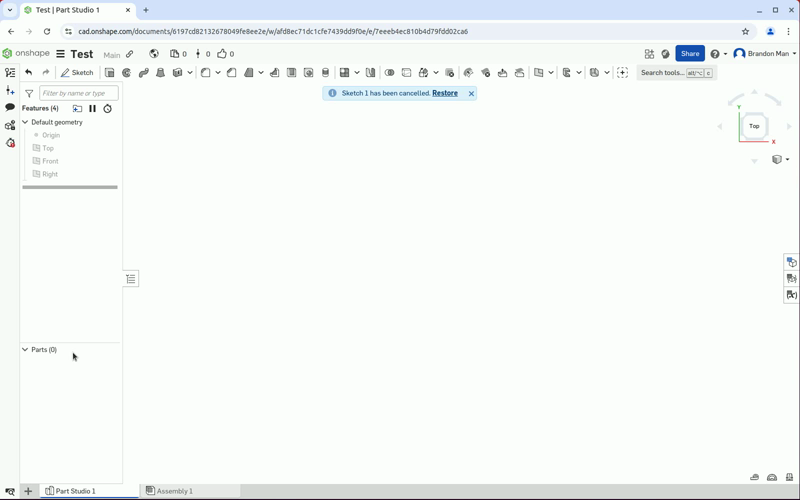
key(shift+p)
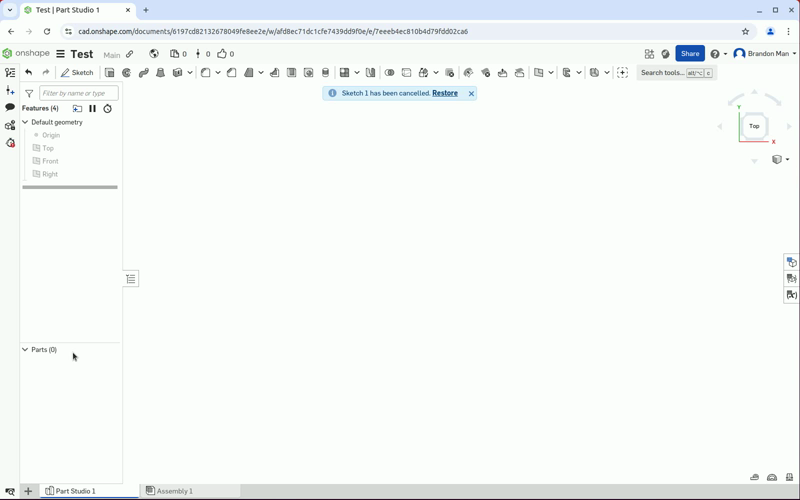
key(space)
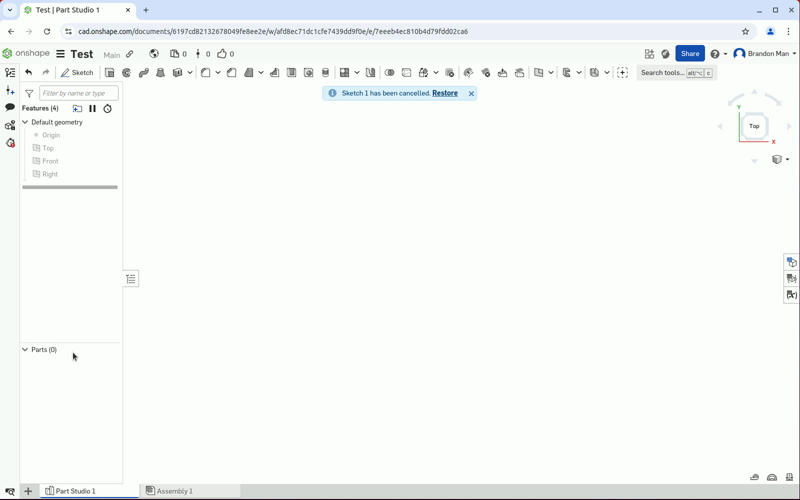
key_down(shift)
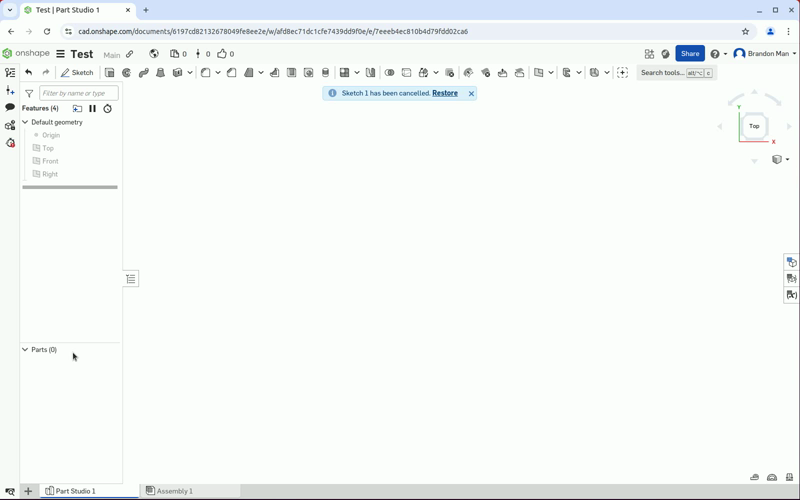
key(up)
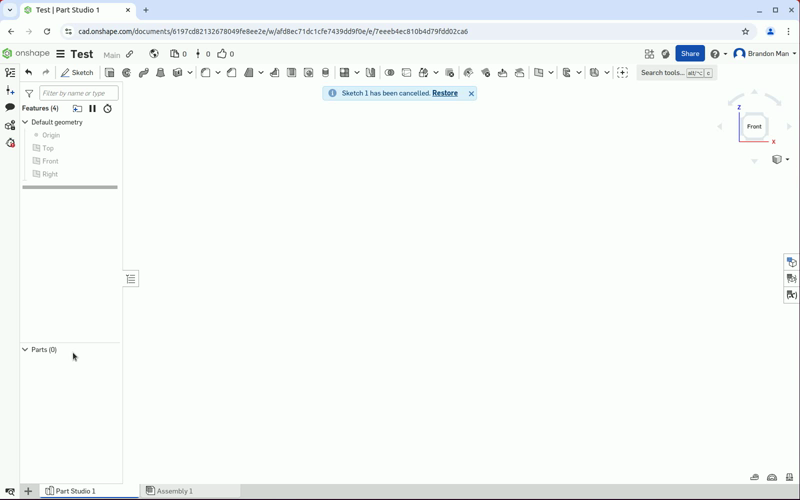
key_up(shift)
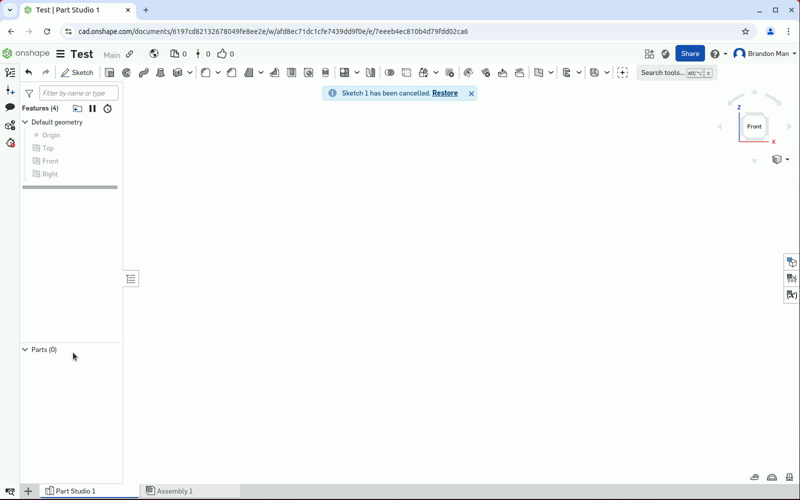
key(space)
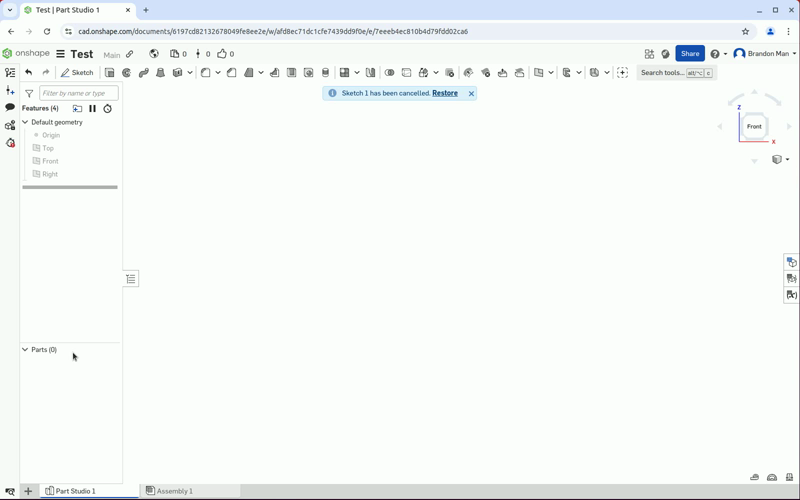
key_down(shift)
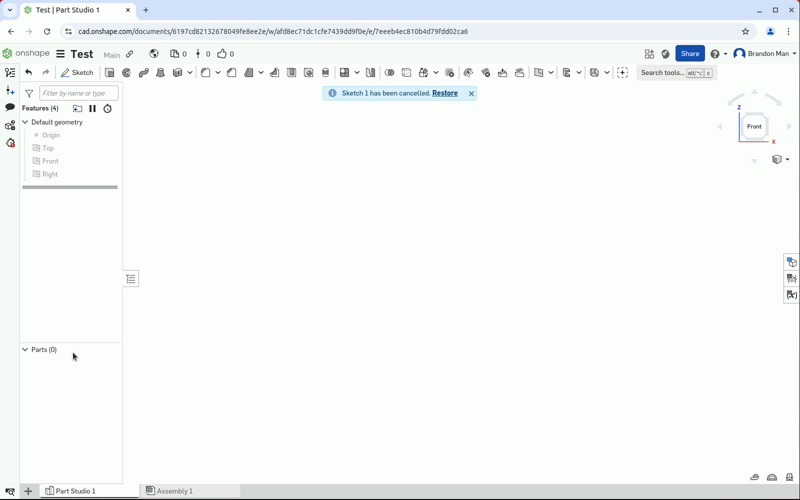
key(left)
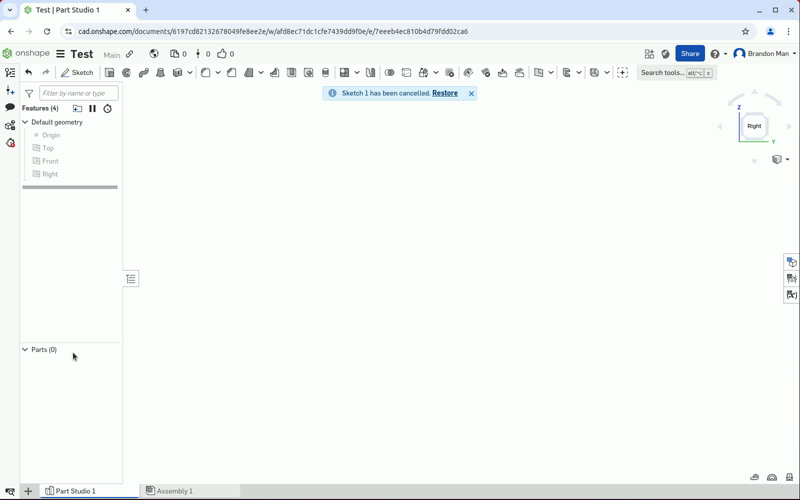
key_up(shift)
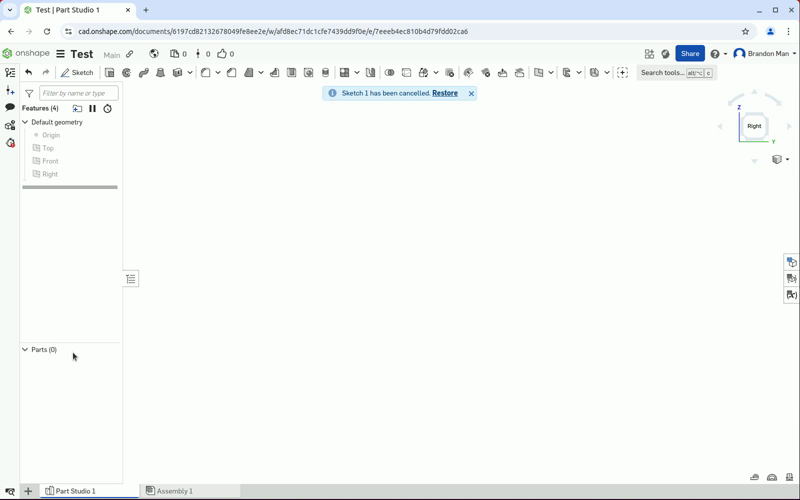
mouse_move(73, 352)
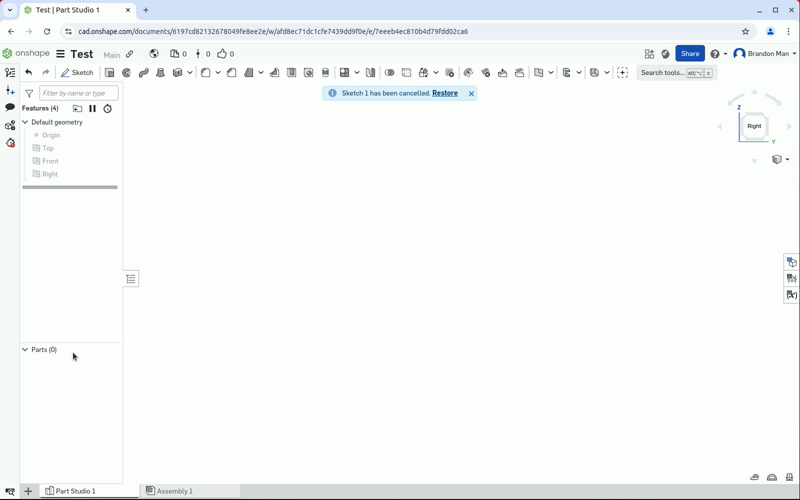
key(shift+y)
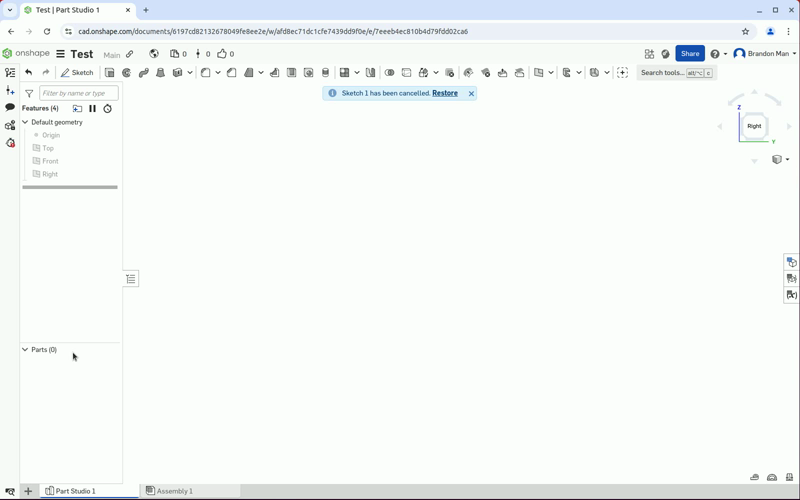
key(shift+s)
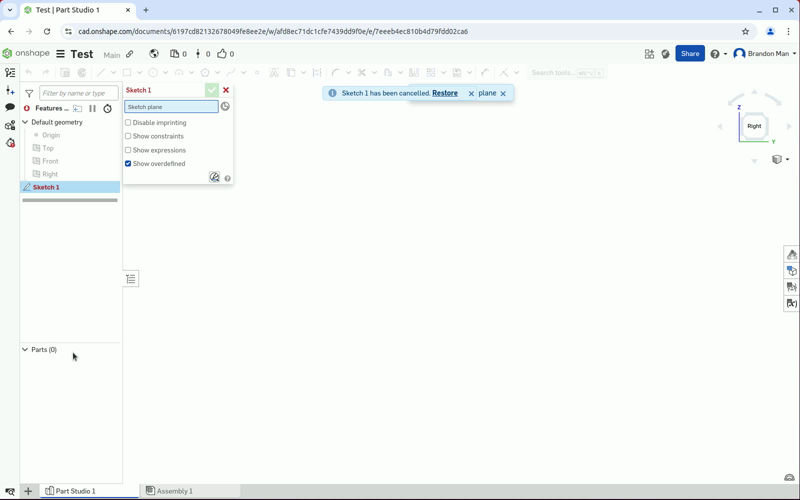
mouse_move(73, 176)
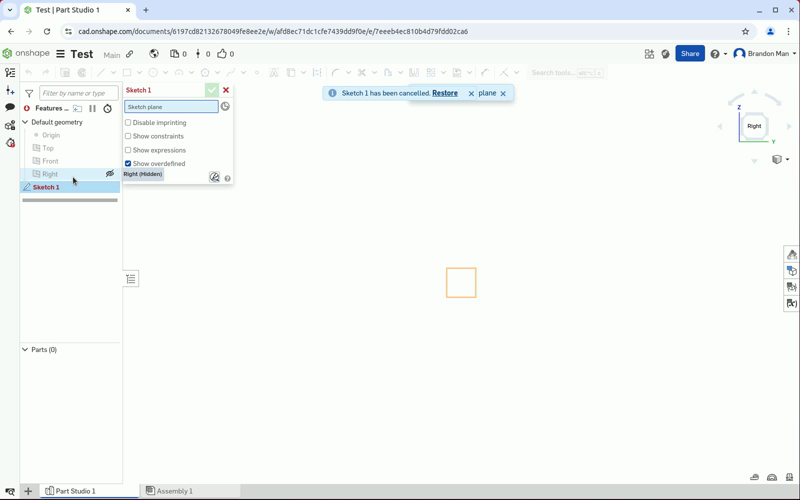
click(73, 176)
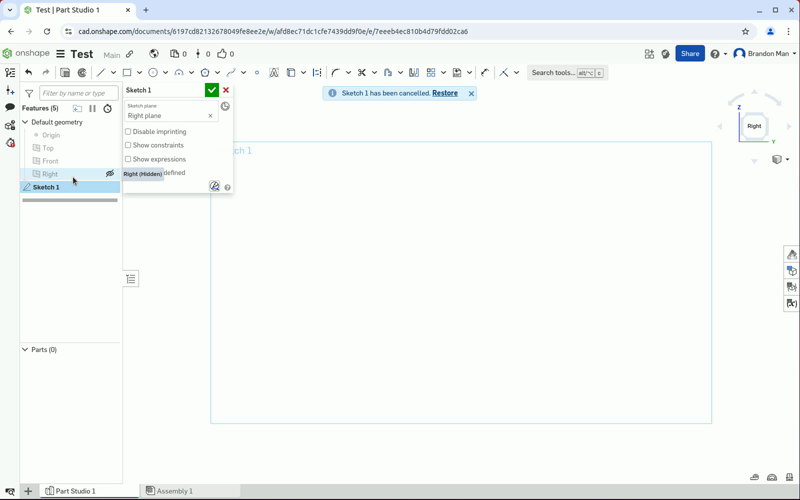
mouse_move(73, 352)
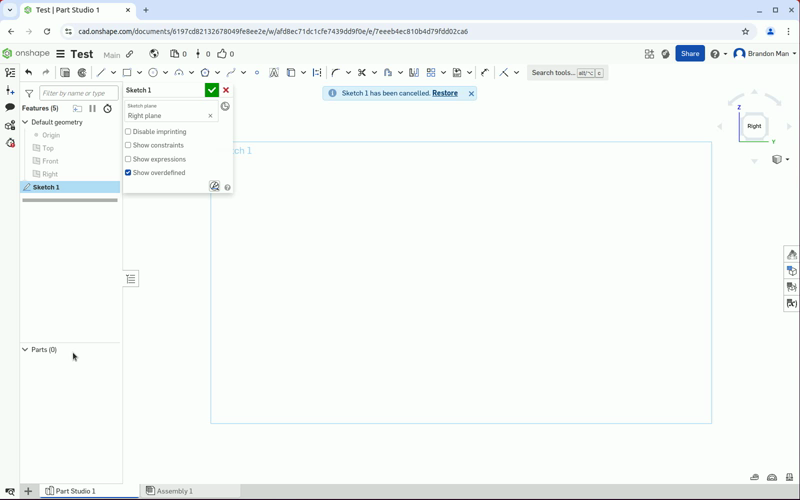
key(y)
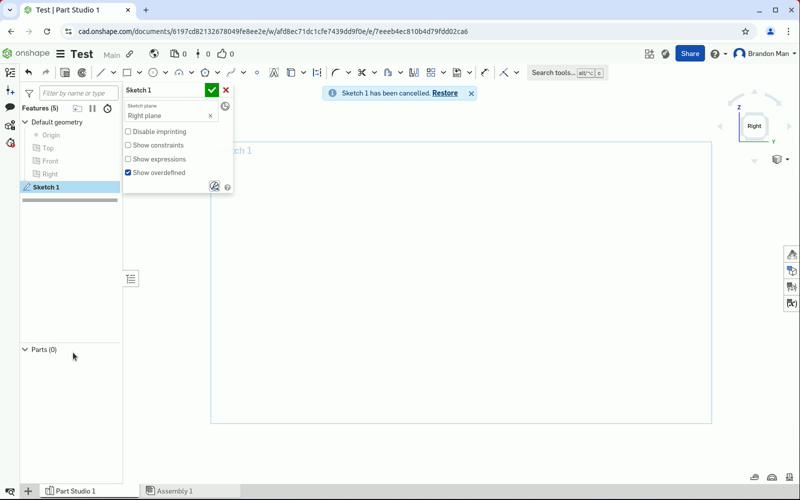
key(c)
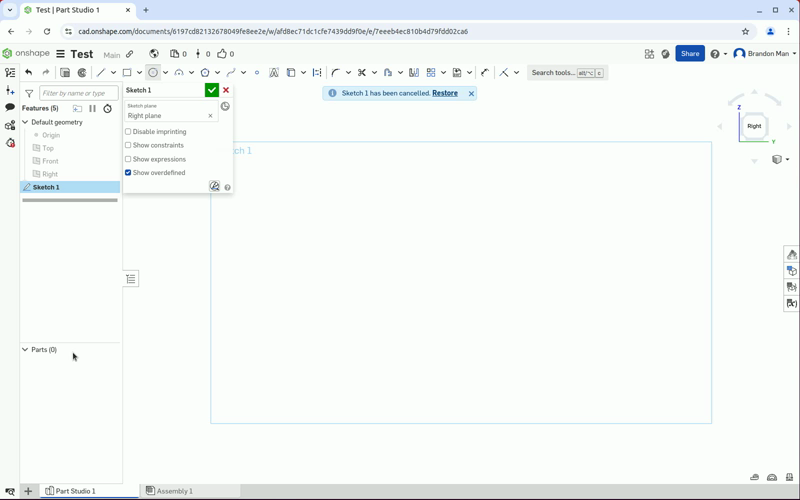
key_down(shift)
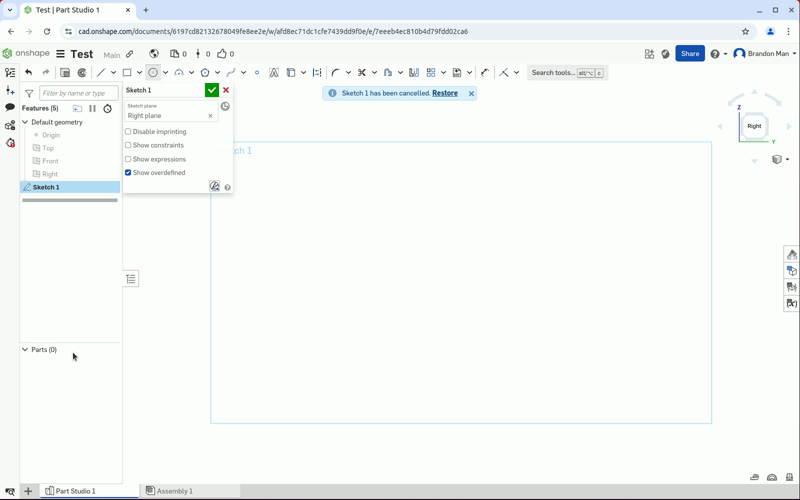
mouse_move(461, 282)
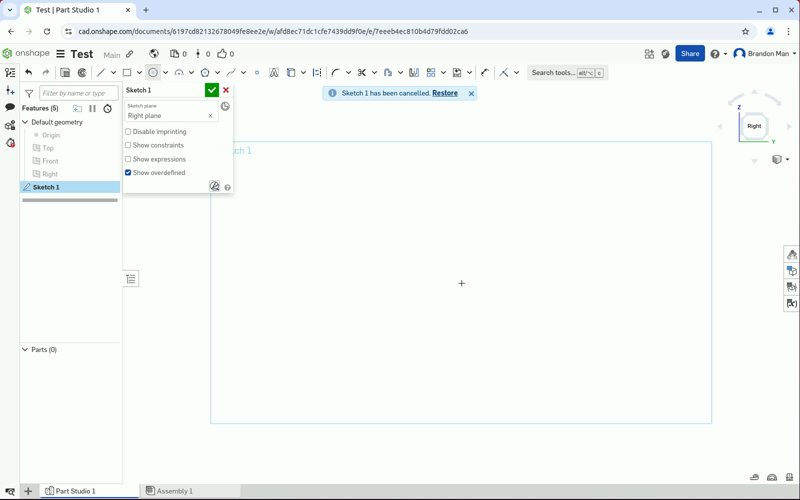
click(461, 282)
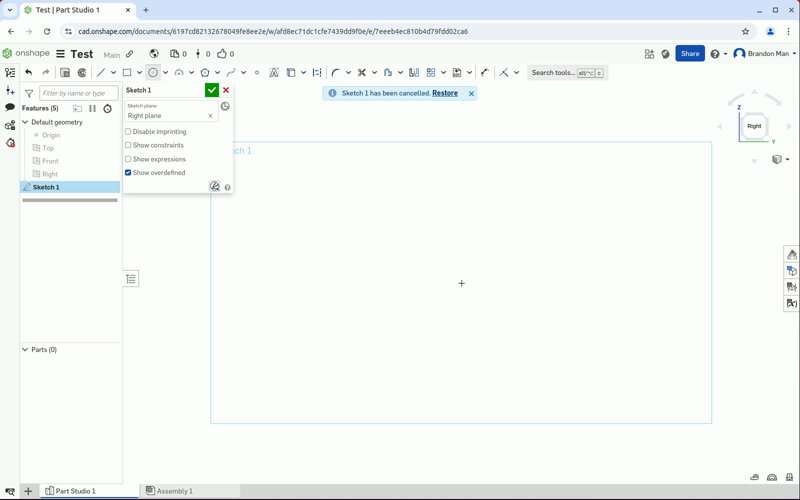
key_up(shift)
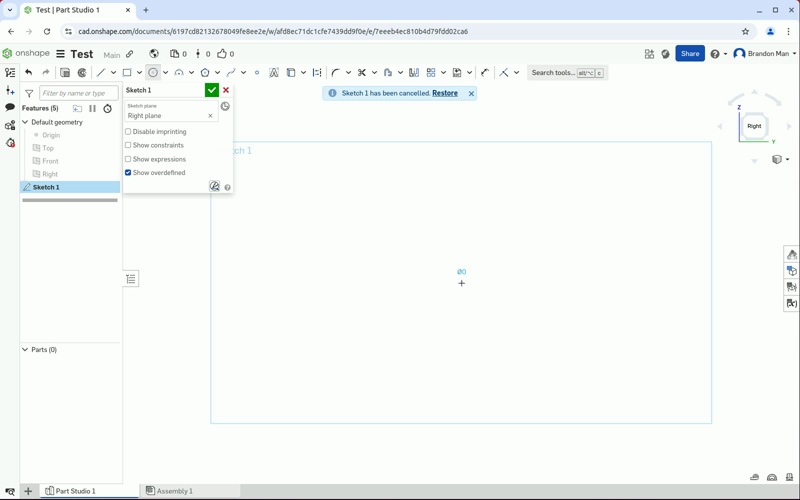
mouse_move(495, 282)
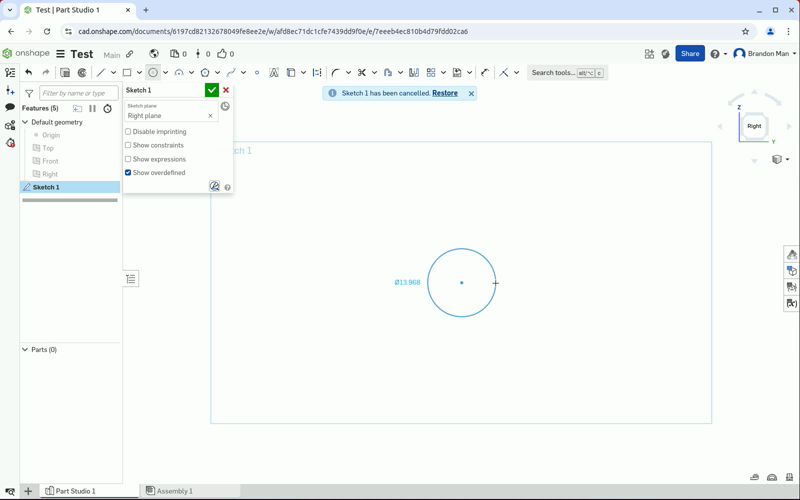
click(495, 282)
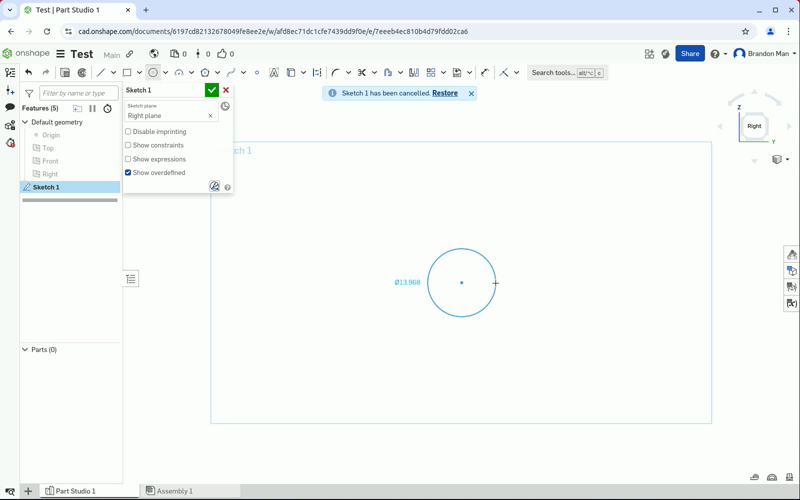
key(esc)
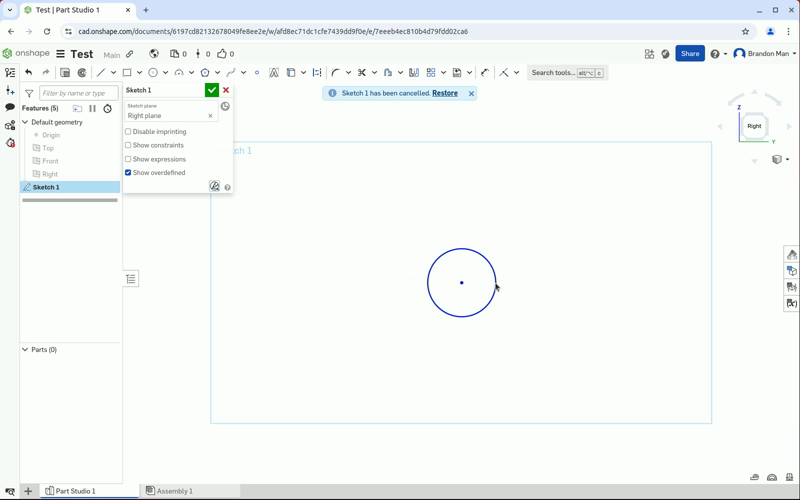
key(c)
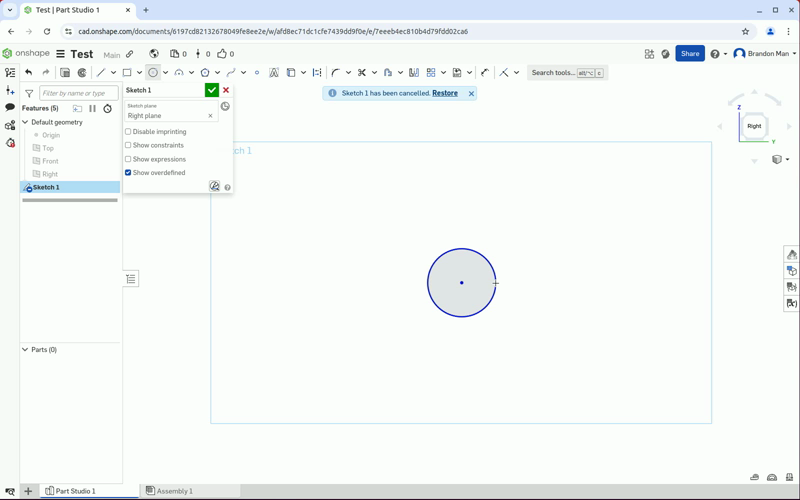
key_down(shift)
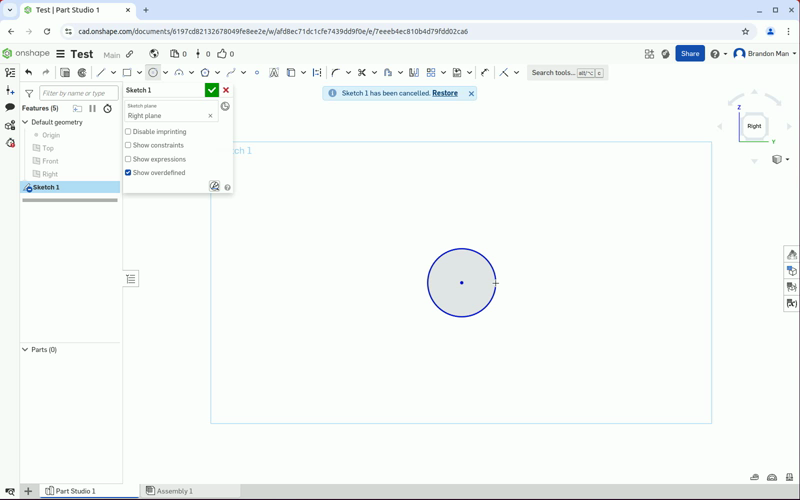
mouse_move(446, 282)
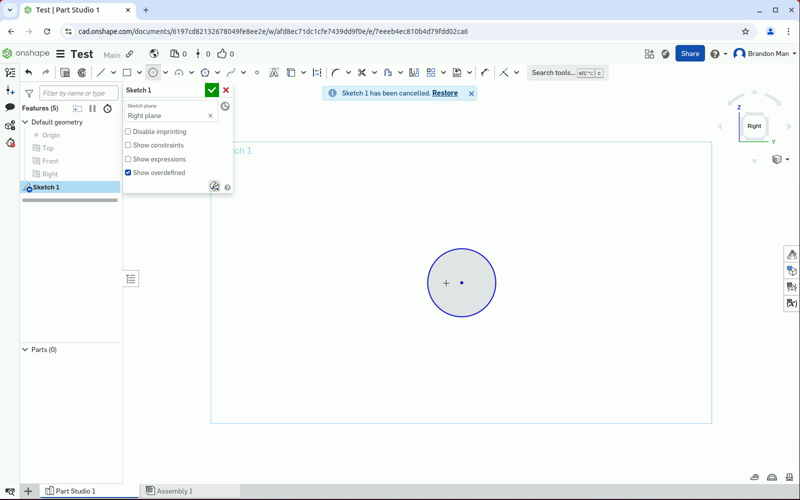
click(446, 282)
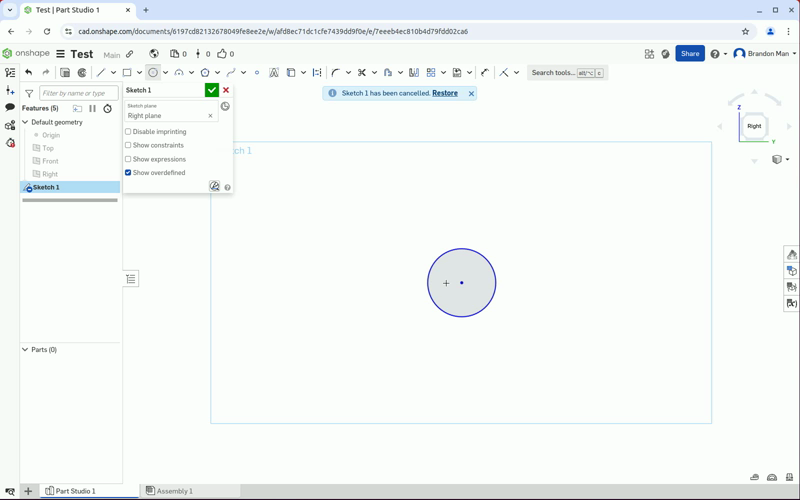
key_up(shift)
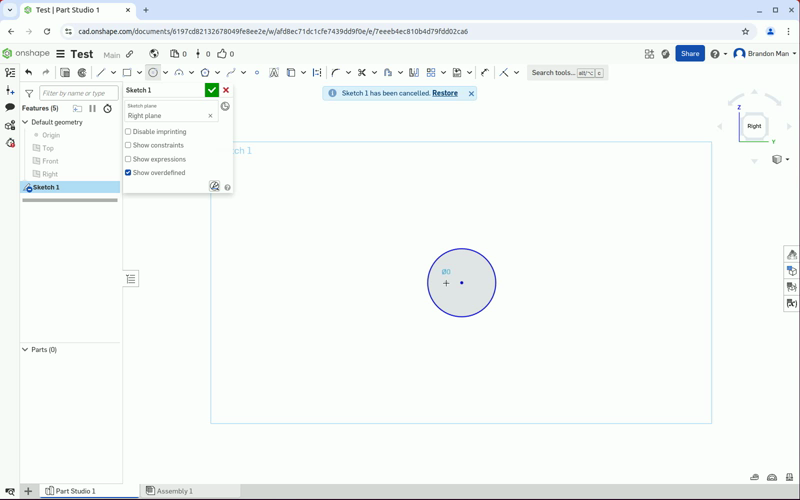
mouse_move(454, 282)
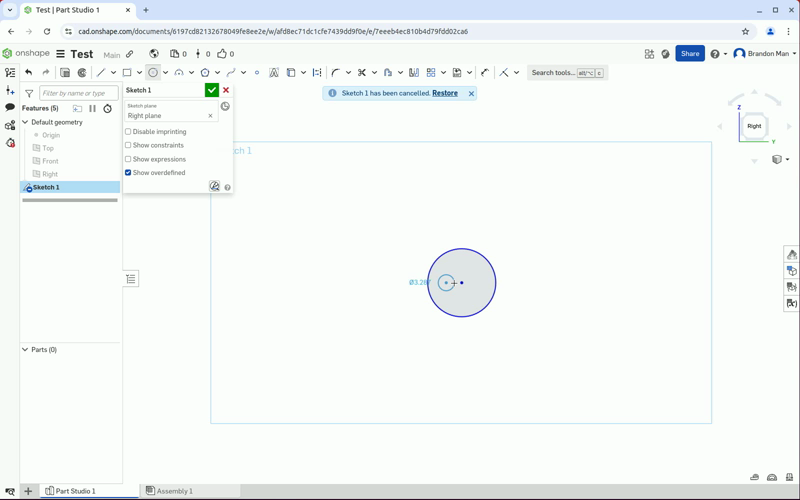
click(454, 282)
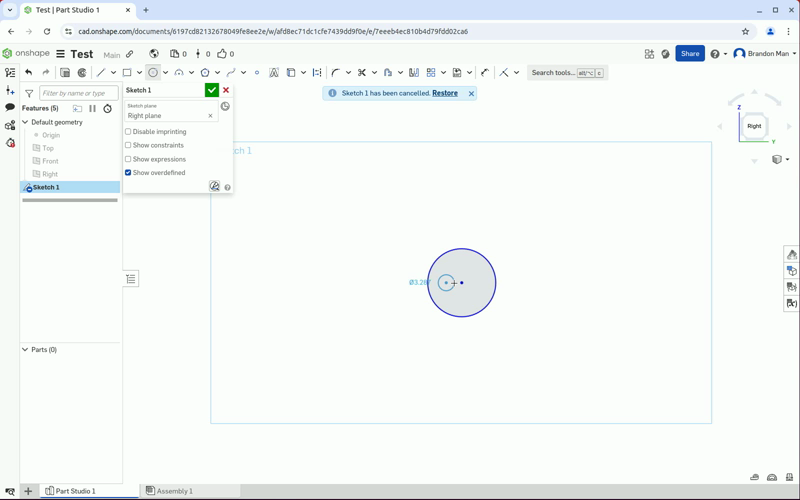
key(esc)
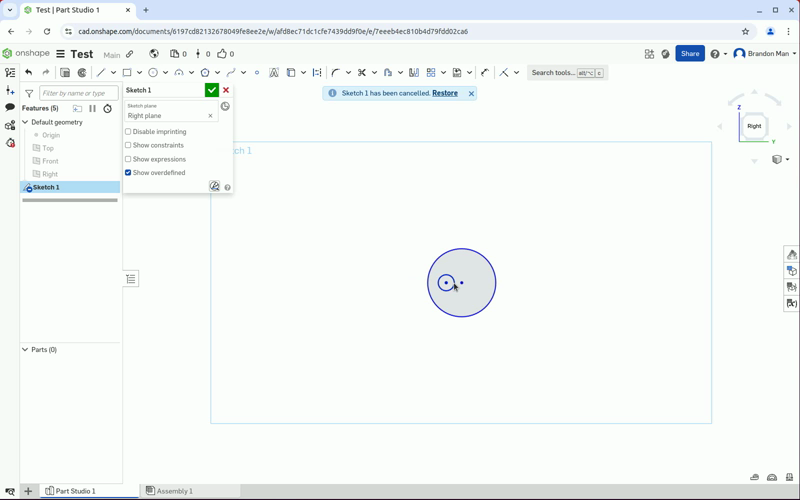
key(l)
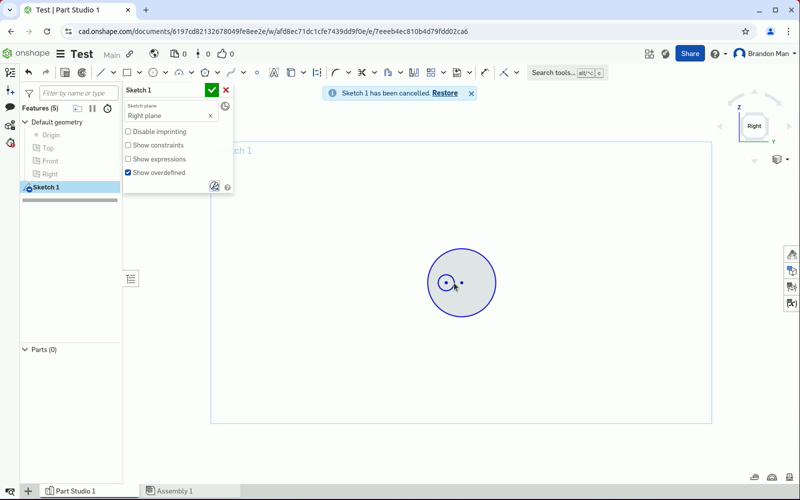
key_down(shift)
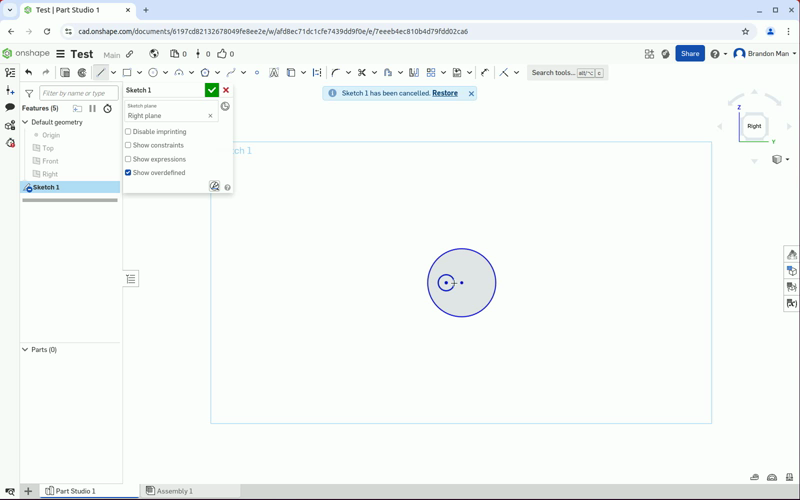
mouse_move(470, 292)
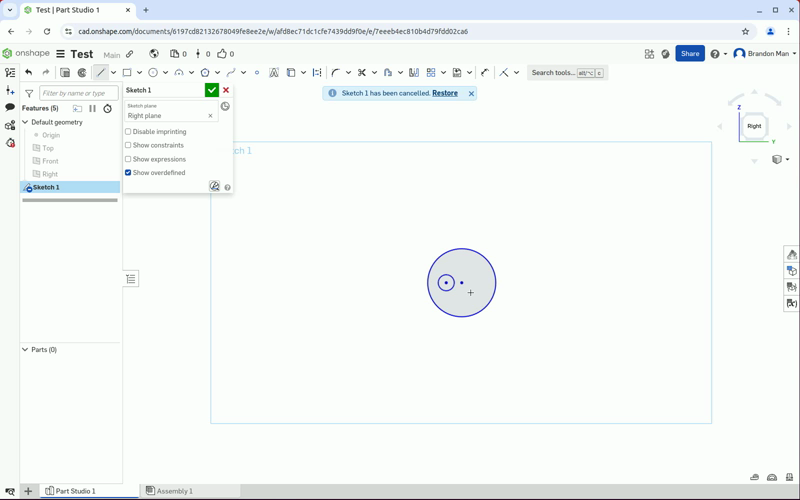
click(470, 292)
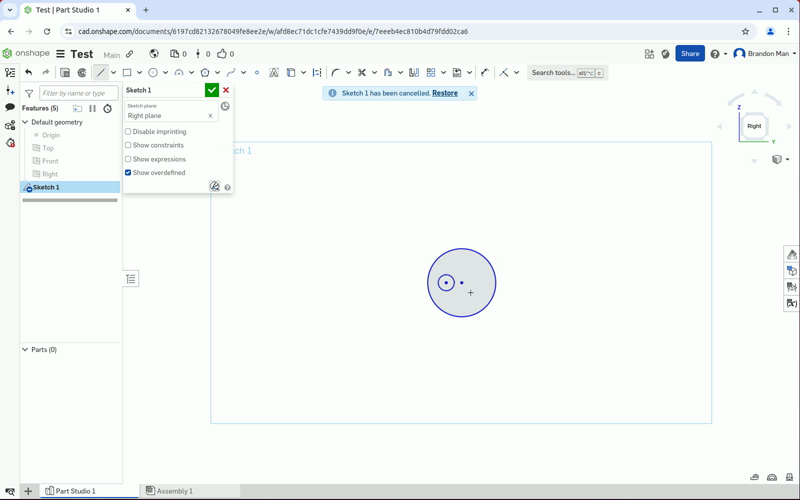
key_up(shift)
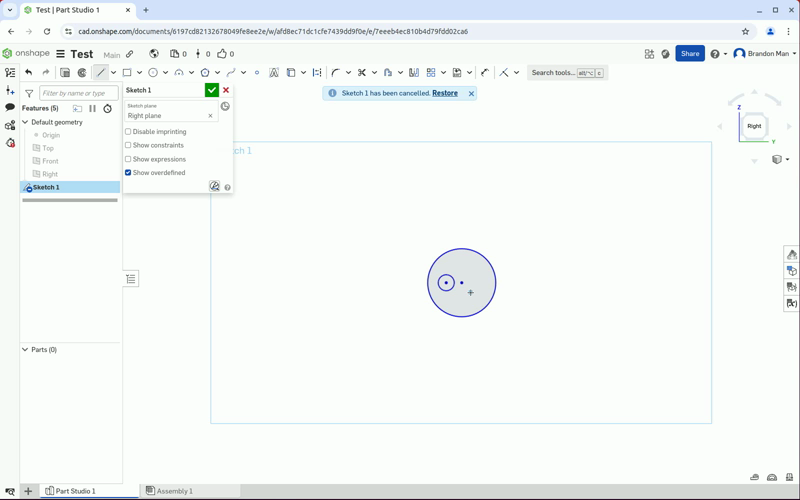
key_down(shift)
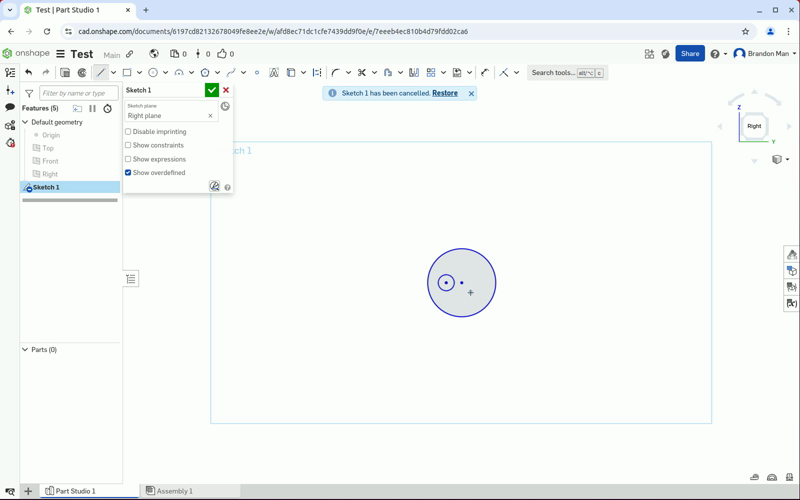
mouse_move(501, 292)
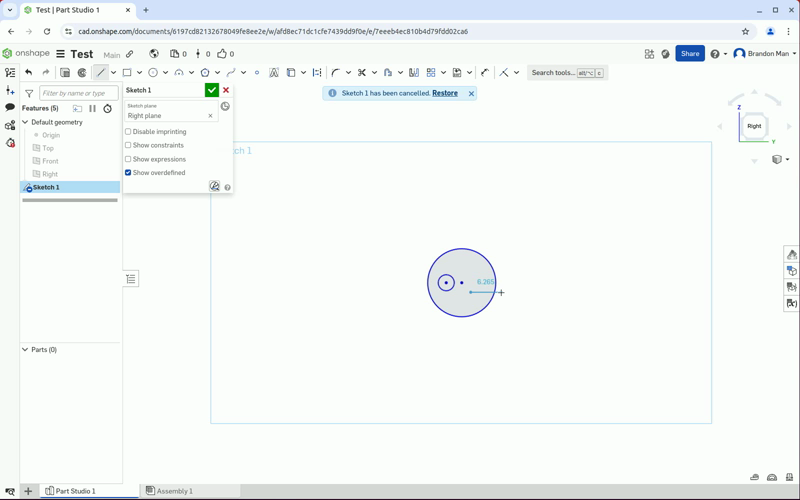
mouse_move(483, 292)
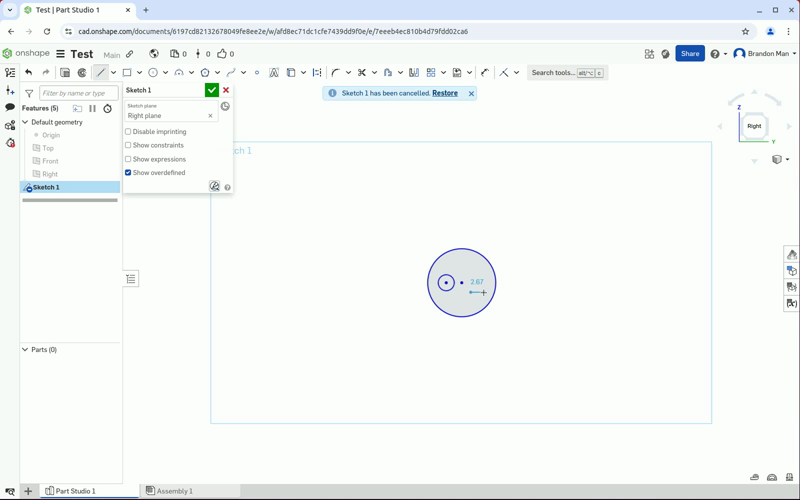
click(483, 292)
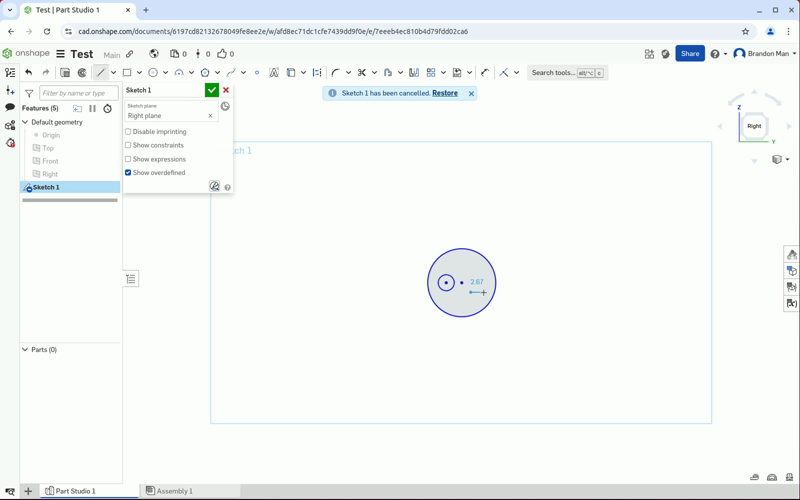
key_up(shift)
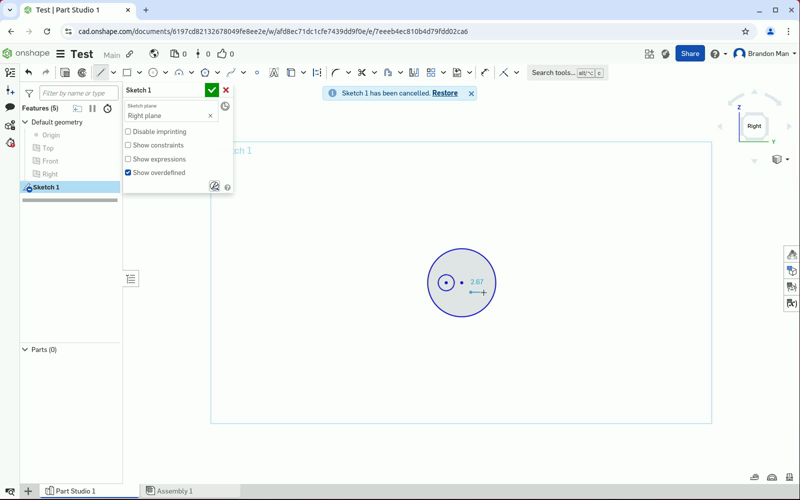
key_down(shift)
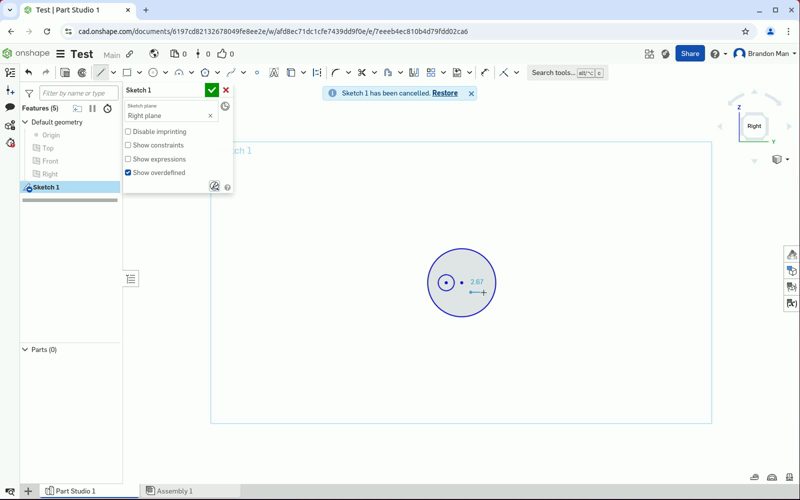
mouse_move(513, 292)
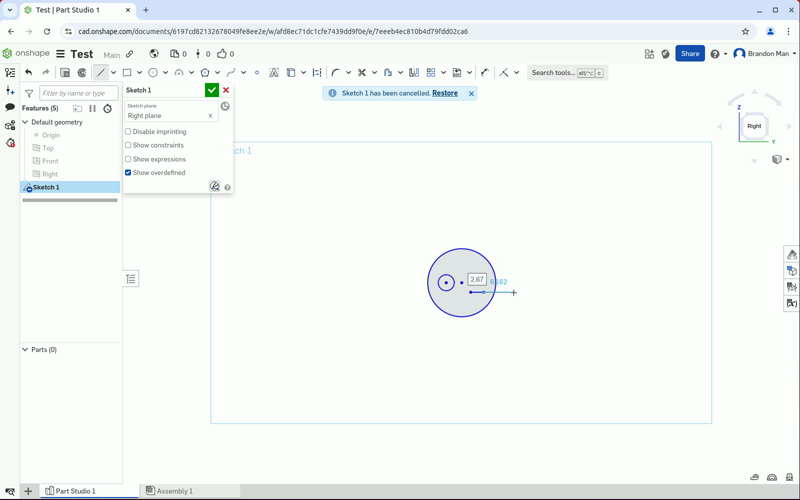
mouse_move(483, 290)
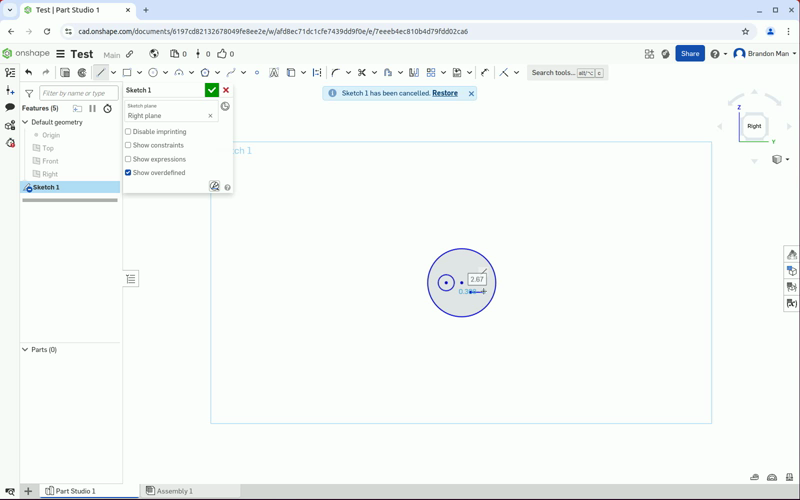
scroll(6)
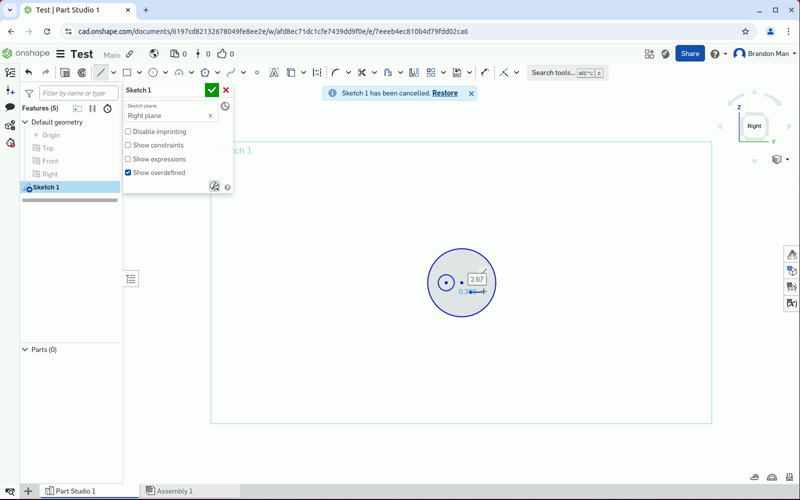
scroll(6)
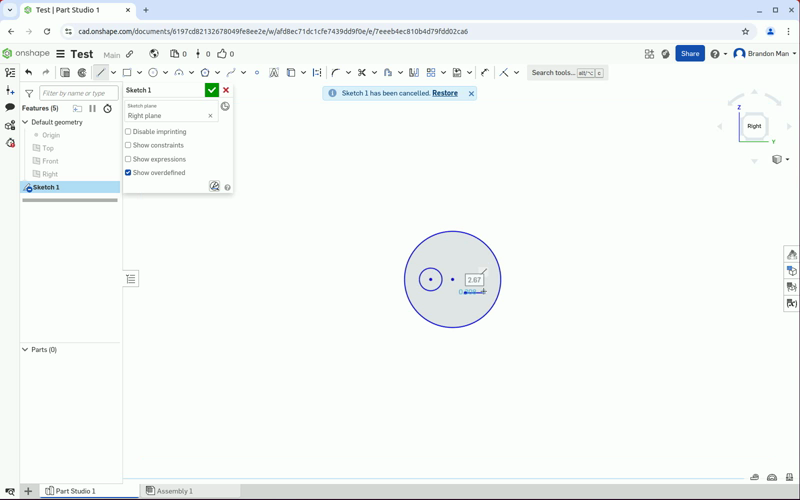
scroll(6)
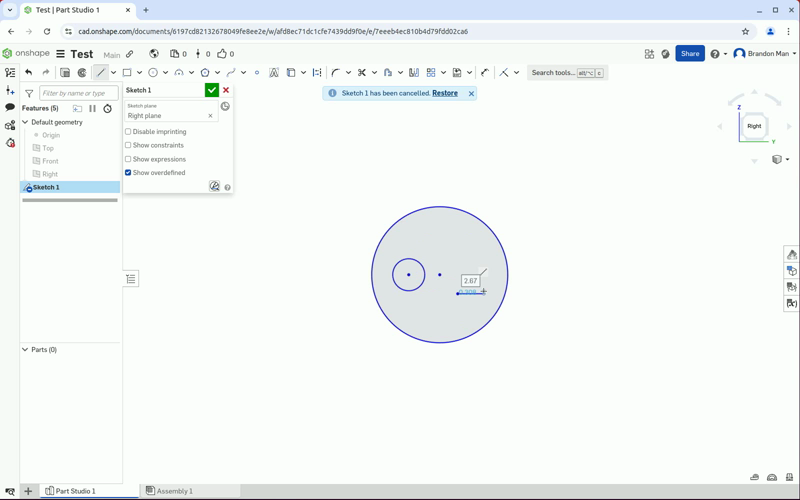
scroll(6)
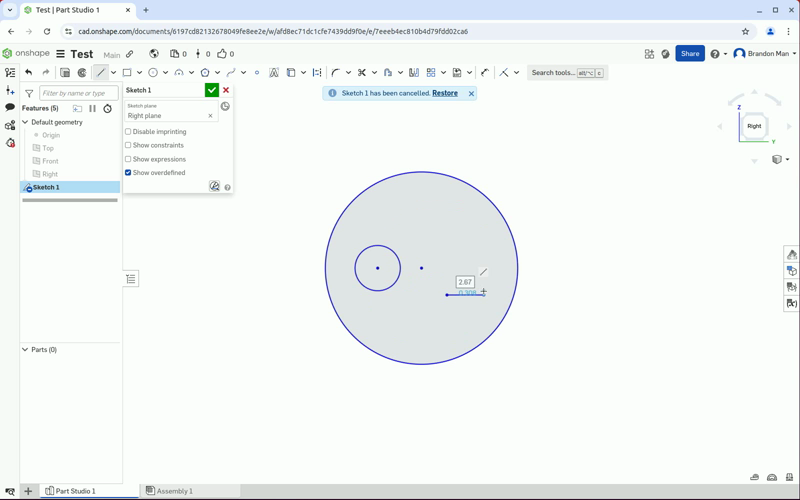
scroll(6)
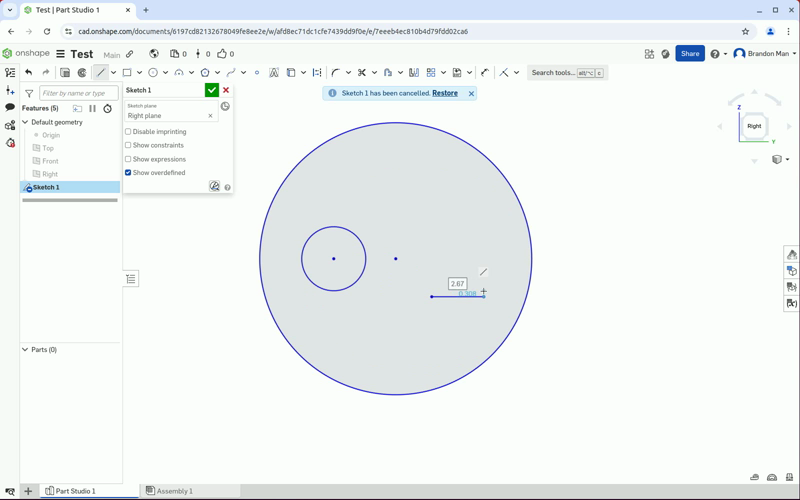
scroll(6)
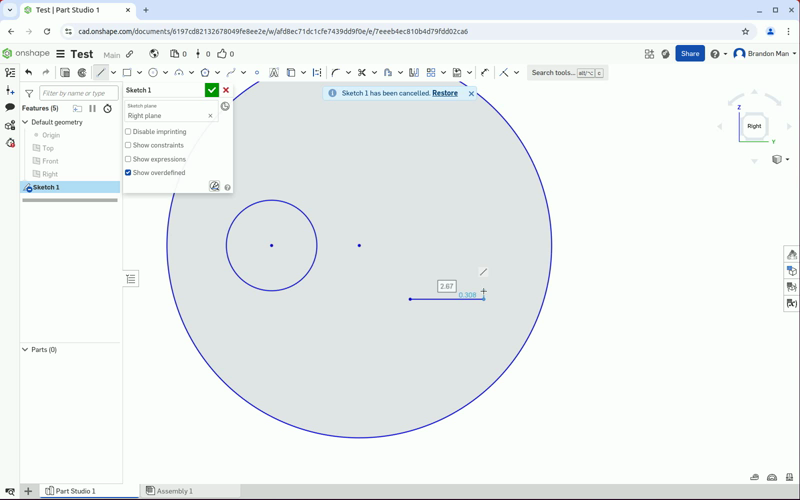
scroll(6)
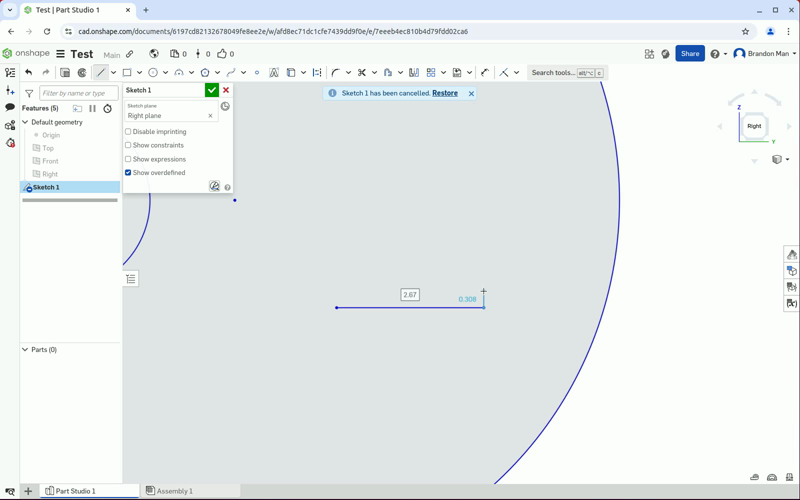
click(483, 290)
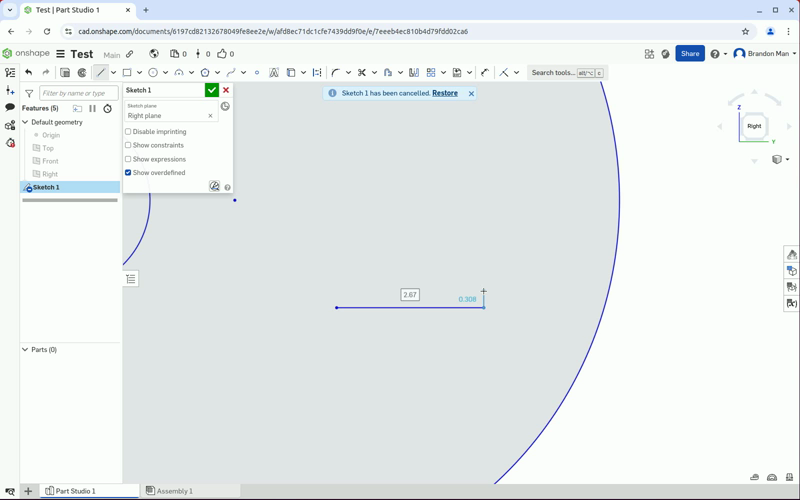
scroll(-6)
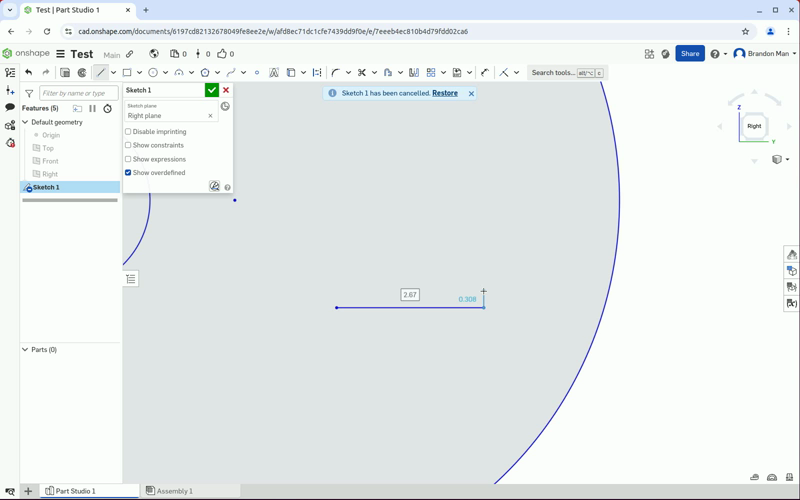
scroll(-6)
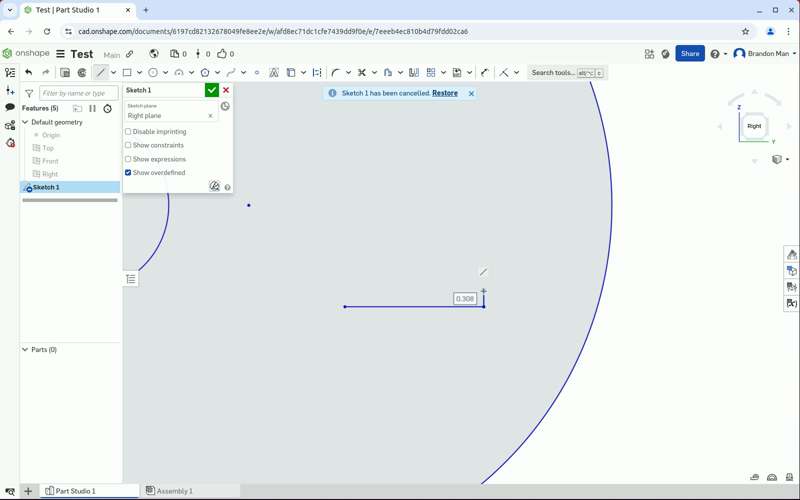
scroll(-6)
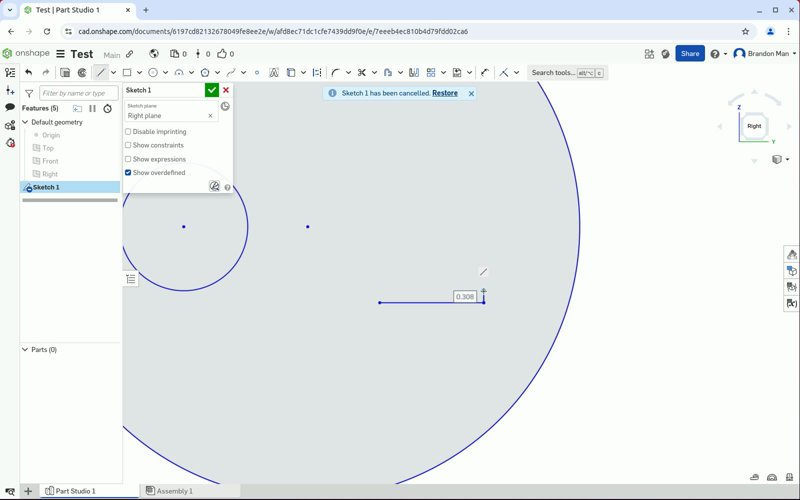
scroll(-6)
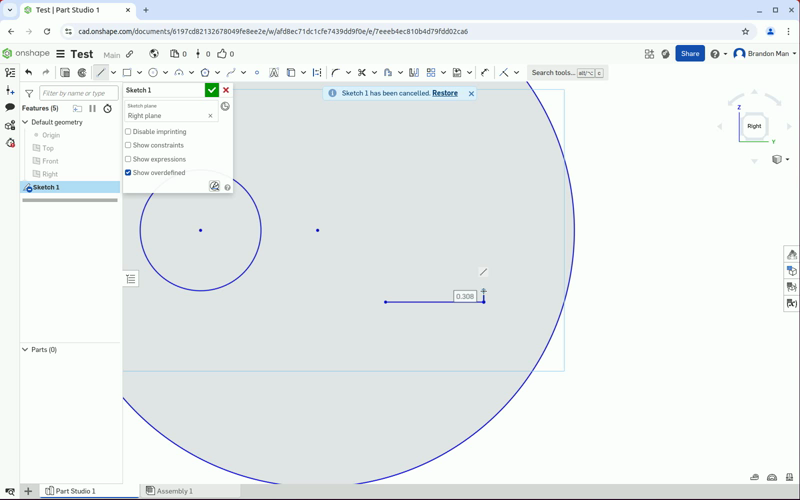
scroll(-6)
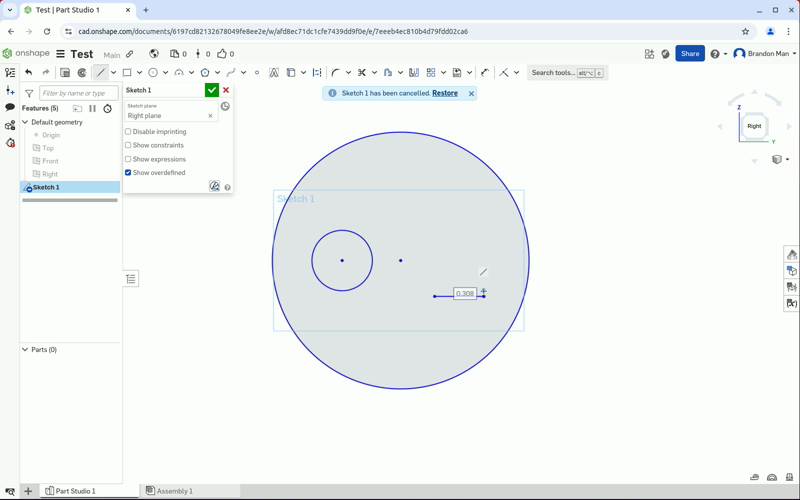
scroll(-6)
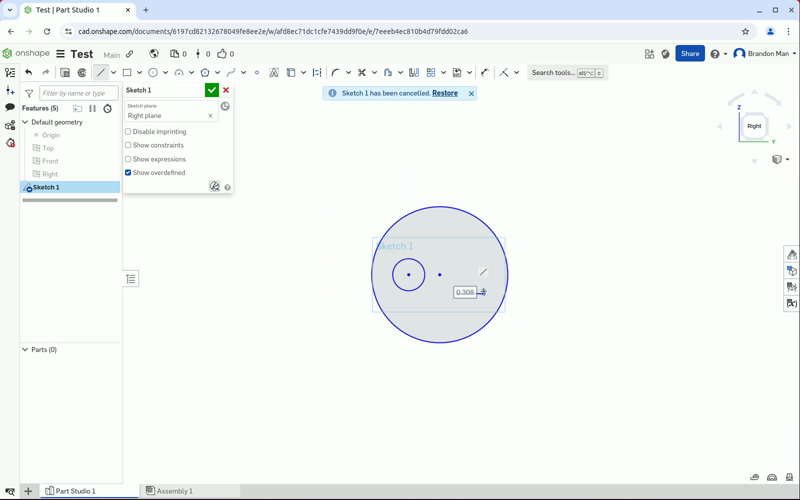
scroll(-6)
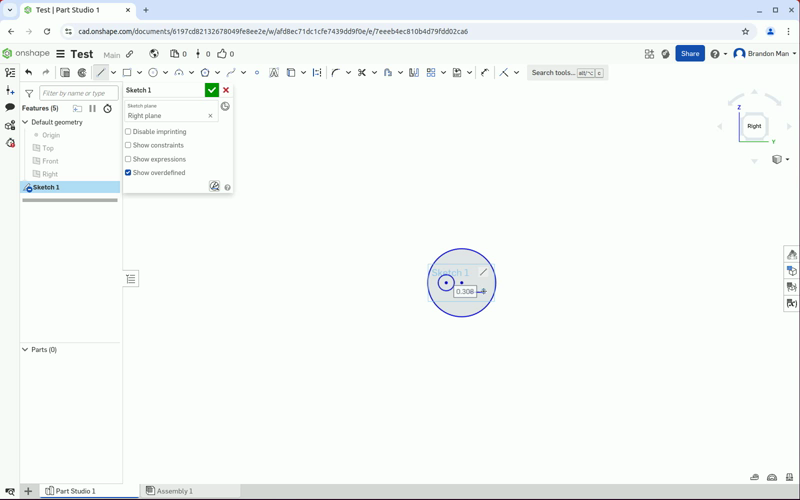
key_up(shift)
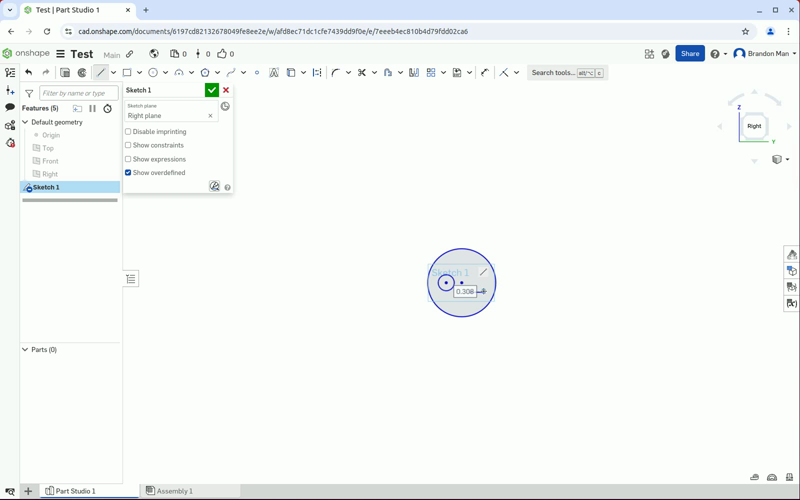
key_down(shift)
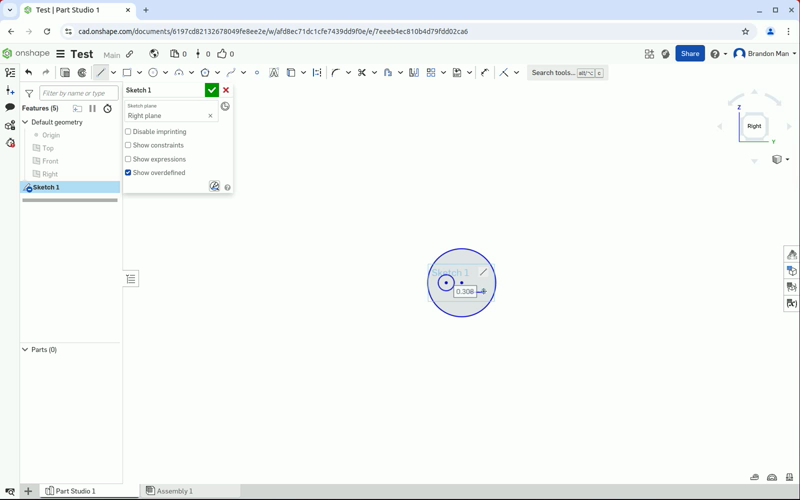
mouse_move(513, 290)
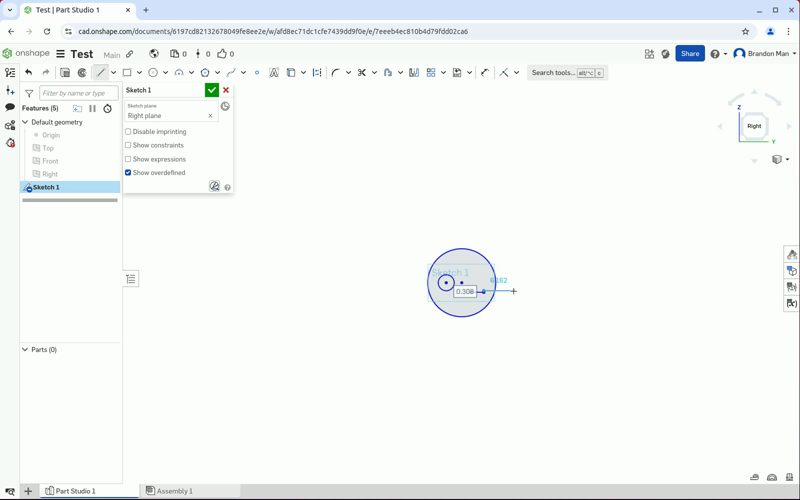
mouse_move(470, 290)
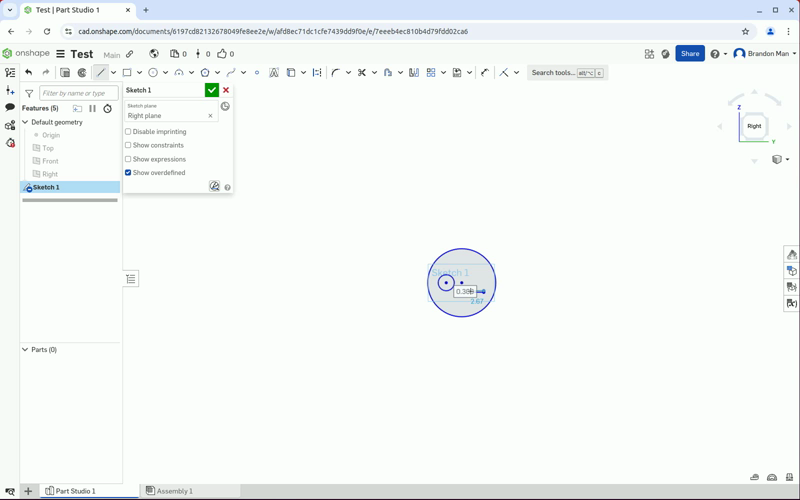
scroll(6)
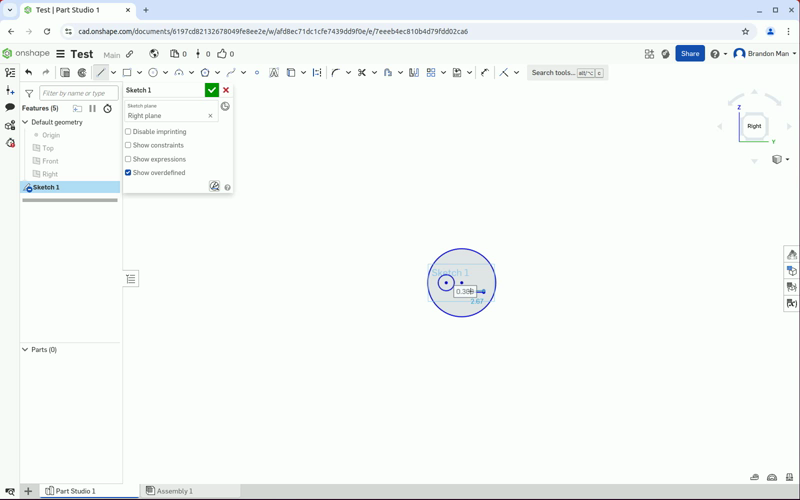
scroll(6)
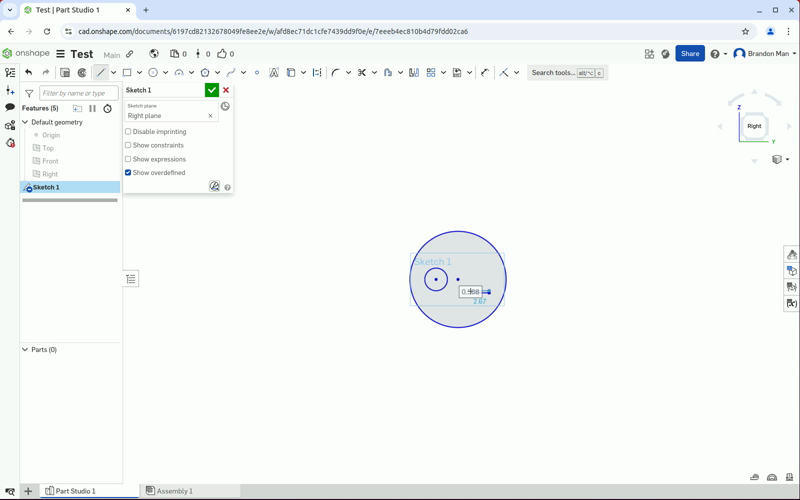
scroll(6)
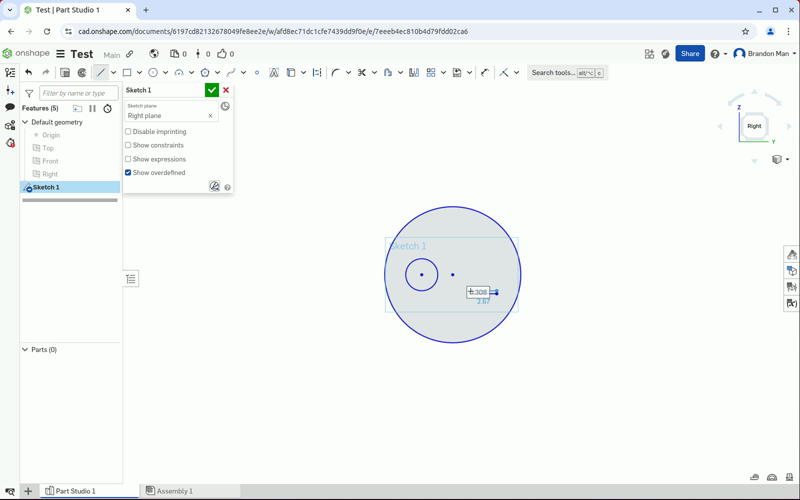
scroll(6)
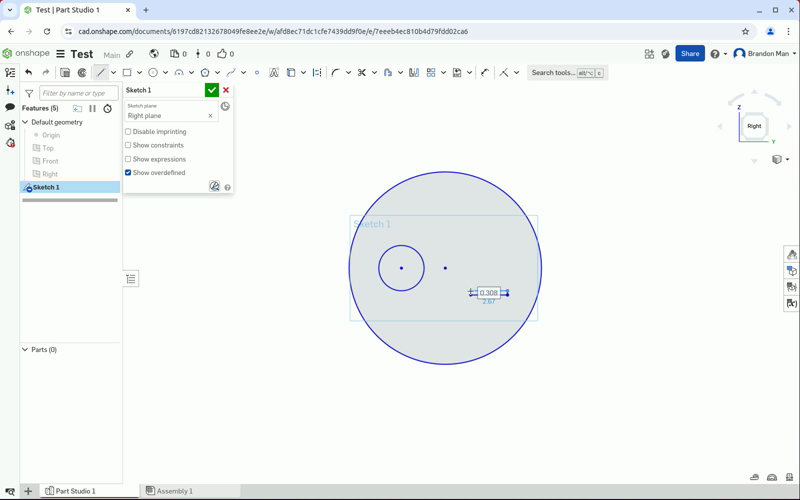
scroll(6)
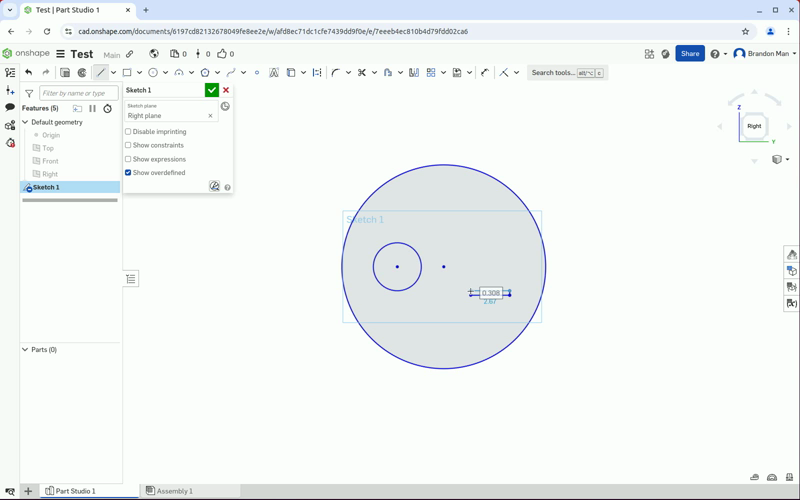
scroll(6)
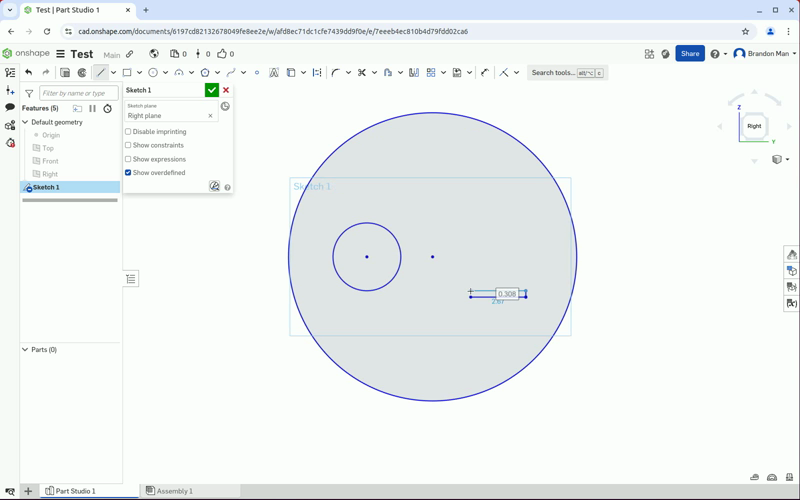
scroll(6)
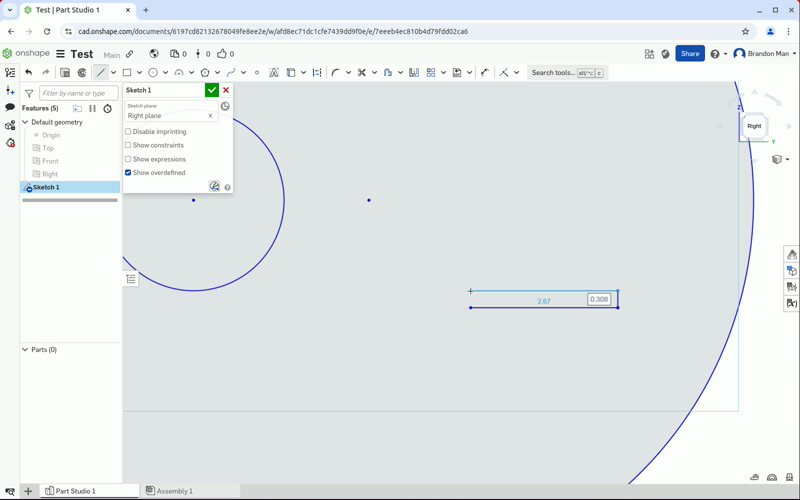
click(470, 290)
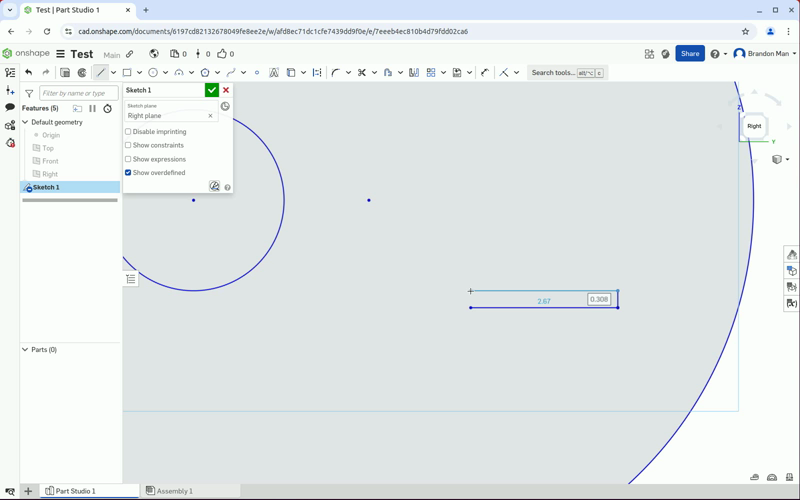
scroll(-6)
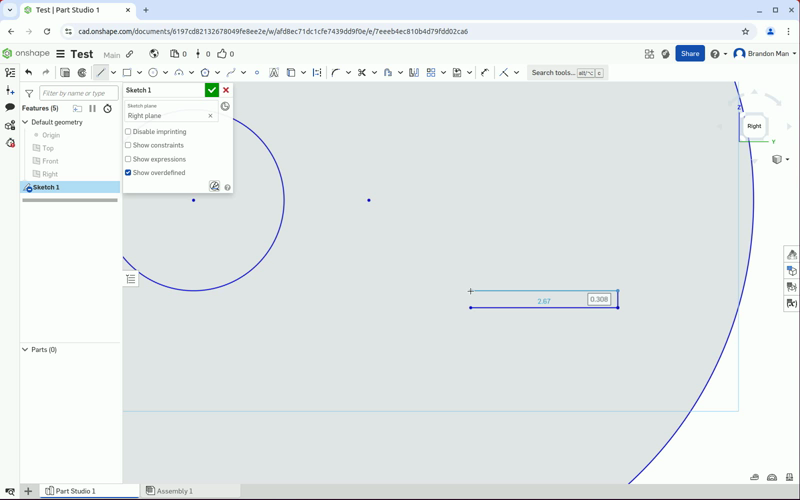
scroll(-6)
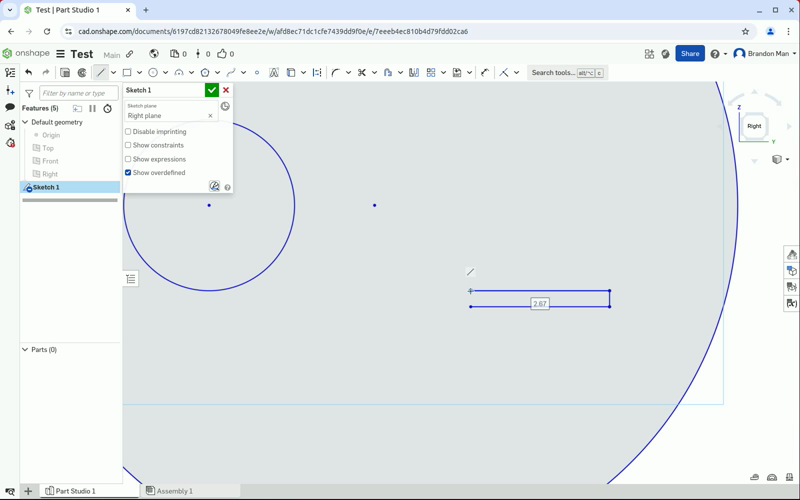
scroll(-6)
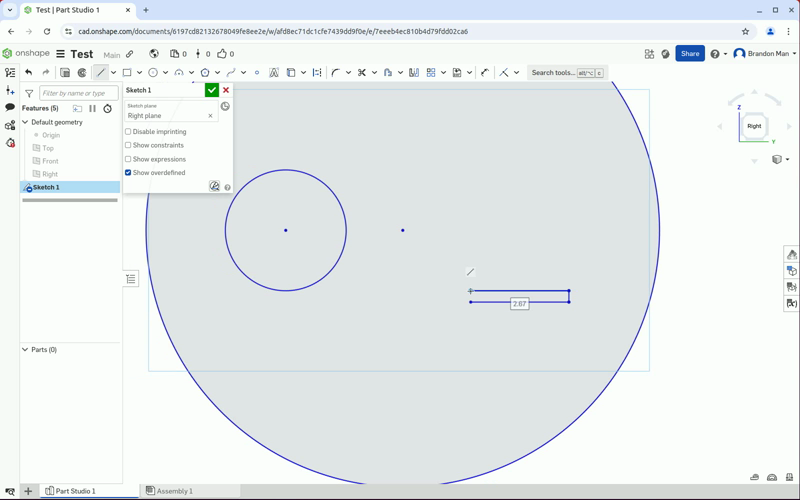
scroll(-6)
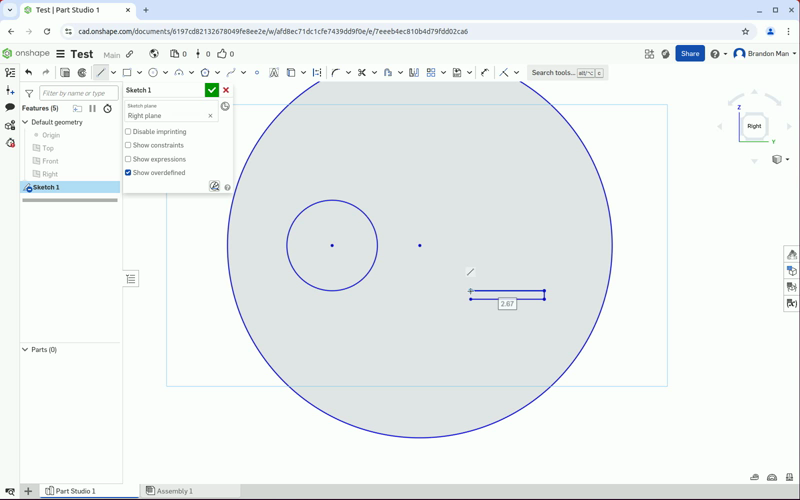
scroll(-6)
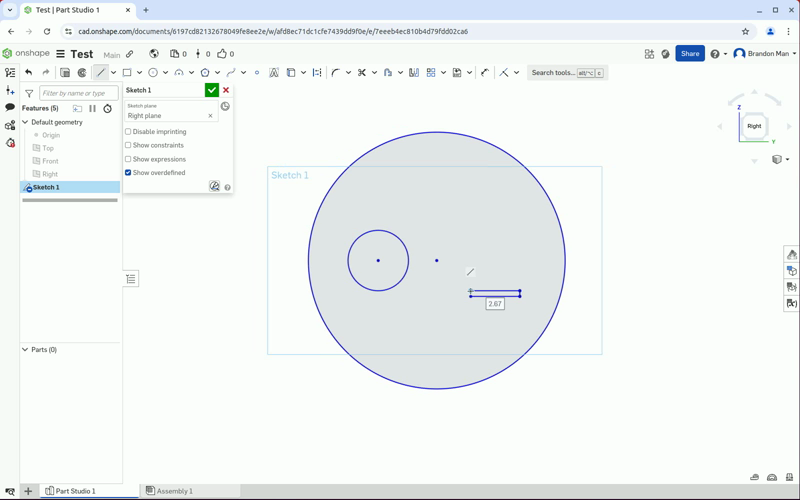
scroll(-6)
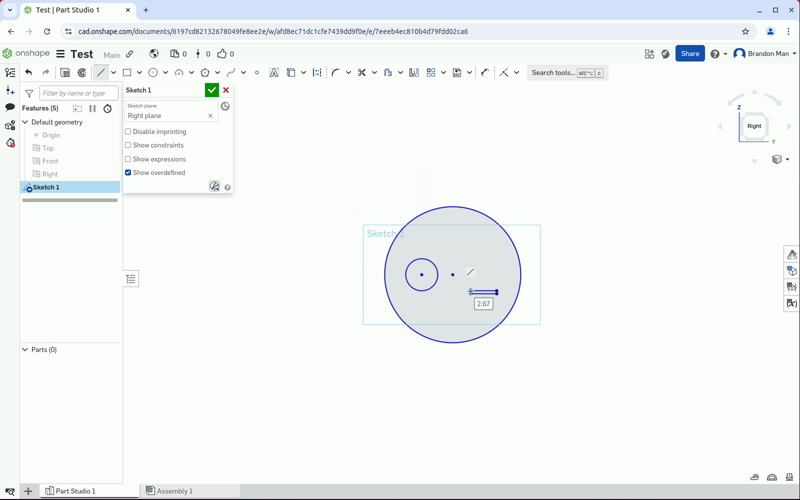
scroll(-6)
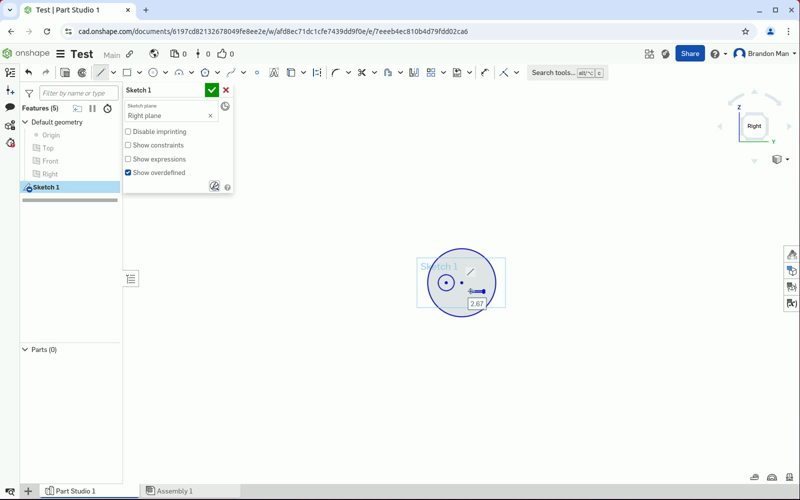
key_up(shift)
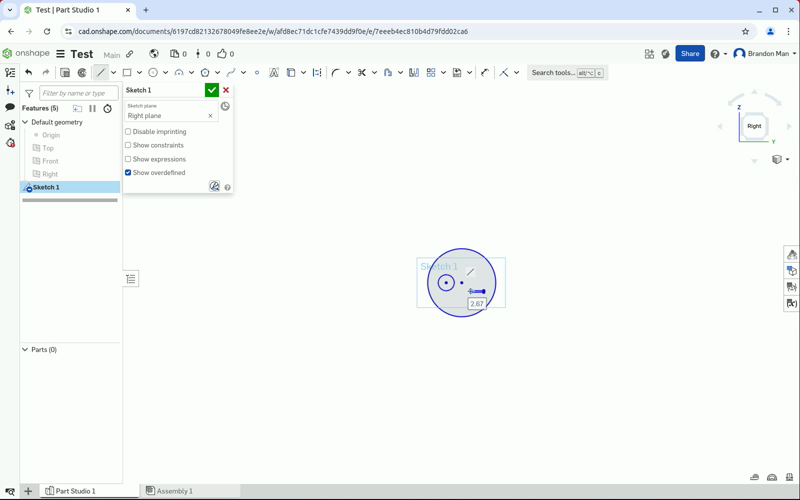
mouse_move(501, 290)
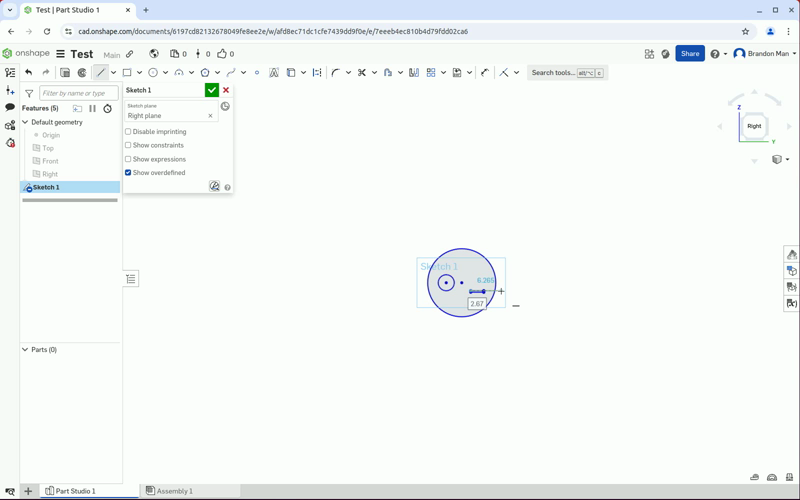
key_down(shift)
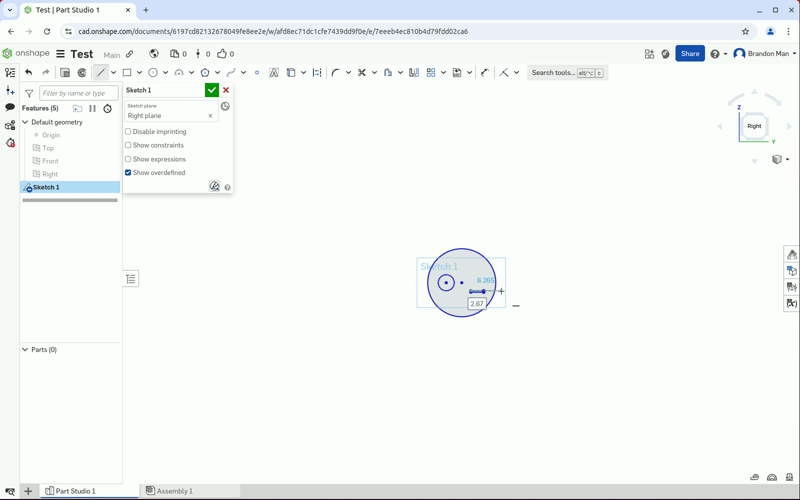
mouse_move(470, 292)
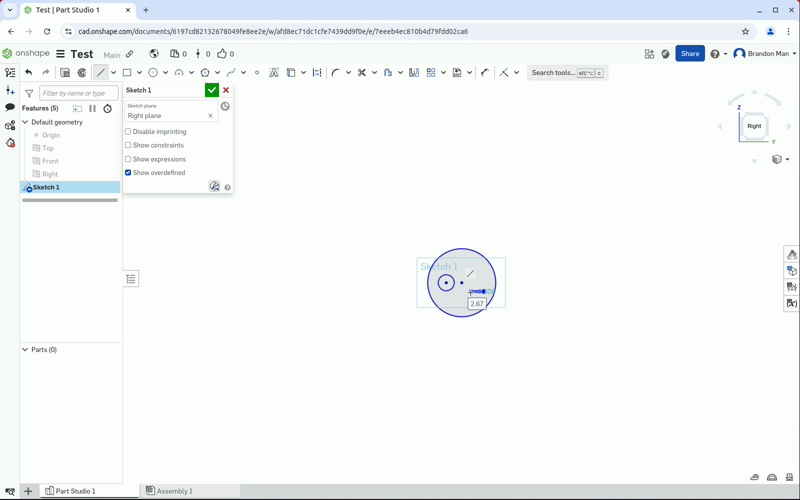
scroll(6)
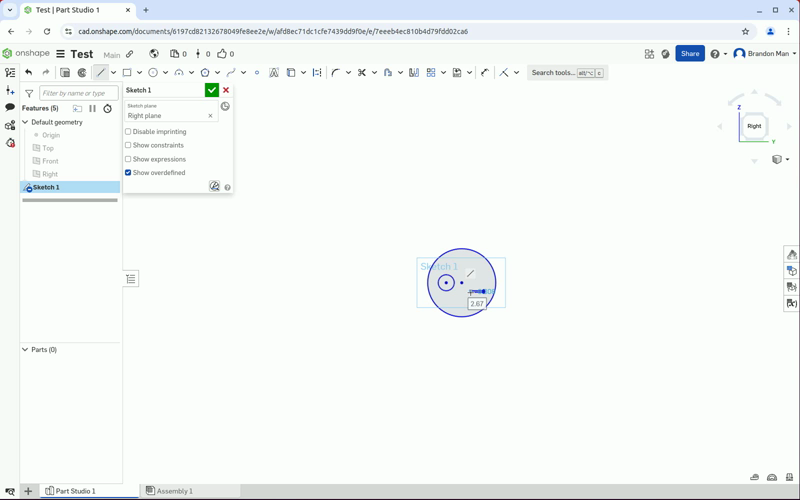
scroll(6)
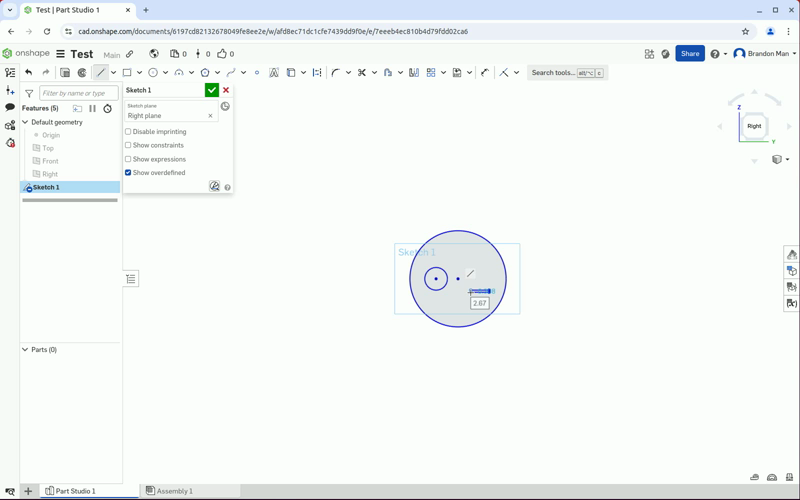
scroll(6)
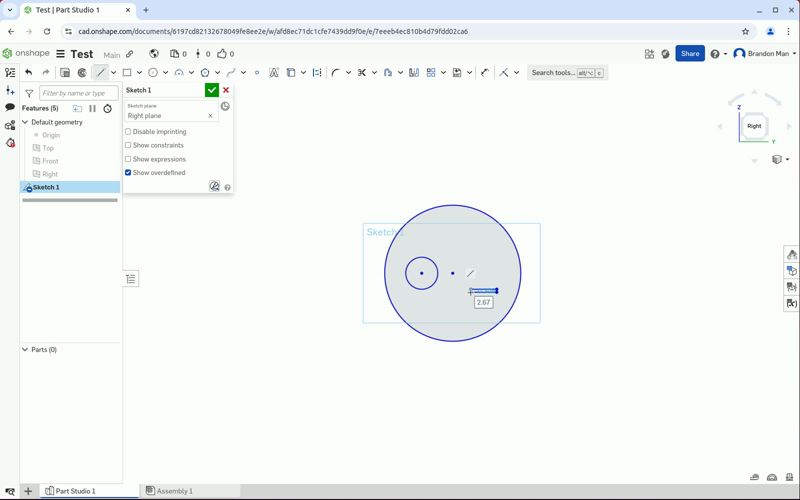
scroll(6)
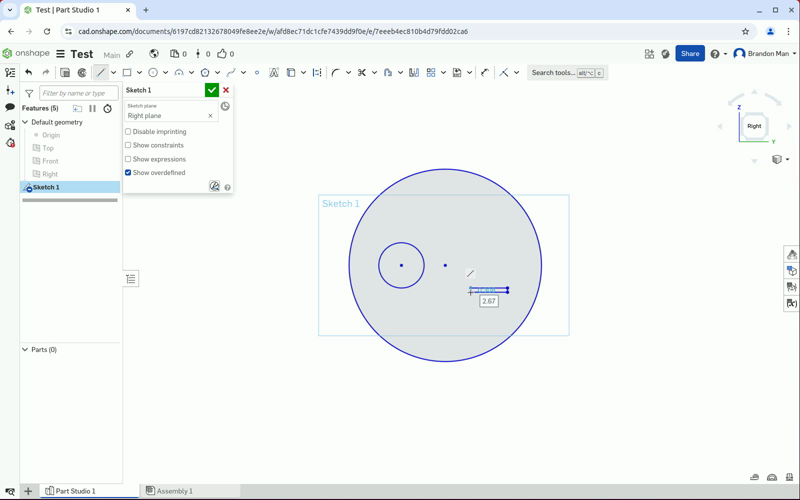
scroll(6)
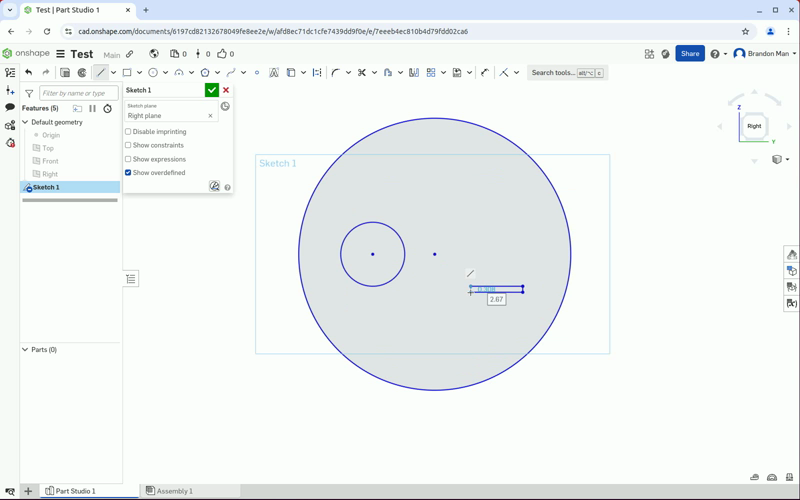
scroll(6)
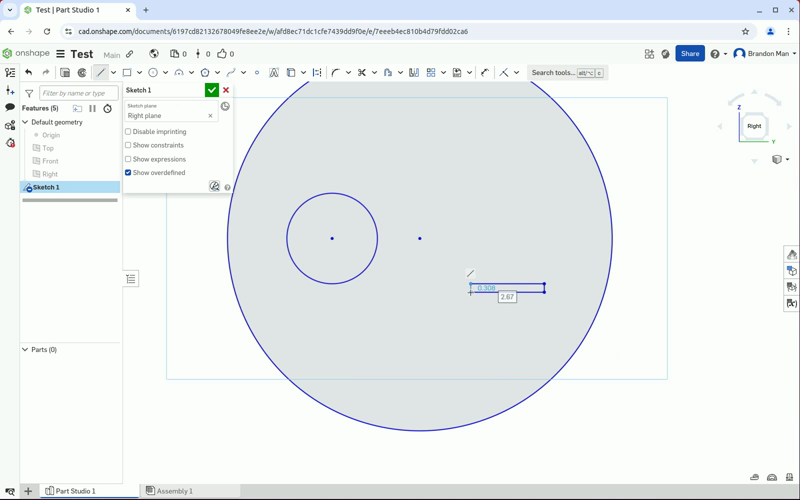
scroll(6)
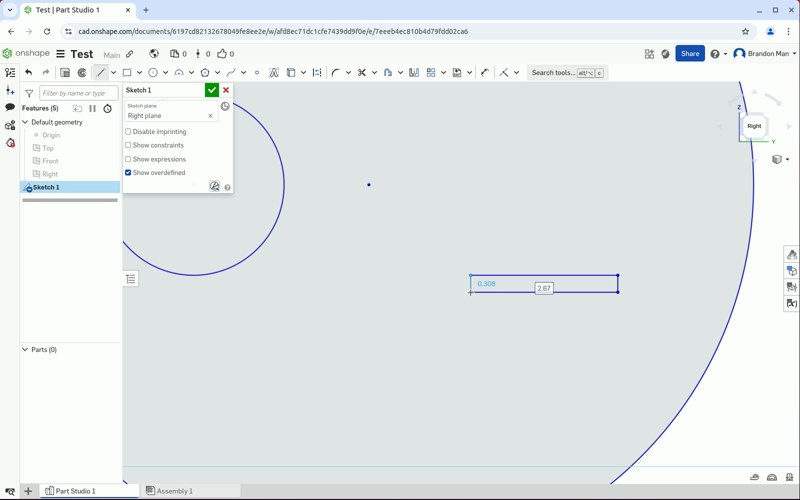
key_up(shift)
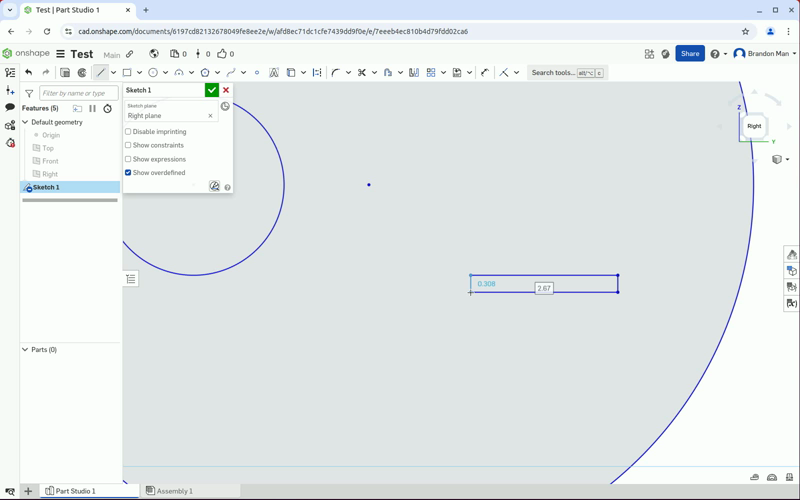
click(470, 292)
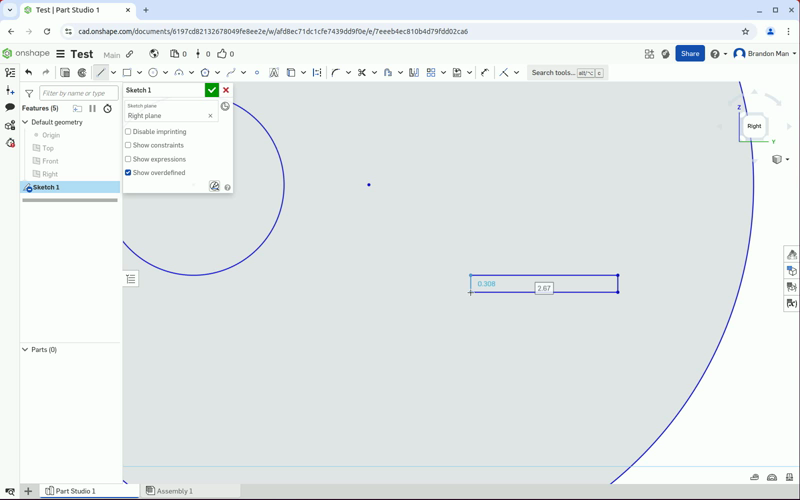
scroll(-6)
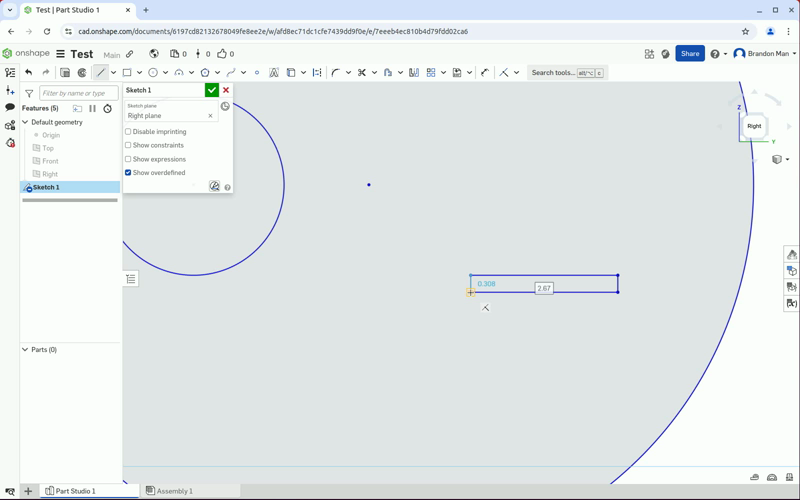
scroll(-6)
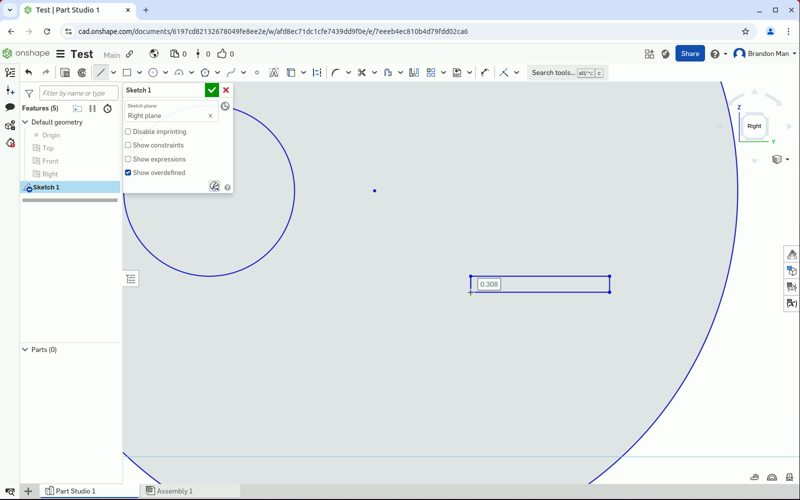
scroll(-6)
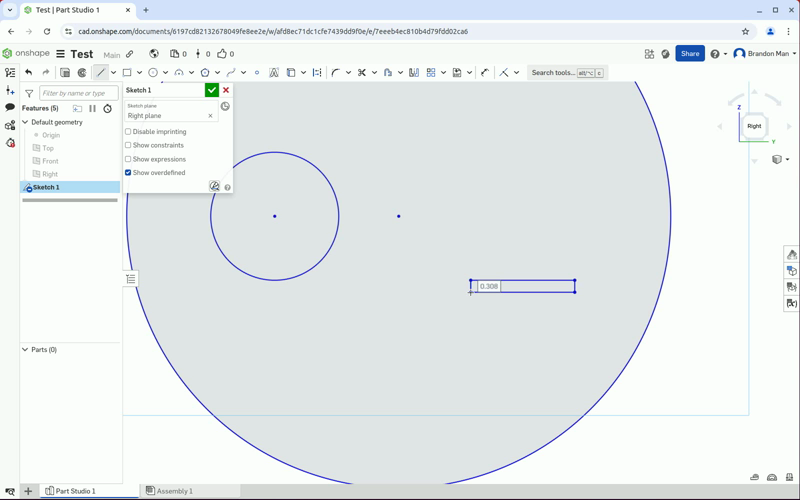
scroll(-6)
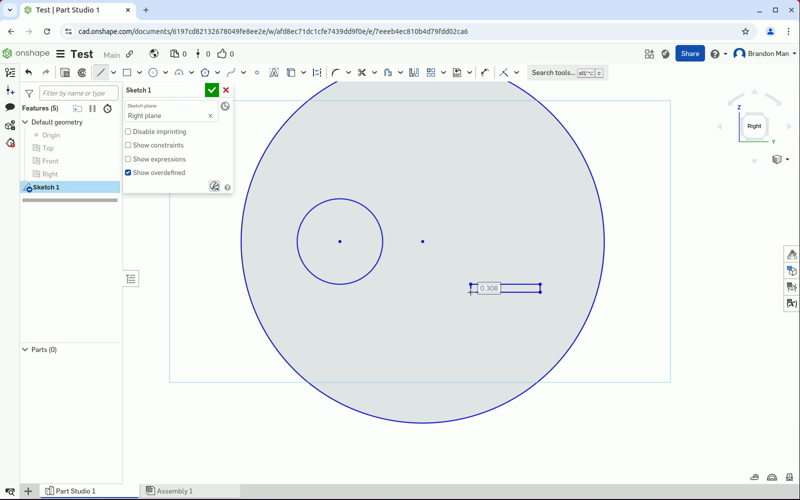
scroll(-6)
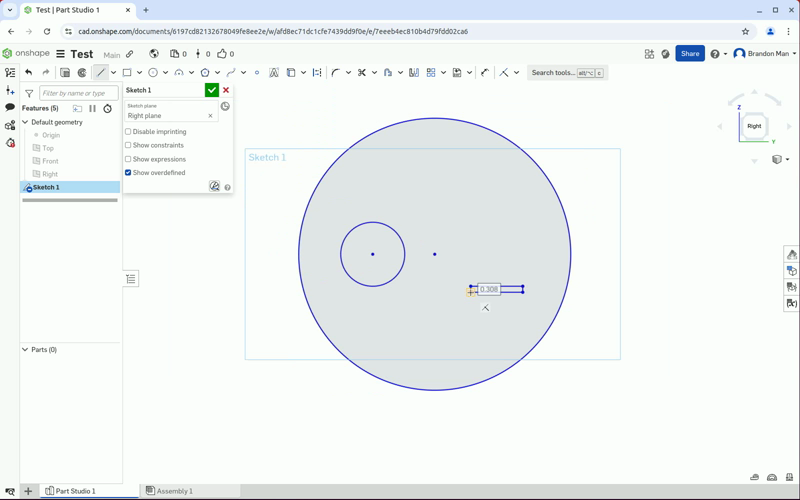
scroll(-6)
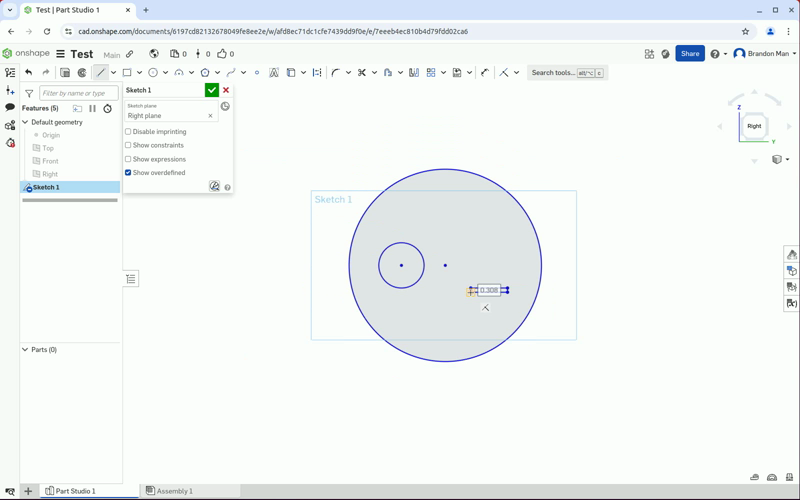
scroll(-6)
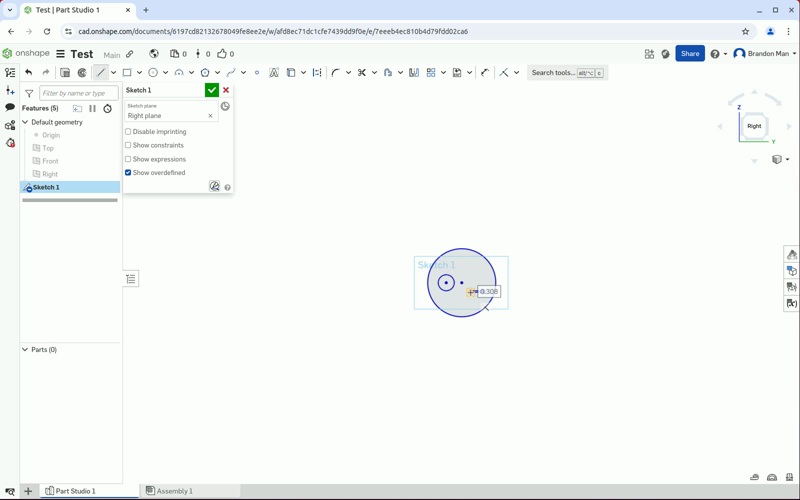
key(esc)
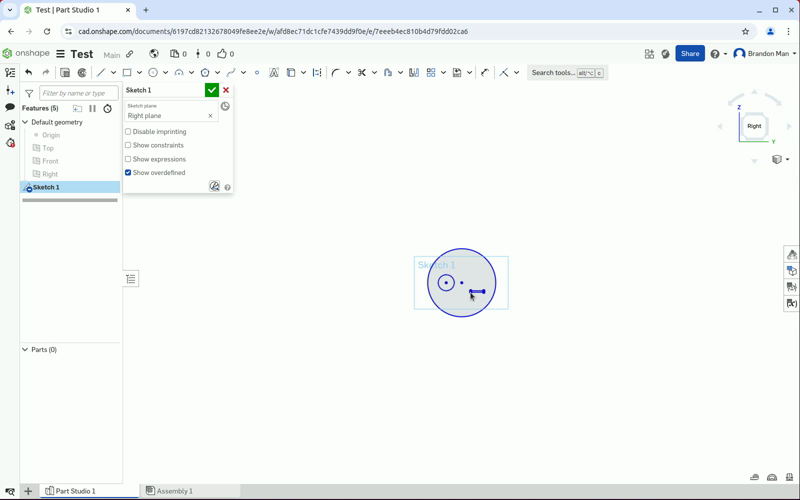
key(l)
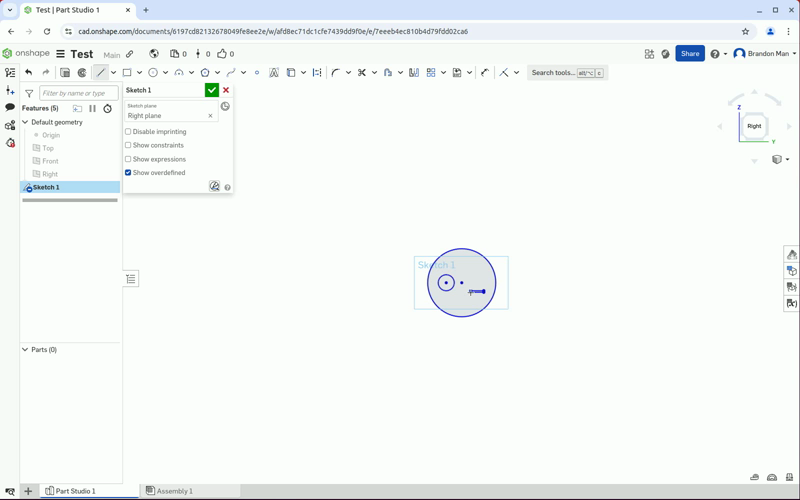
key_down(shift)
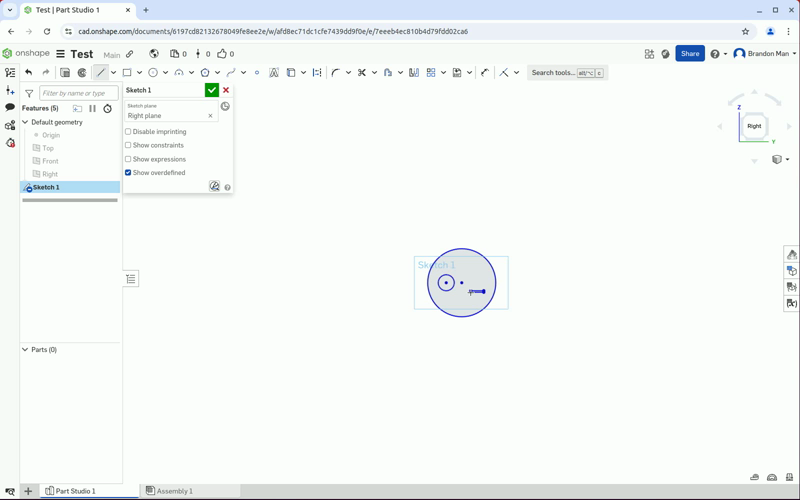
mouse_move(470, 277)
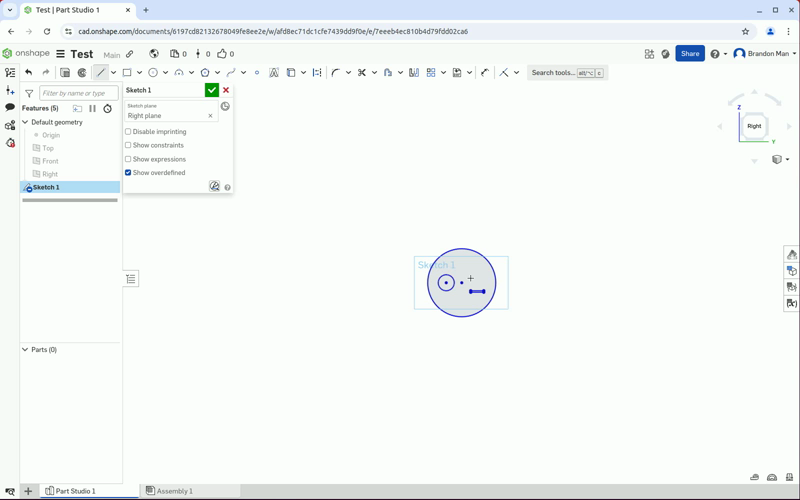
click(470, 277)
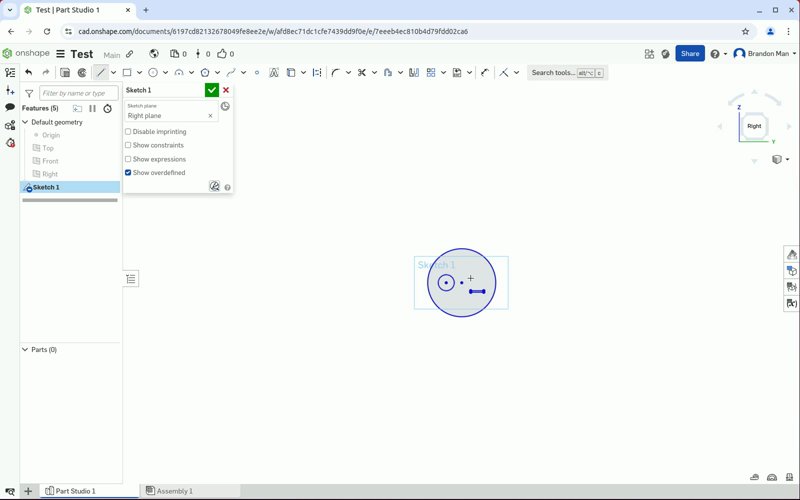
key_up(shift)
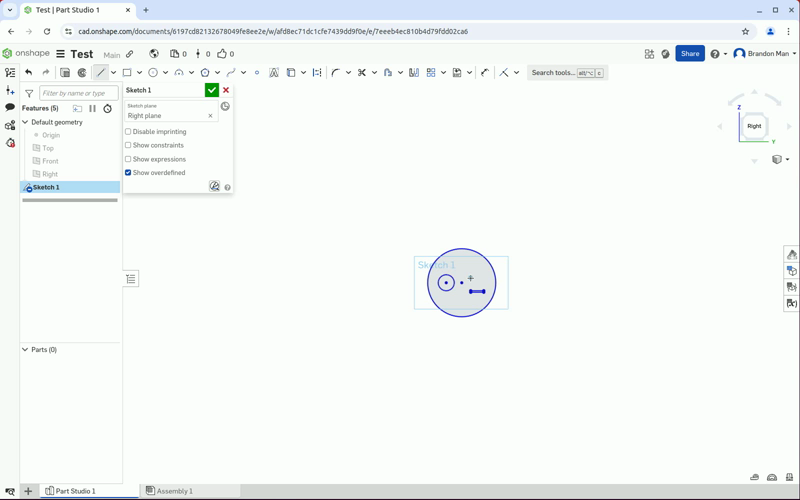
key_down(shift)
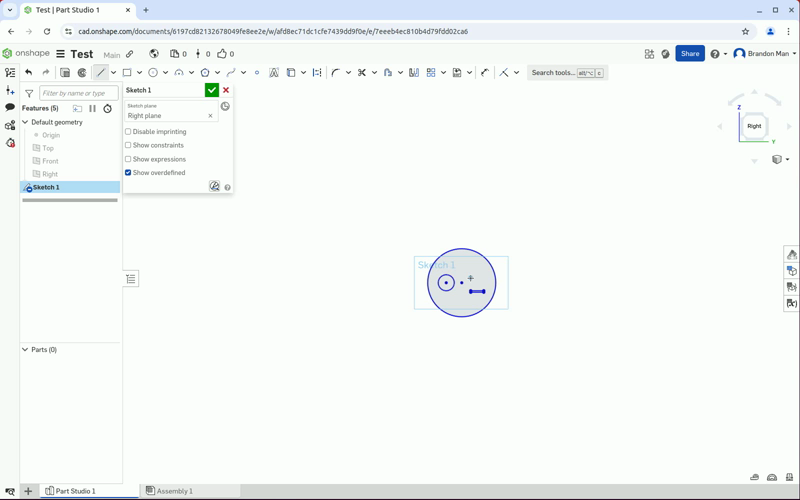
mouse_move(501, 277)
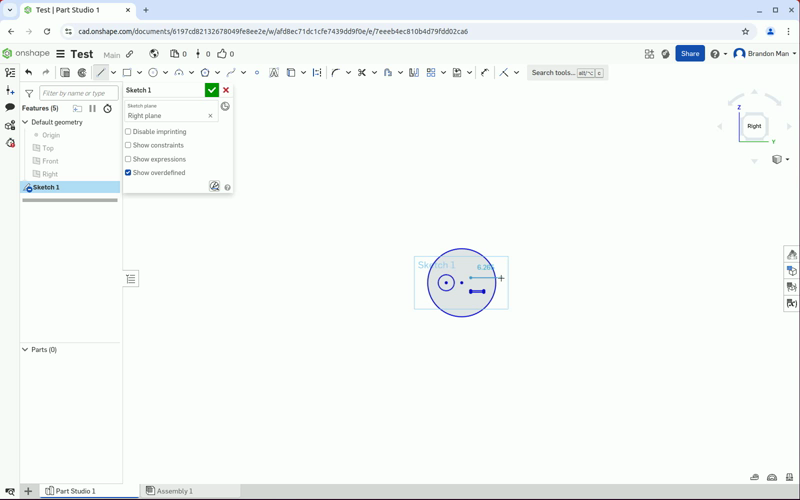
mouse_move(483, 277)
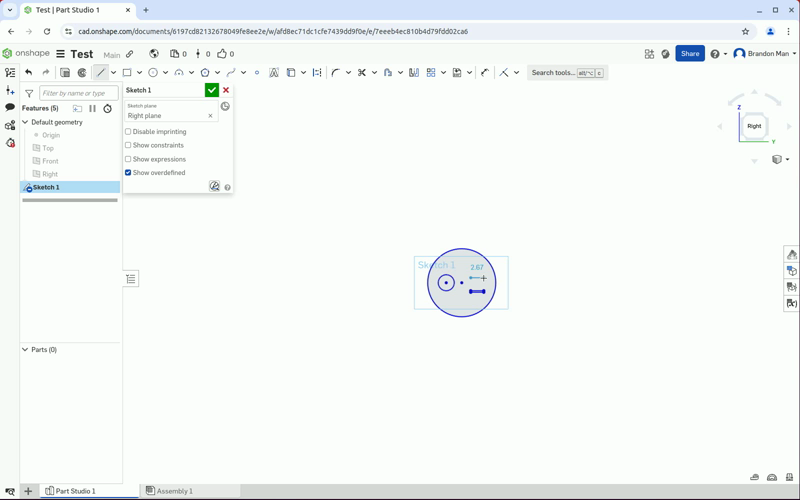
click(483, 277)
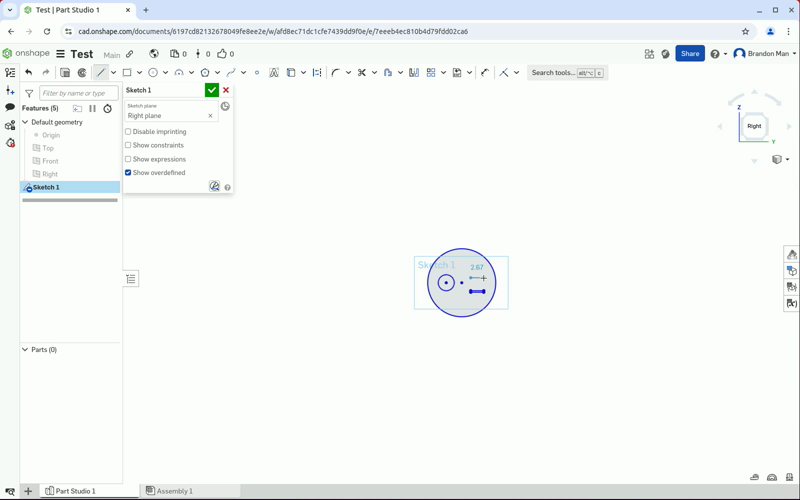
key_up(shift)
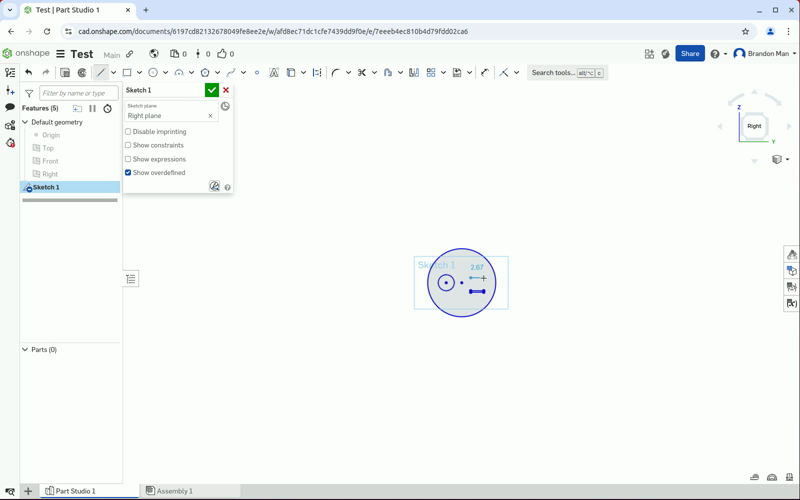
key_down(shift)
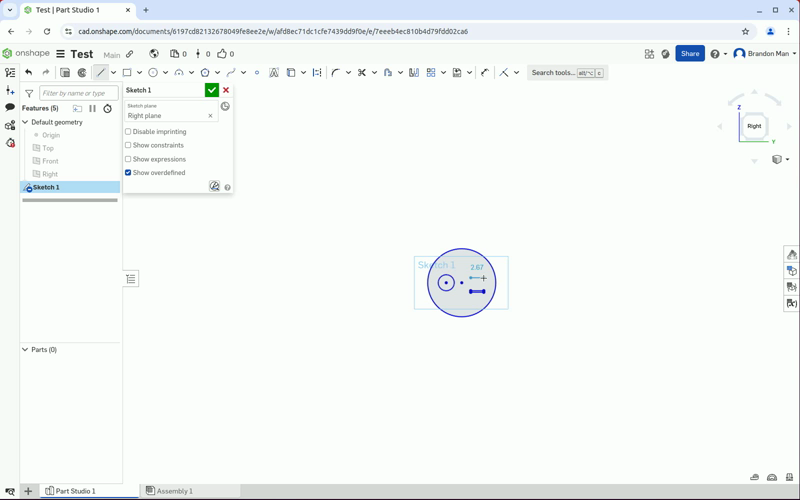
mouse_move(513, 277)
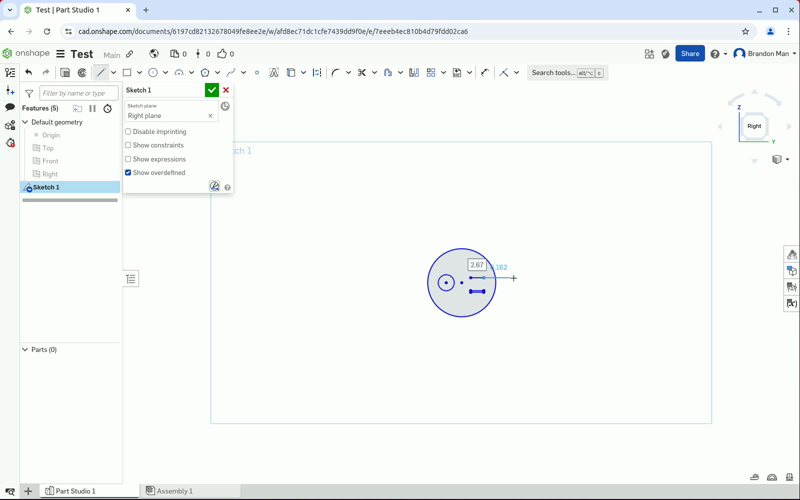
mouse_move(483, 276)
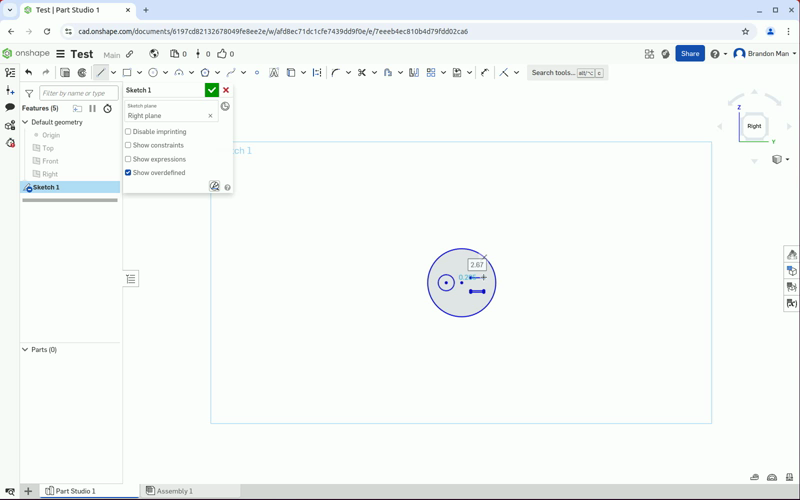
scroll(6)
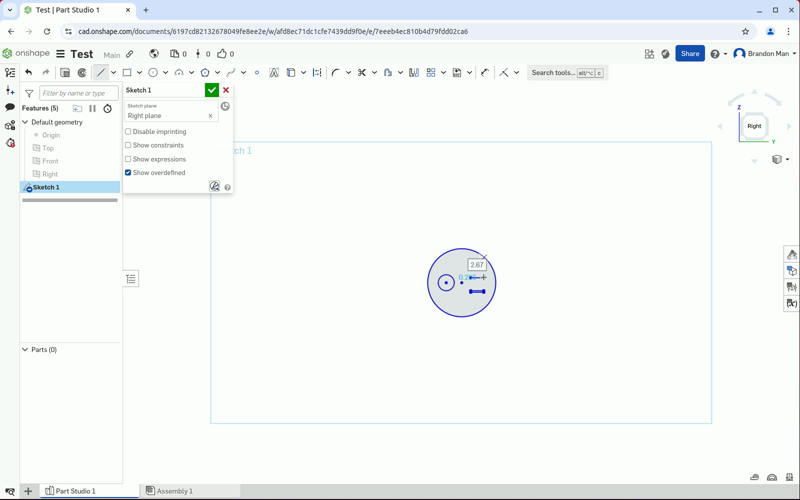
scroll(6)
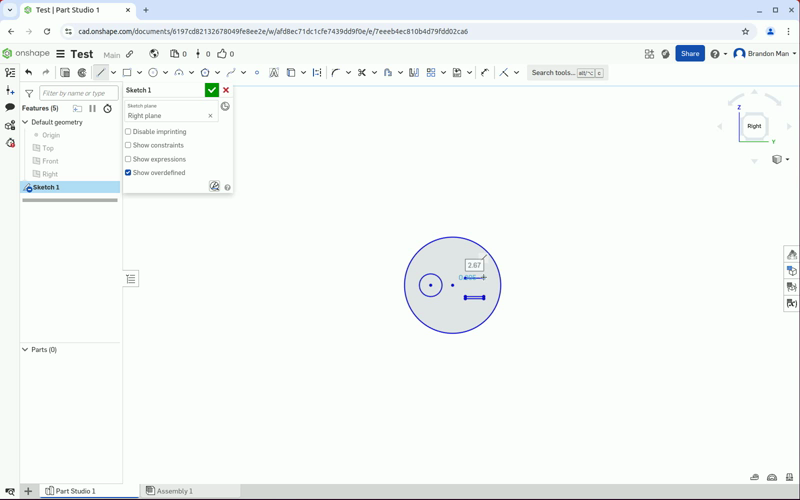
scroll(6)
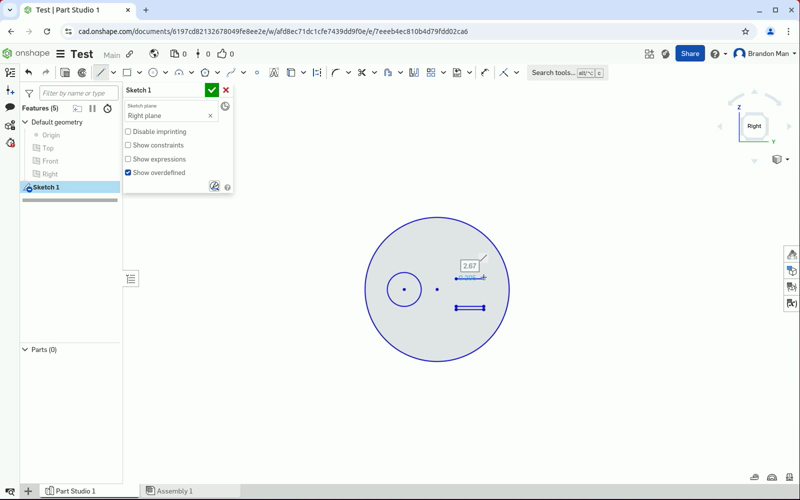
scroll(6)
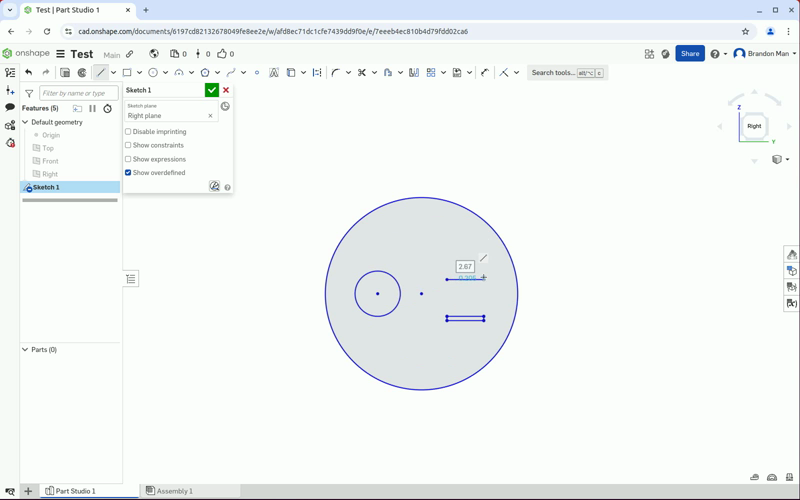
scroll(6)
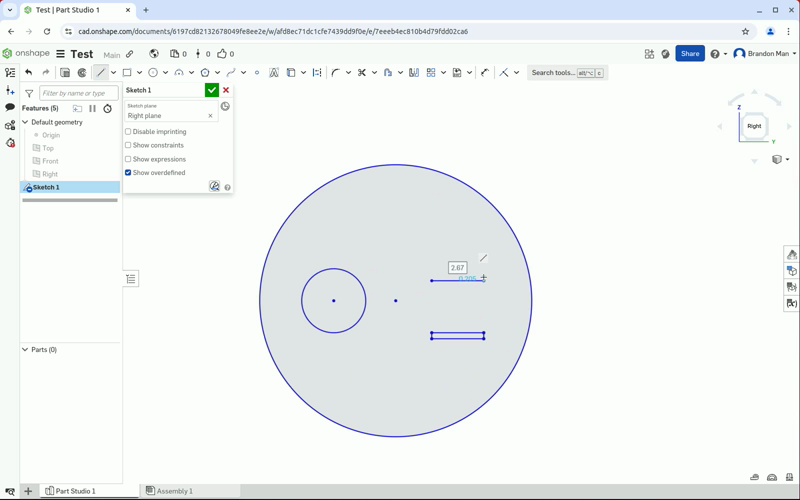
scroll(6)
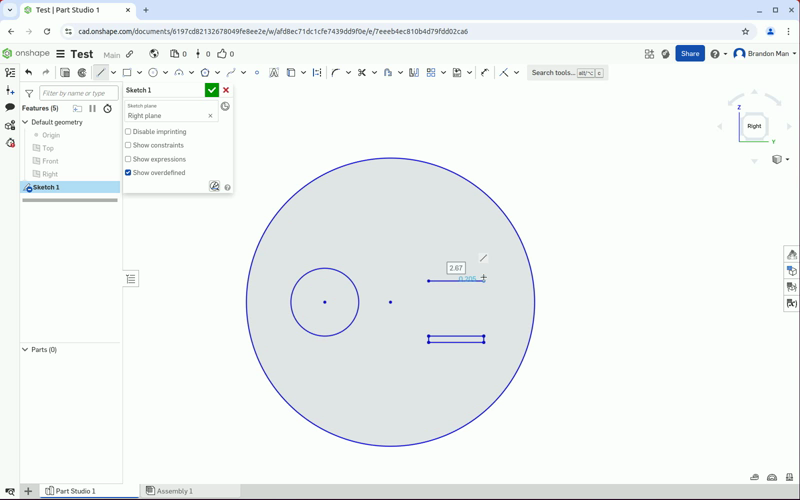
scroll(6)
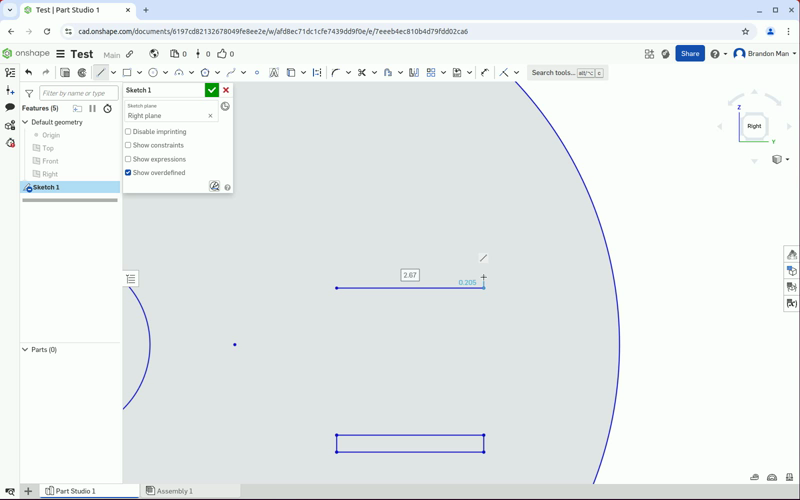
click(483, 276)
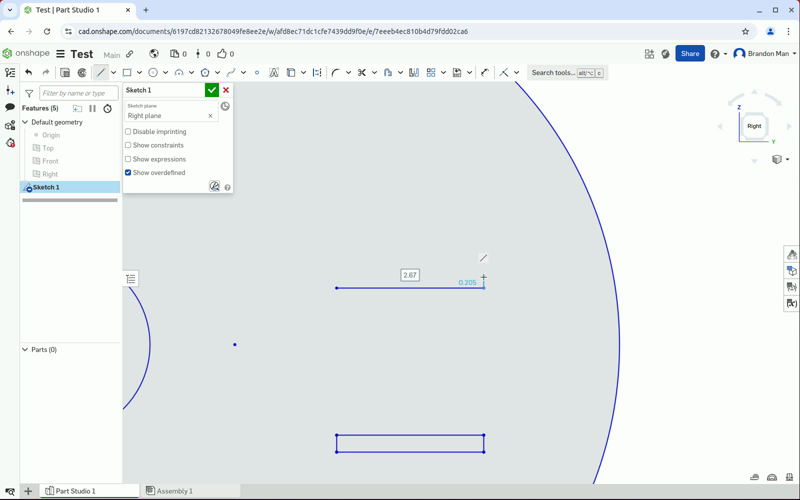
scroll(-6)
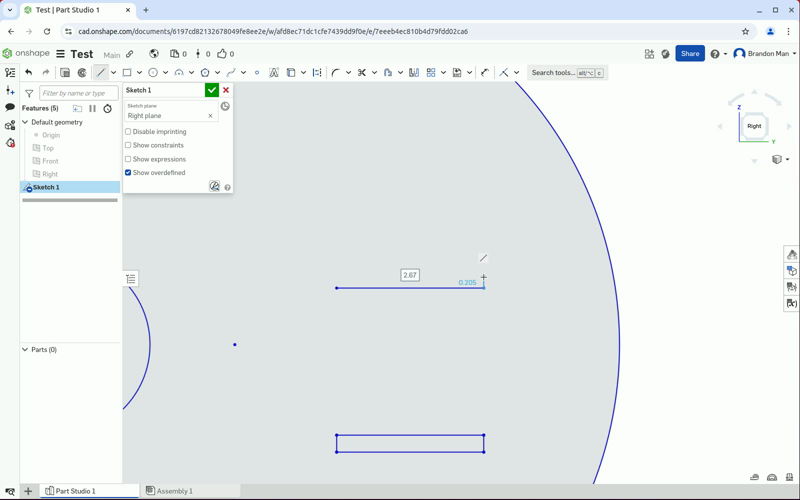
scroll(-6)
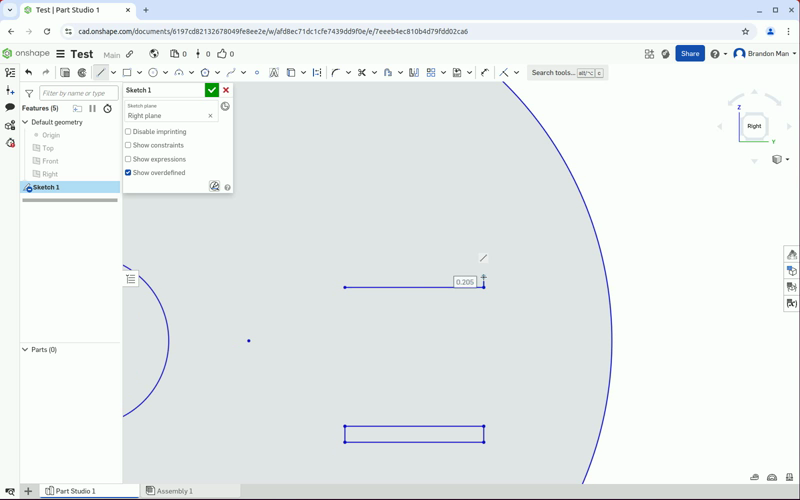
scroll(-6)
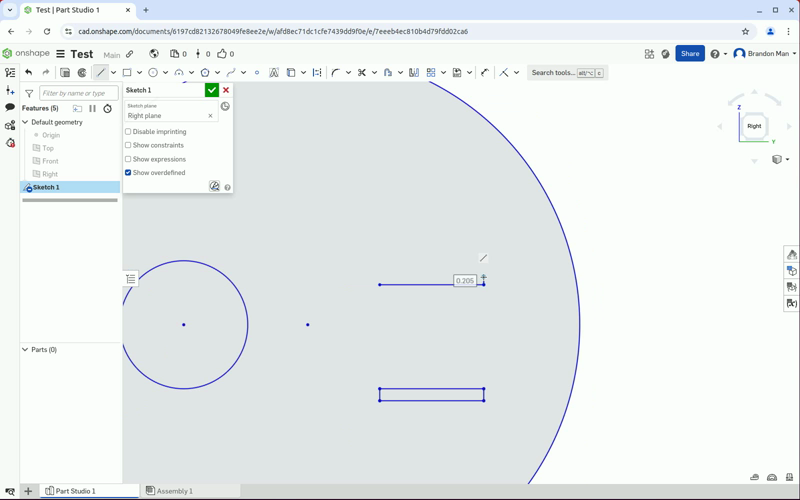
scroll(-6)
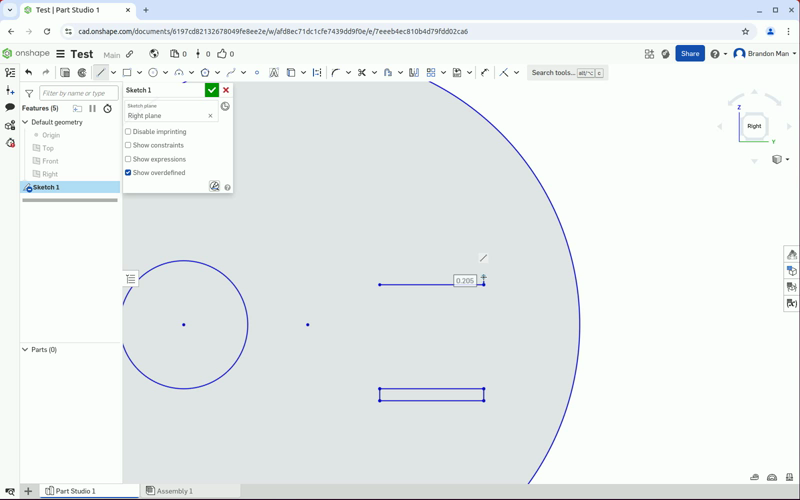
scroll(-6)
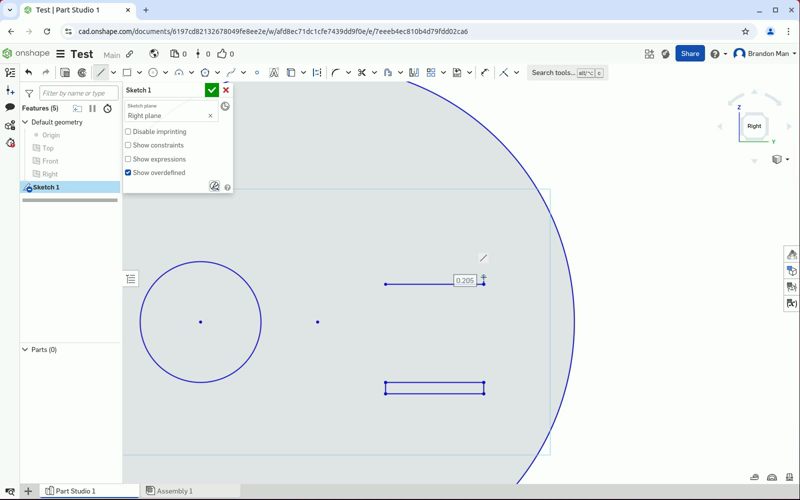
scroll(-6)
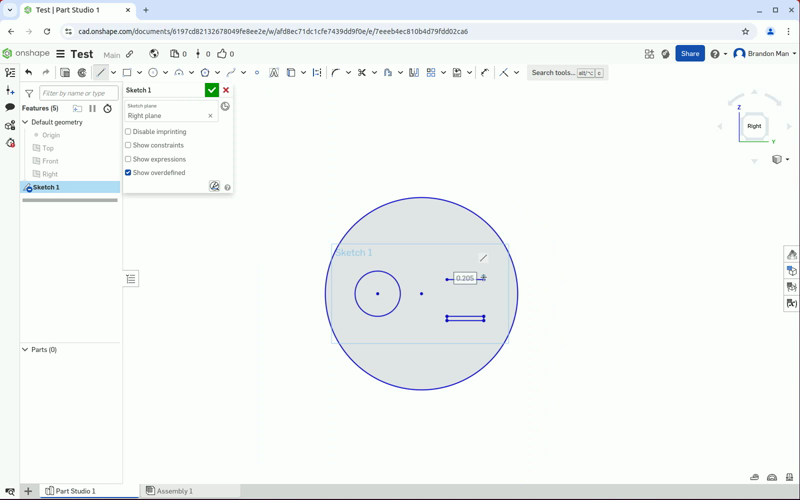
scroll(-6)
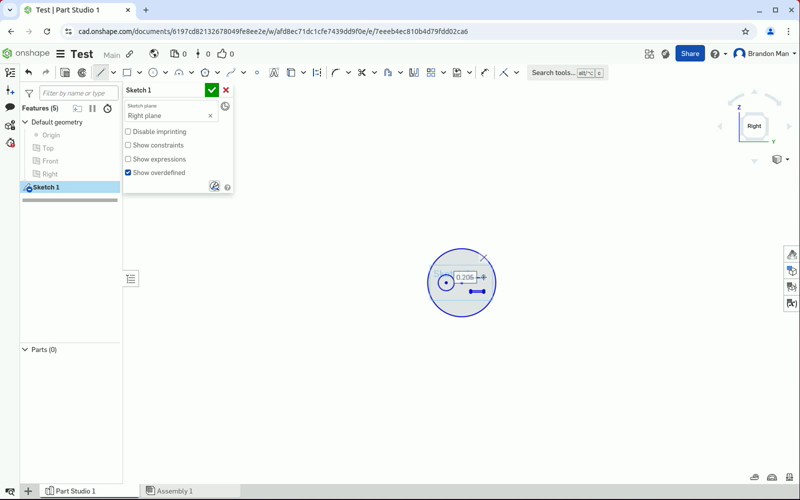
key_up(shift)
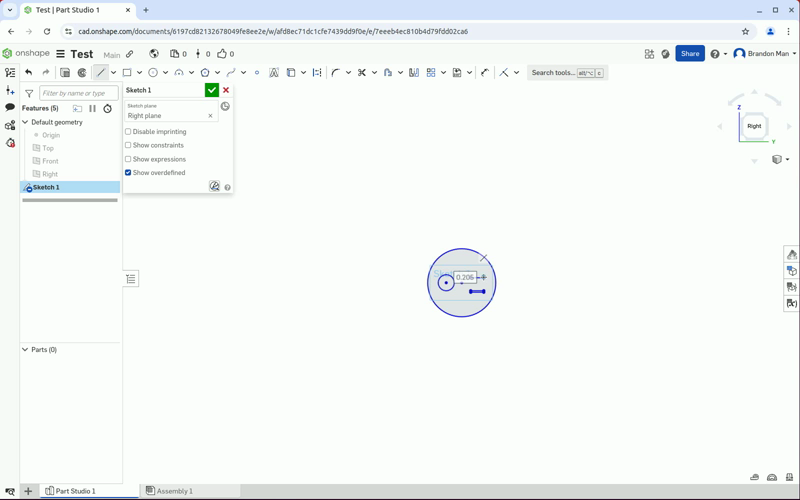
key_down(shift)
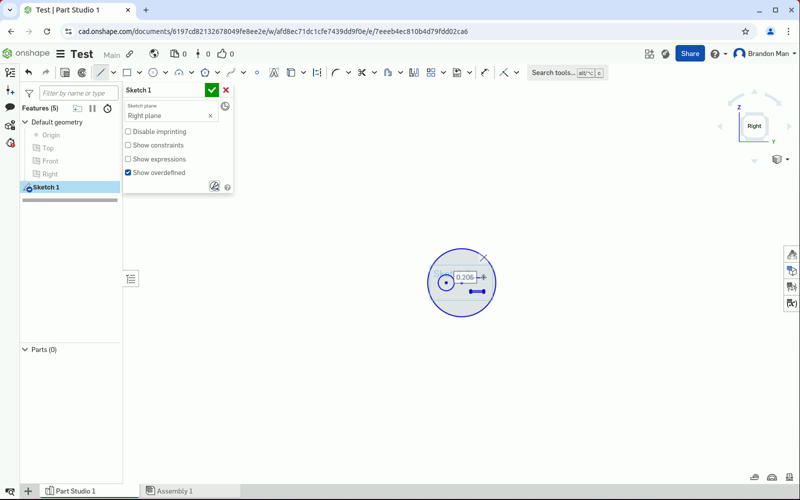
mouse_move(513, 276)
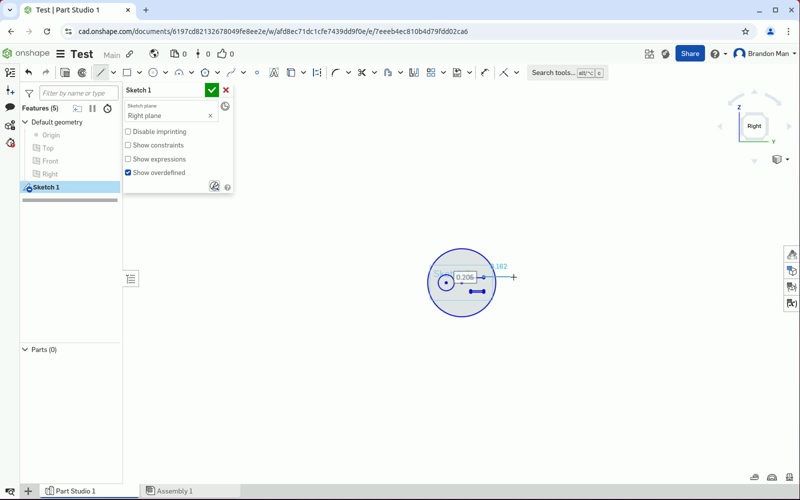
mouse_move(470, 276)
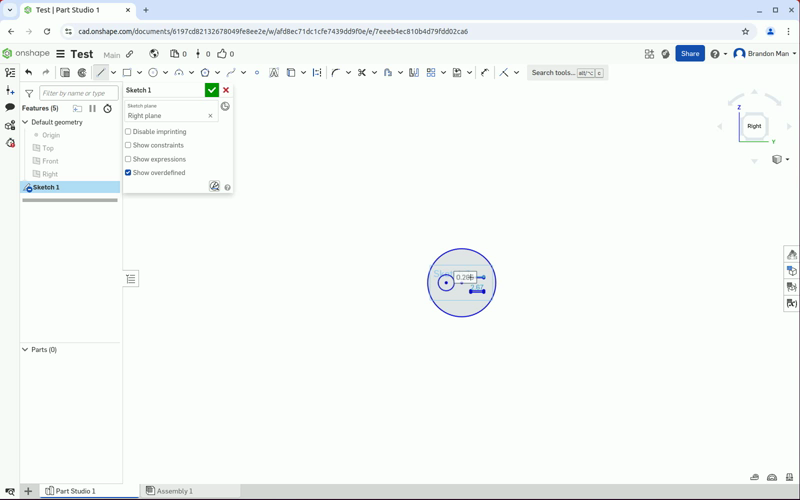
scroll(6)
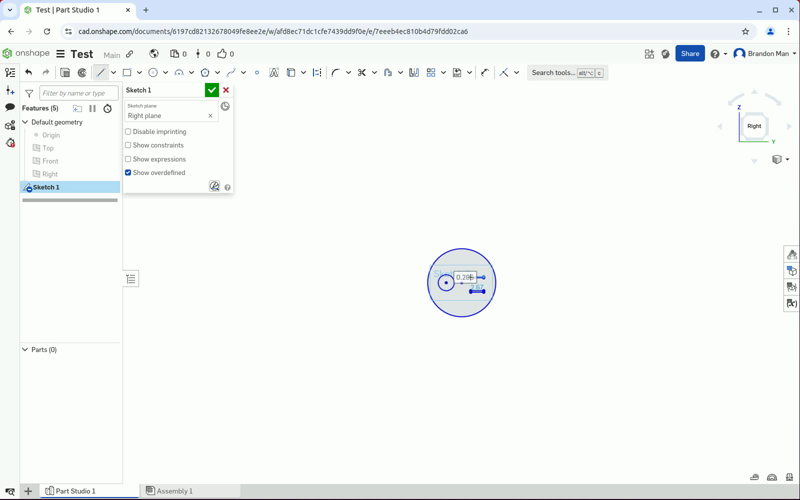
scroll(6)
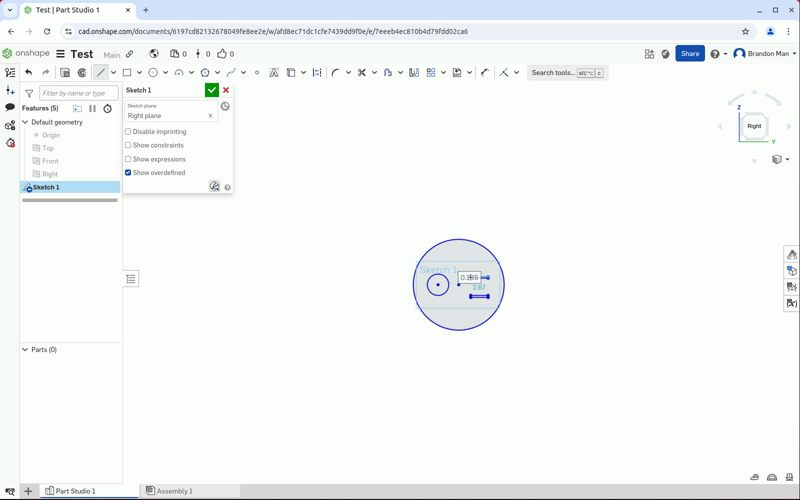
scroll(6)
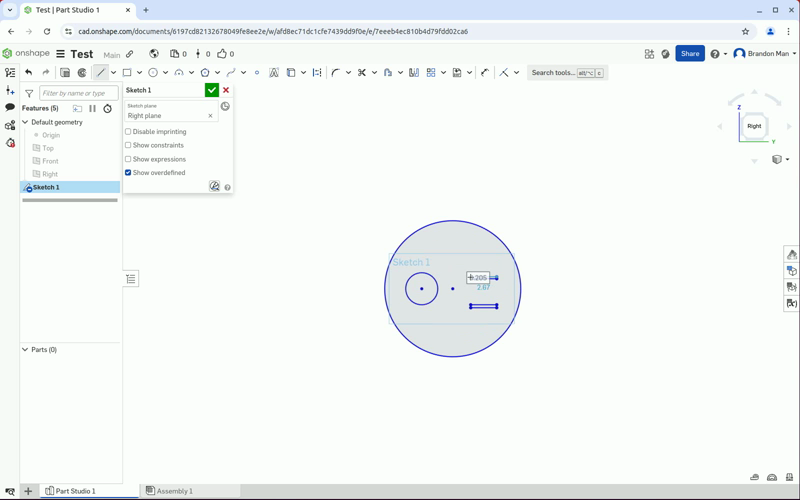
scroll(6)
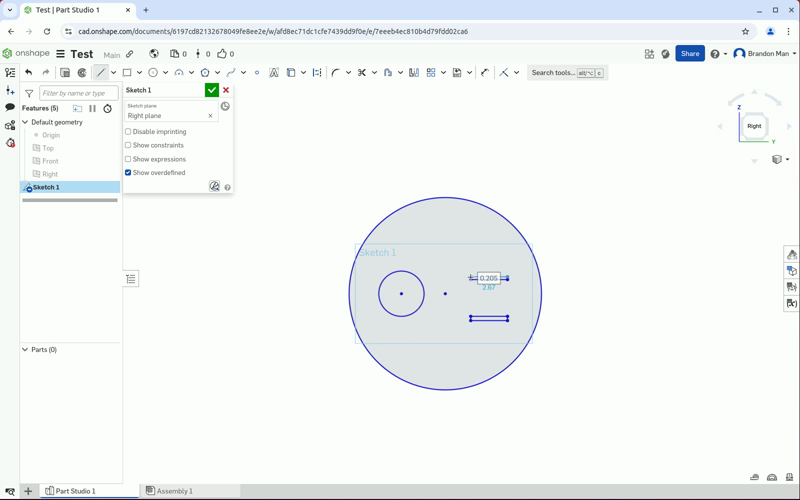
scroll(6)
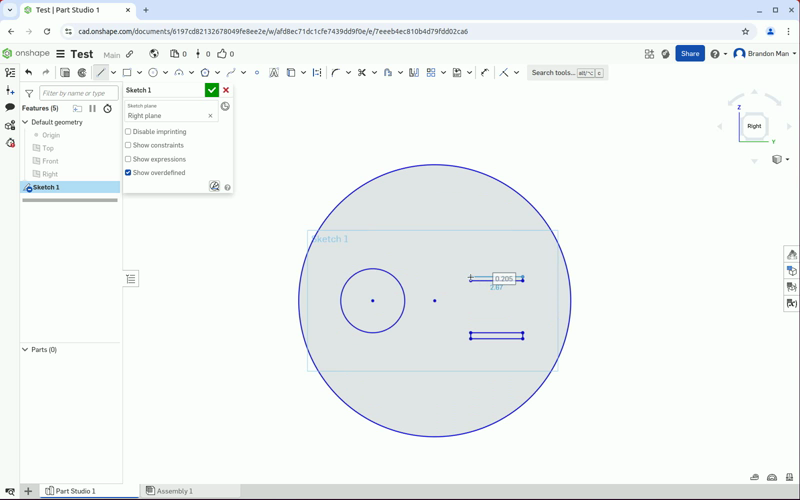
scroll(6)
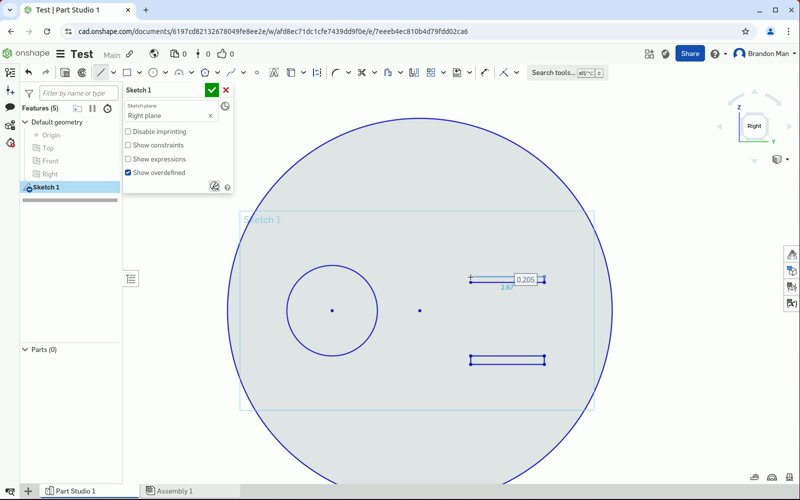
scroll(6)
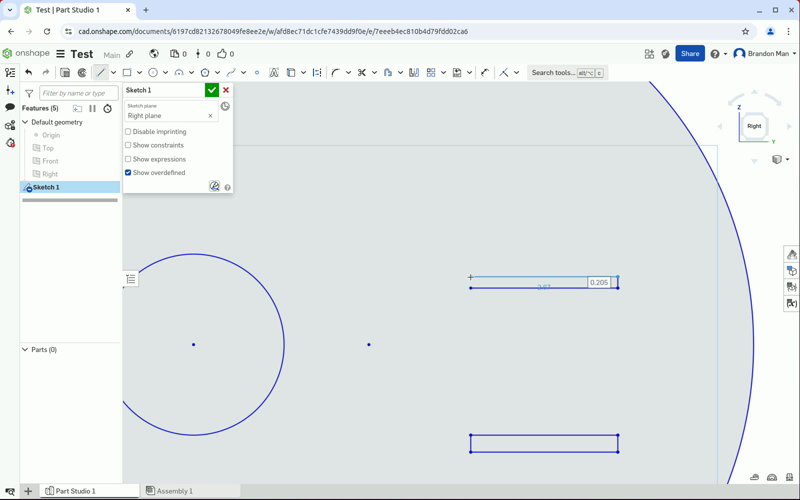
click(470, 276)
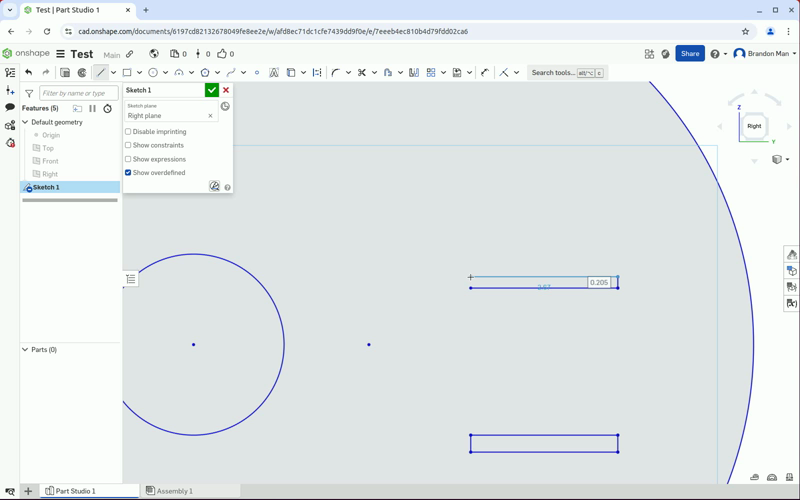
scroll(-6)
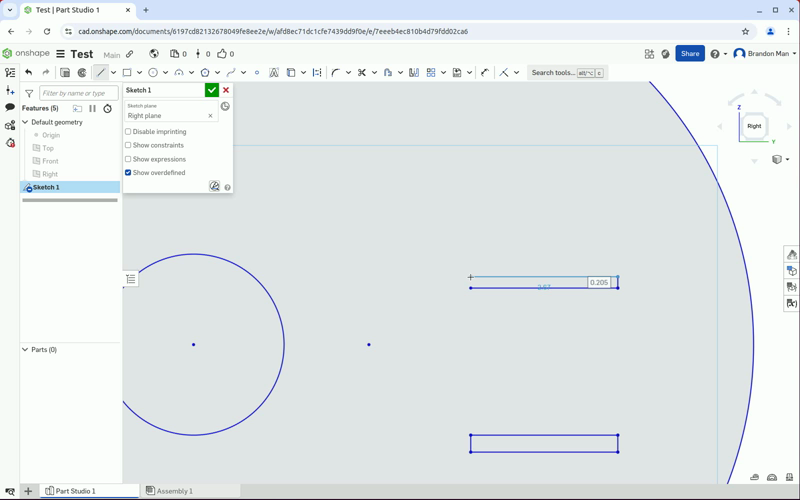
scroll(-6)
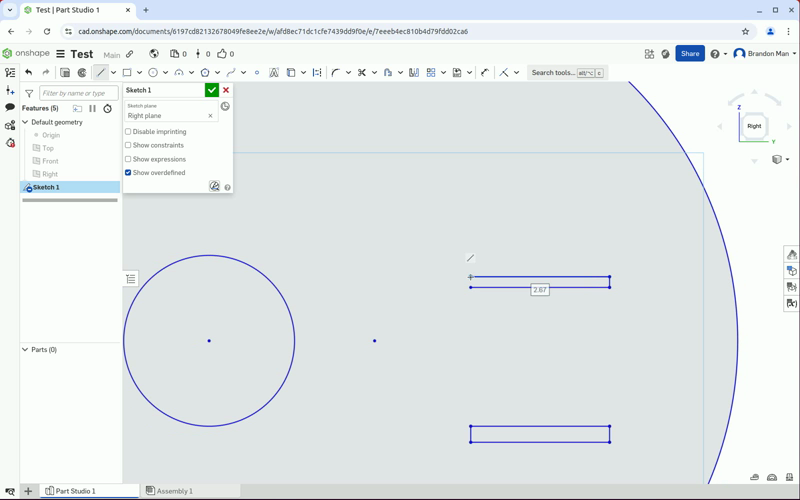
scroll(-6)
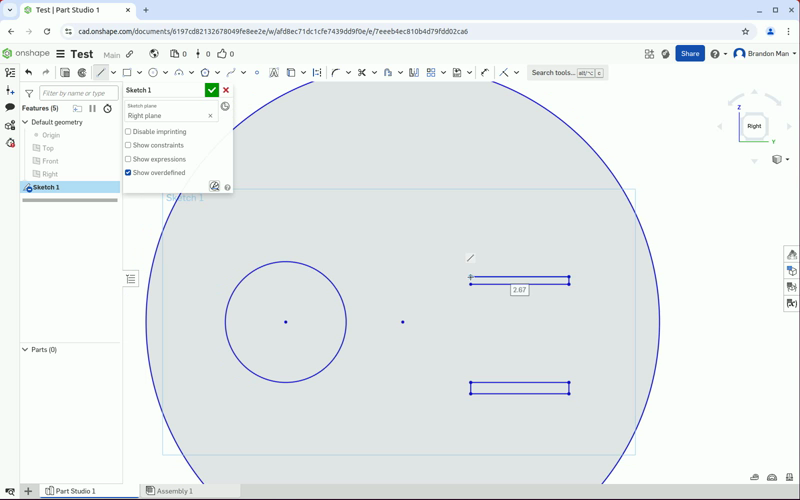
scroll(-6)
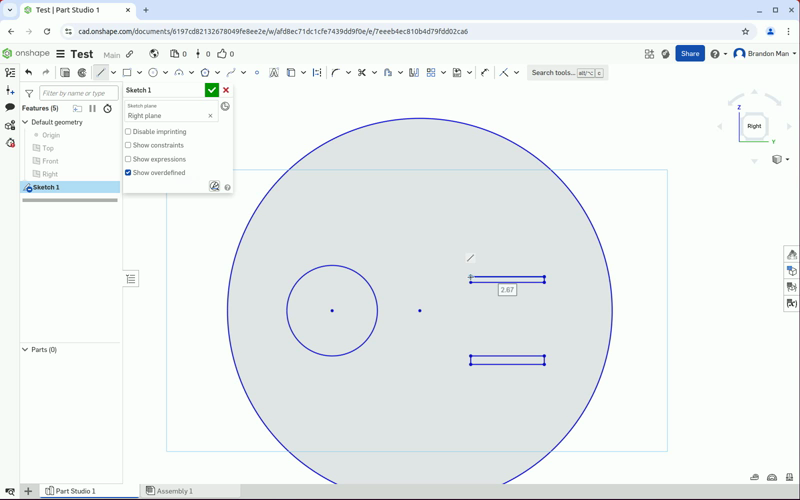
scroll(-6)
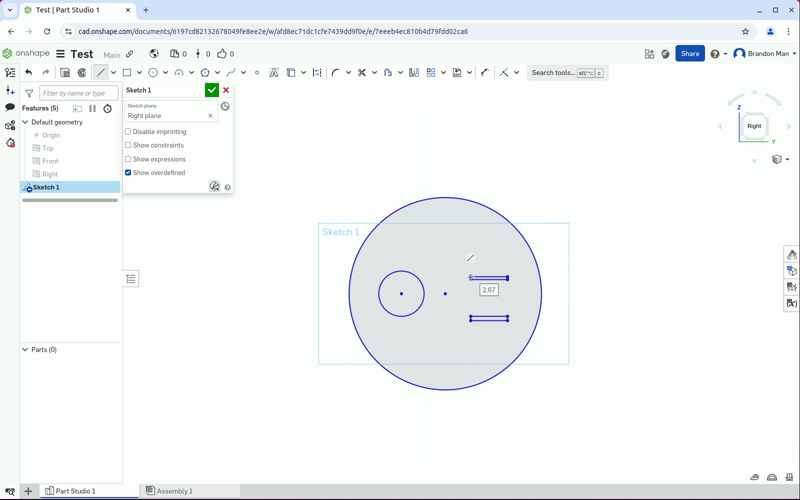
scroll(-6)
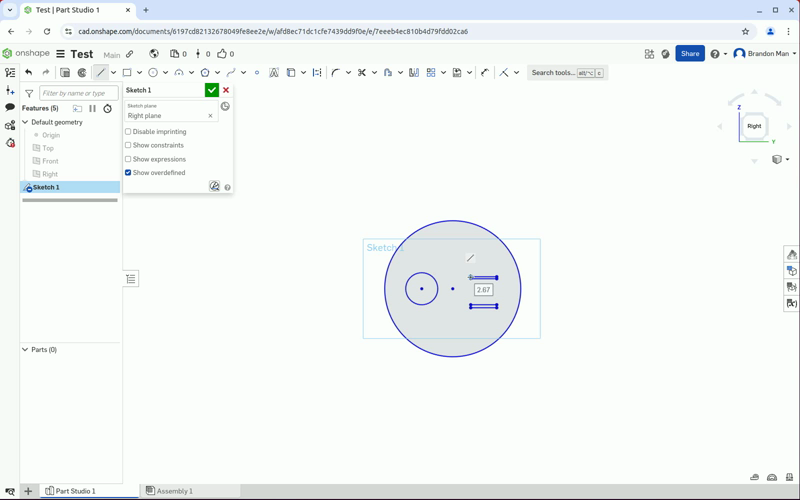
scroll(-6)
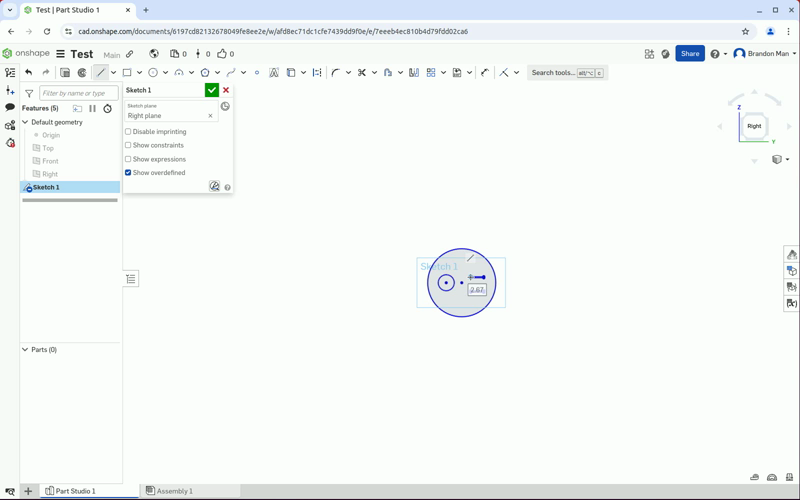
key_up(shift)
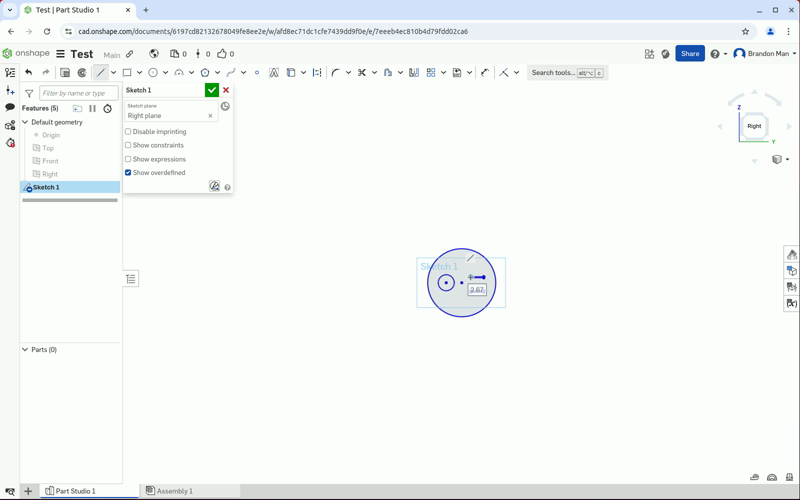
mouse_move(501, 276)
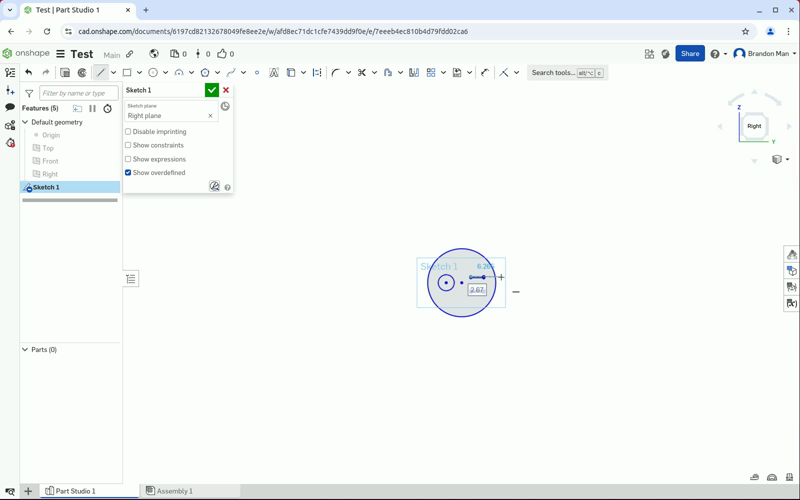
key_down(shift)
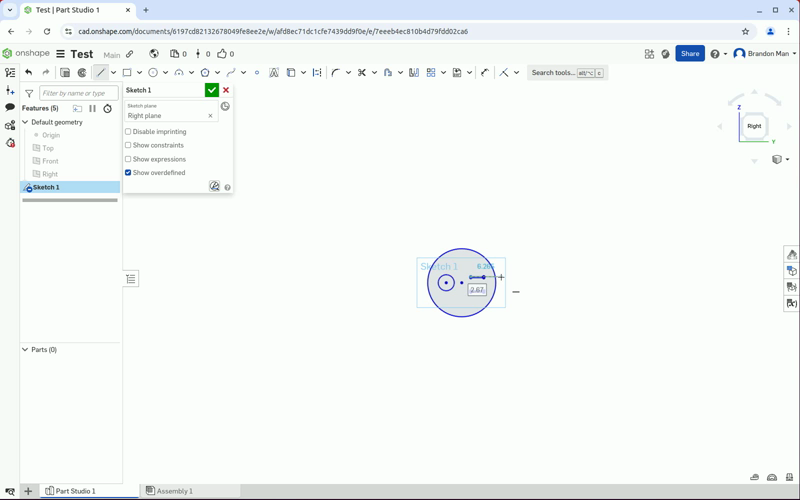
mouse_move(470, 277)
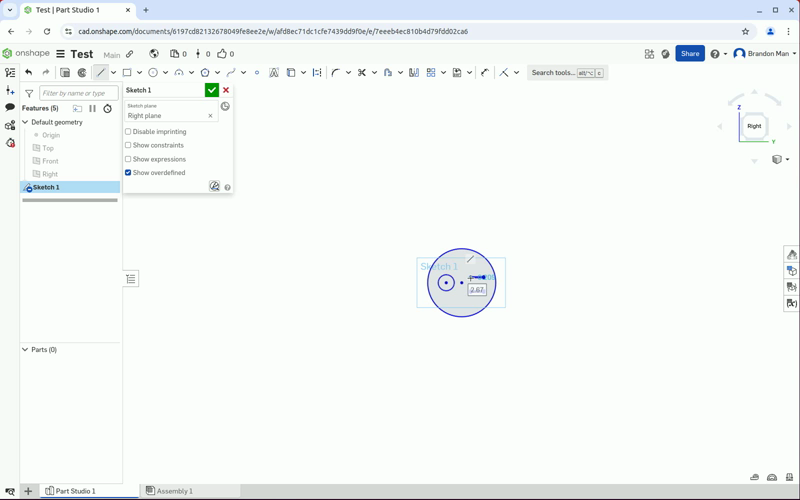
scroll(6)
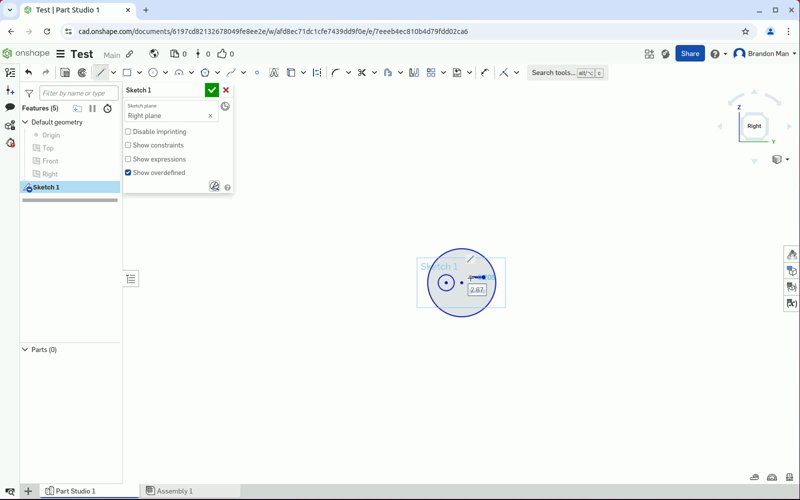
scroll(6)
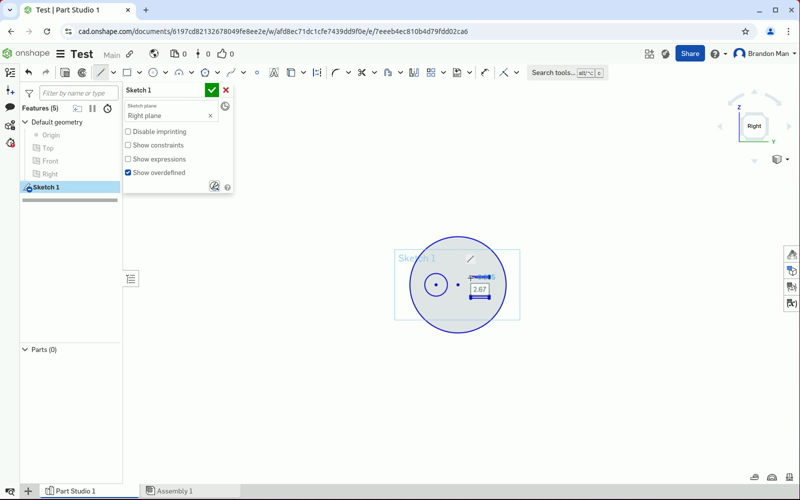
scroll(6)
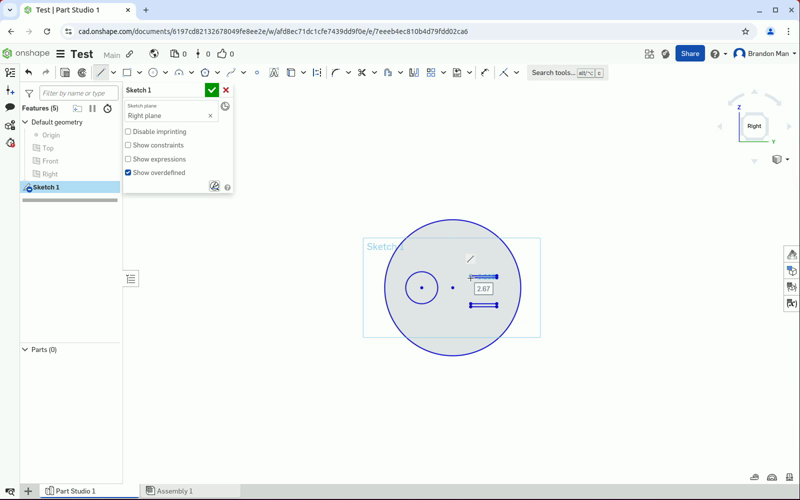
scroll(6)
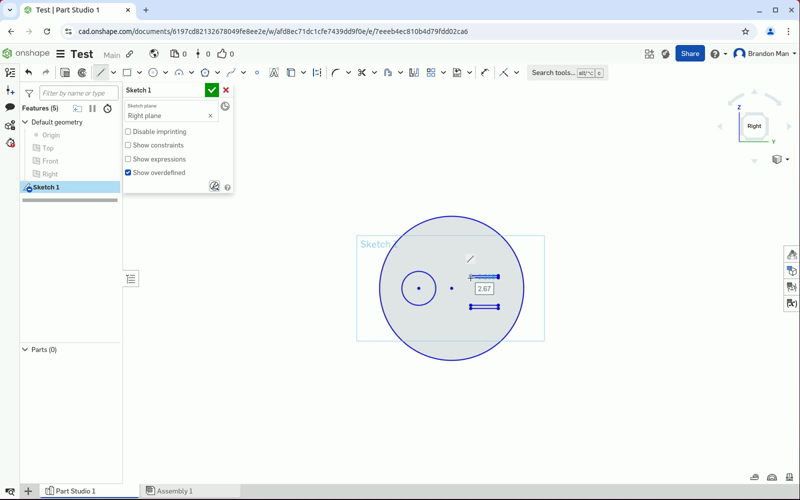
scroll(6)
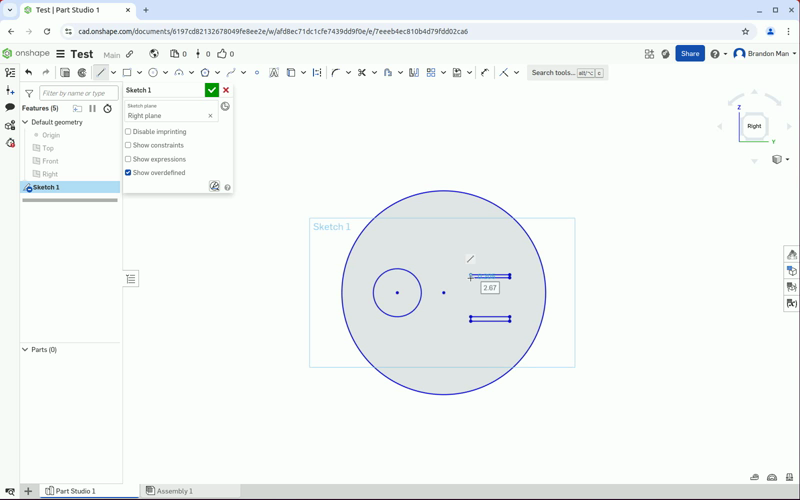
scroll(6)
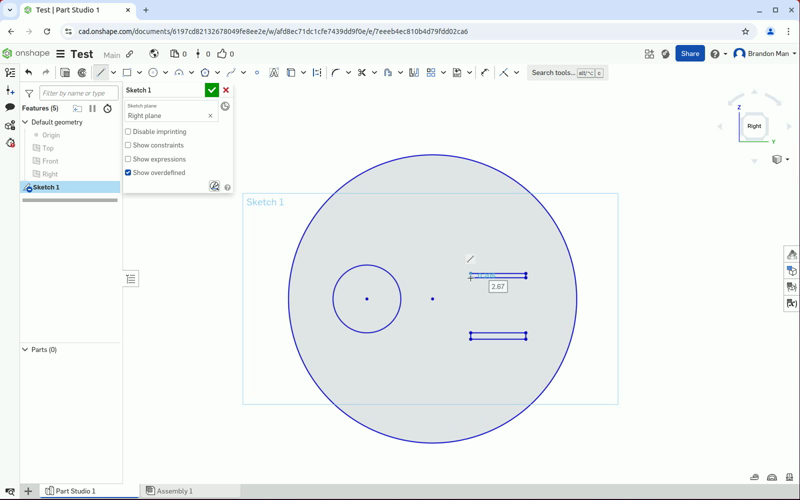
scroll(6)
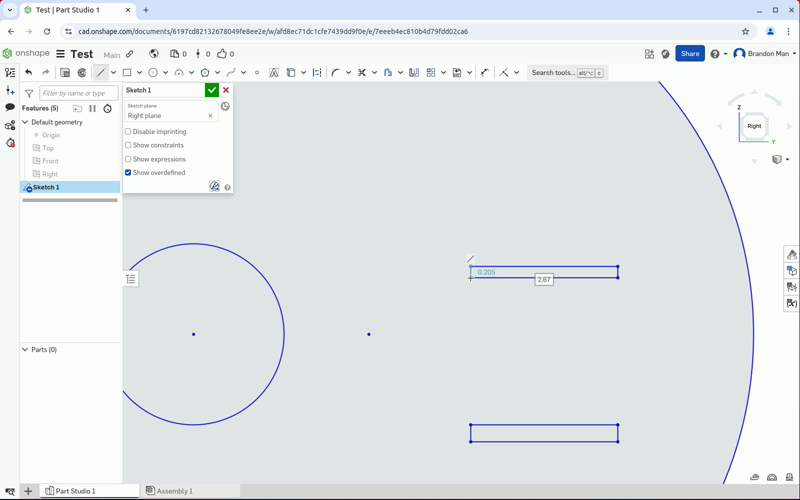
key_up(shift)
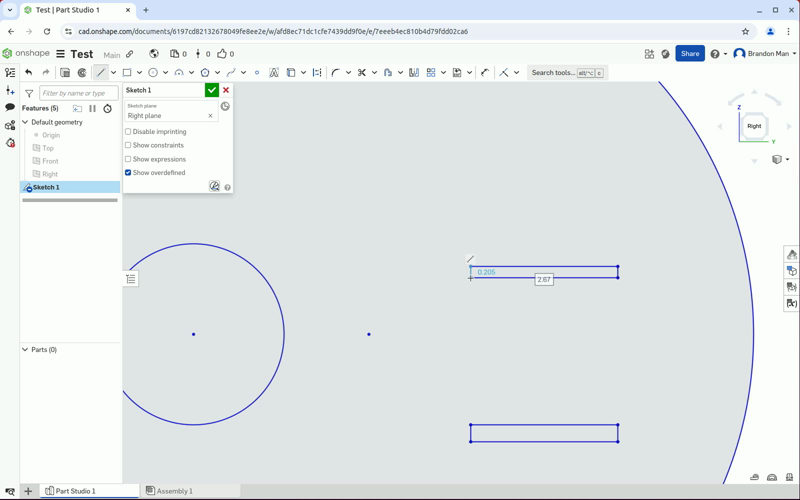
click(470, 277)
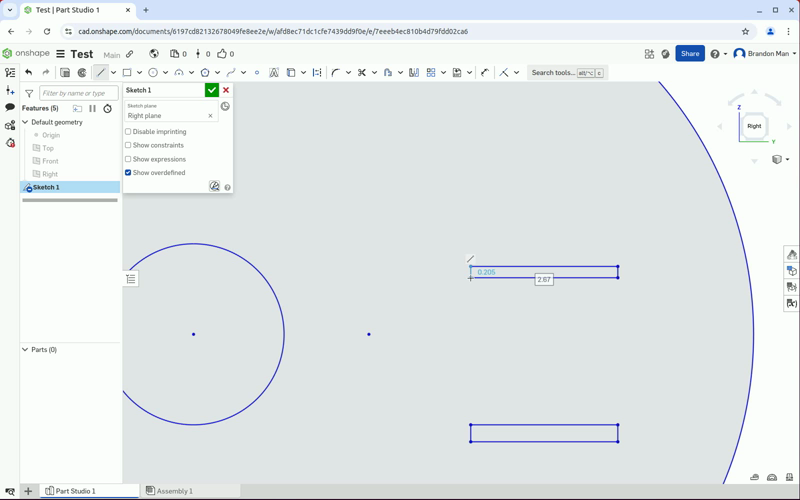
scroll(-6)
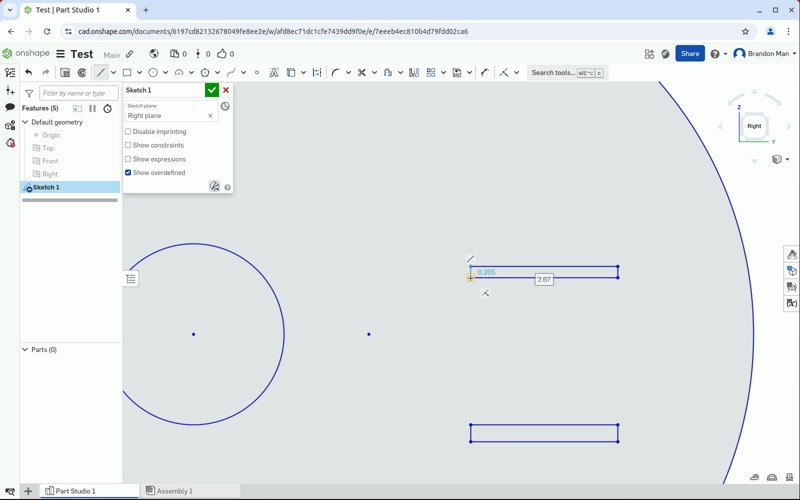
scroll(-6)
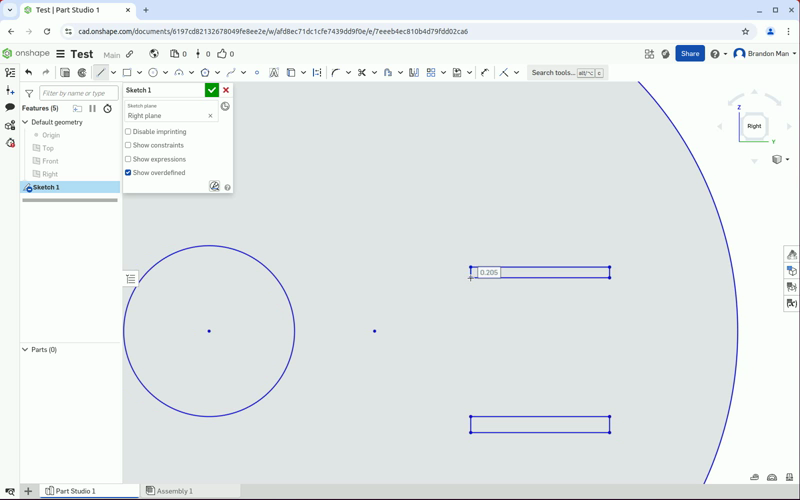
scroll(-6)
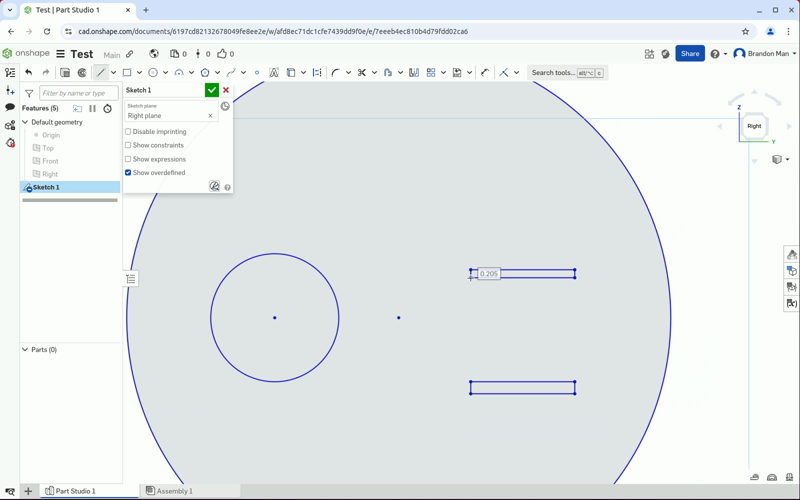
scroll(-6)
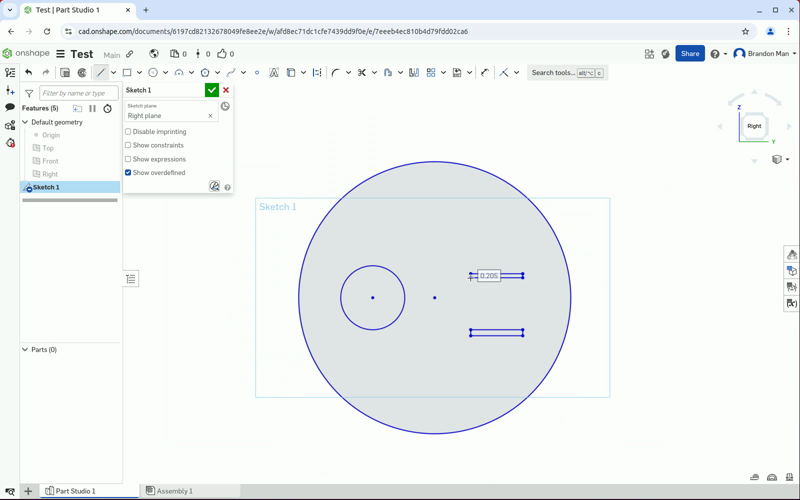
scroll(-6)
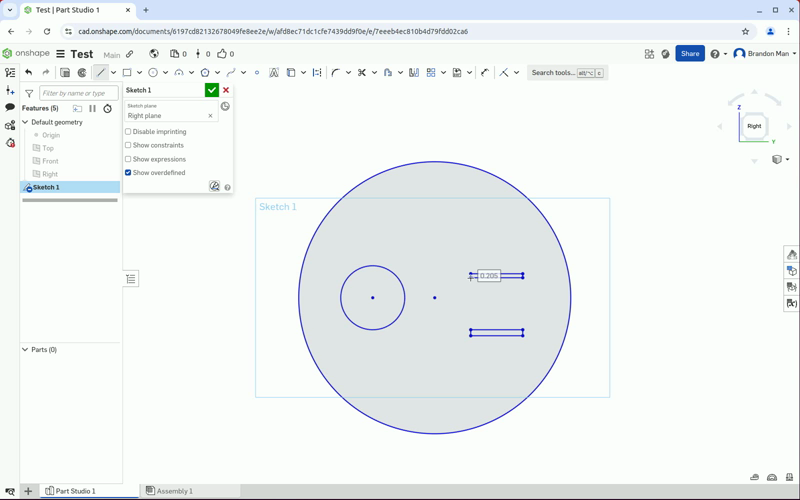
scroll(-6)
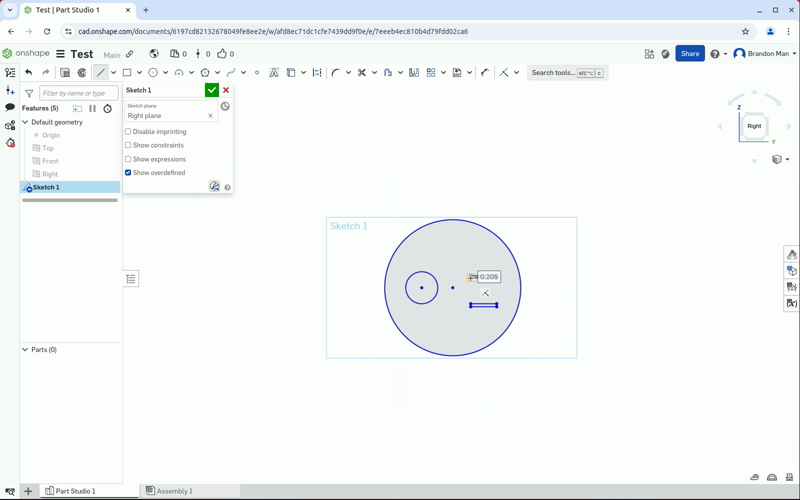
scroll(-6)
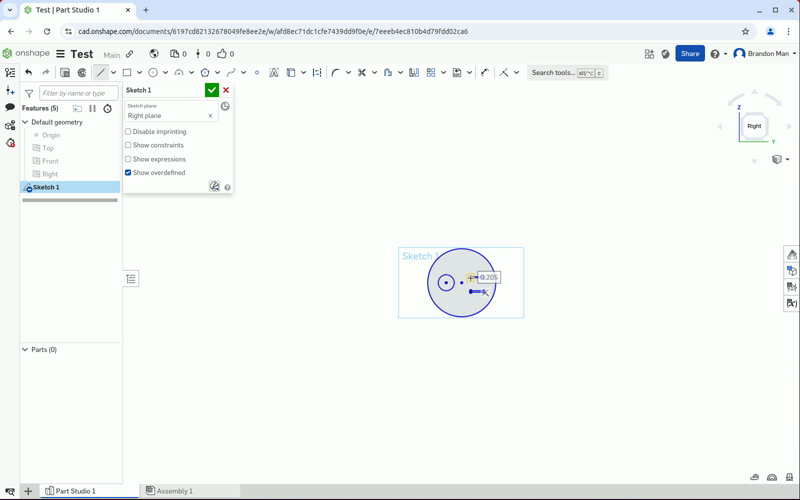
key(esc)
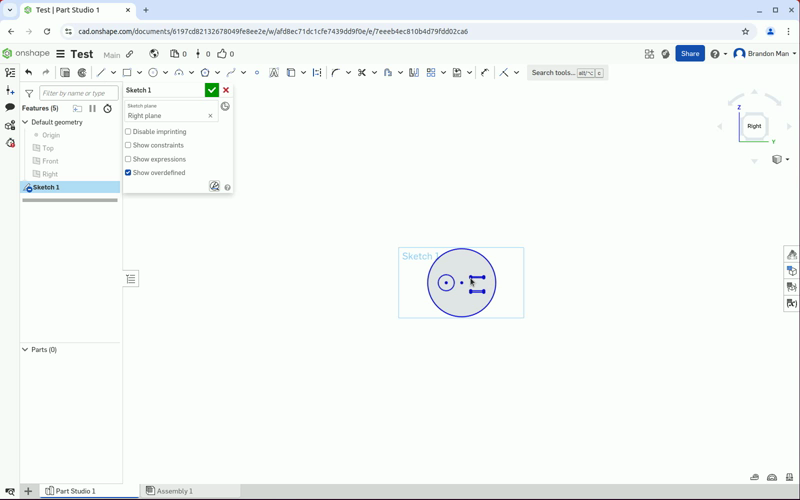
mouse_move(460, 252)
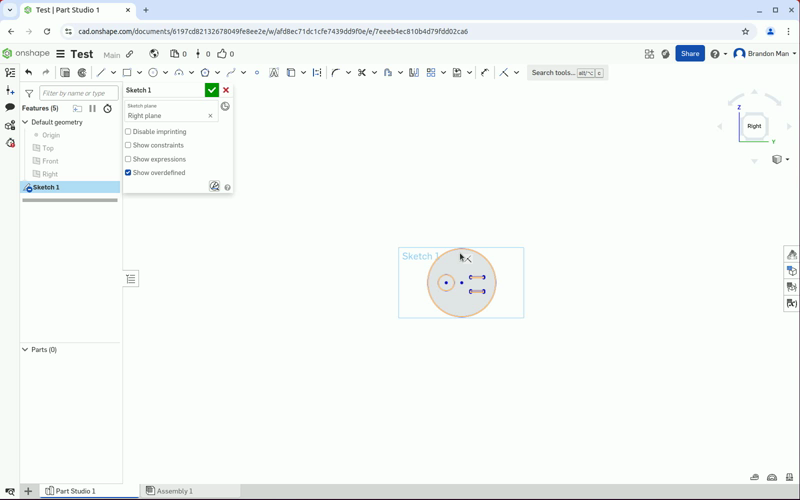
click(460, 252)
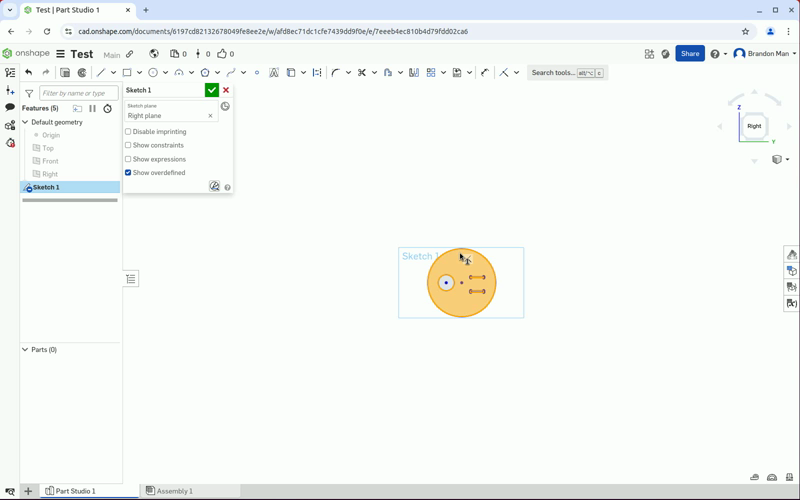
mouse_move(73, 352)
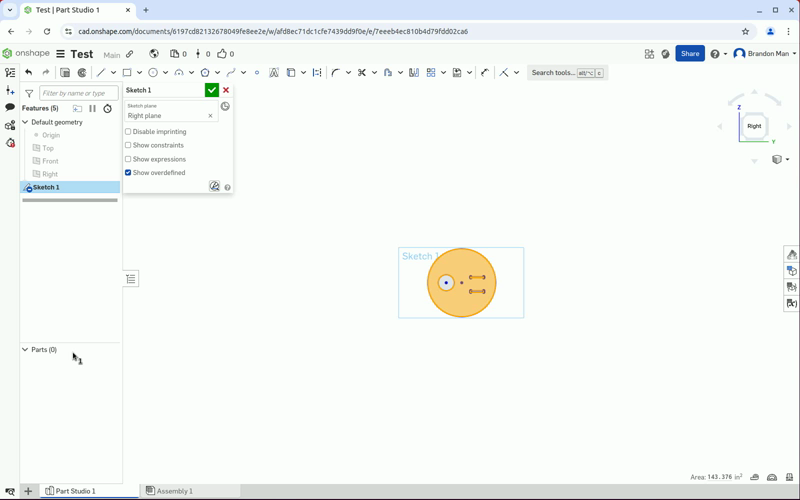
key(shift+y)
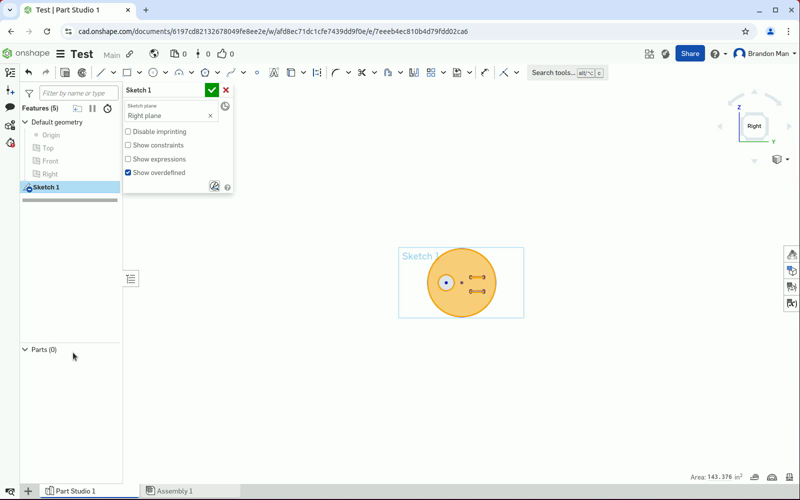
key(shift+e)
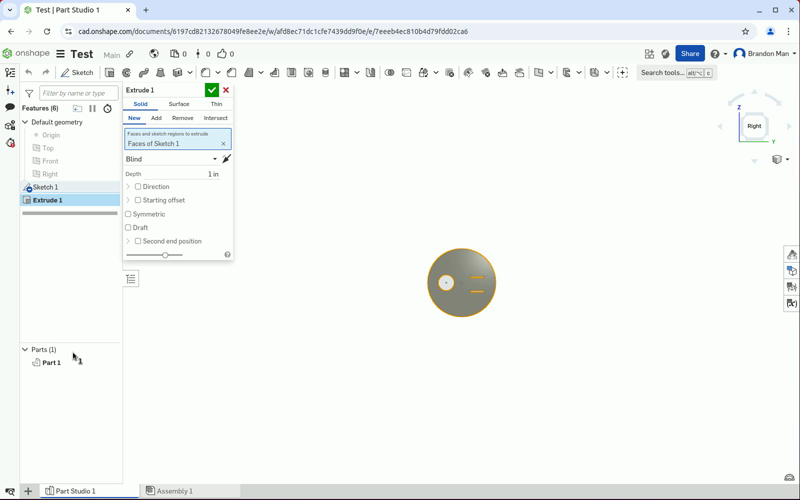
mouse_move(143, 106)
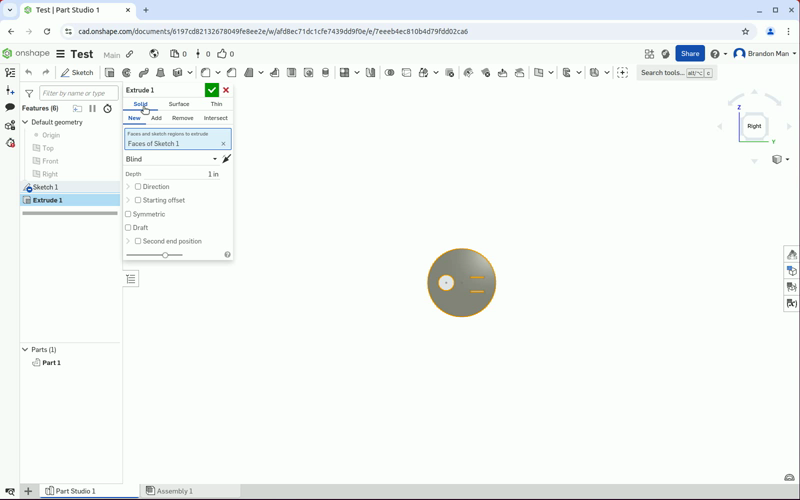
click(143, 106)
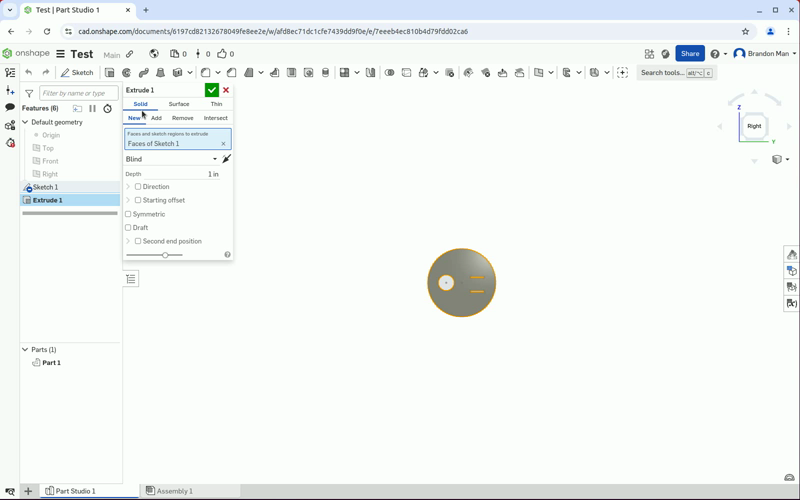
mouse_move(137, 120)
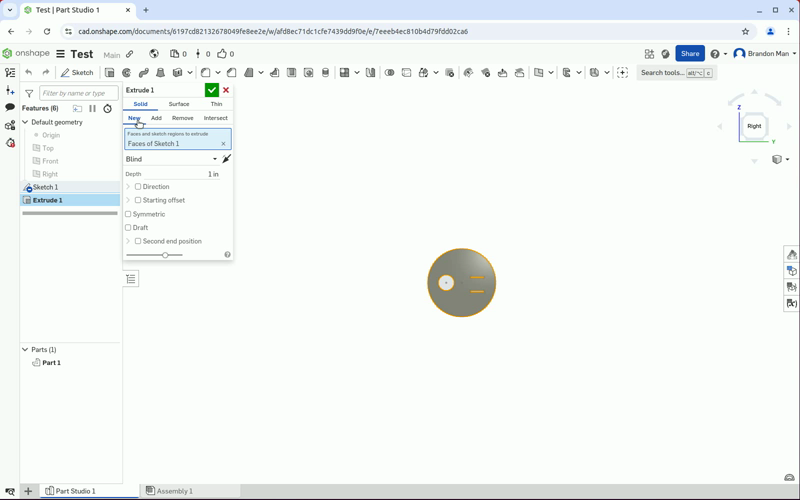
click(137, 120)
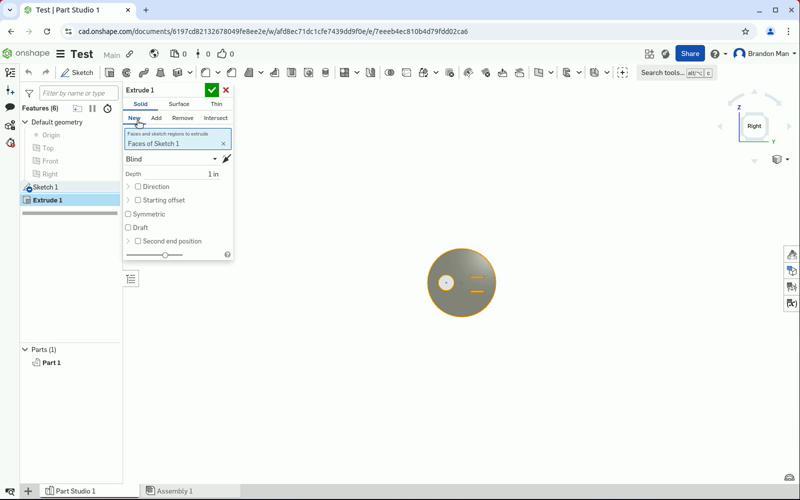
key(tab, 4)
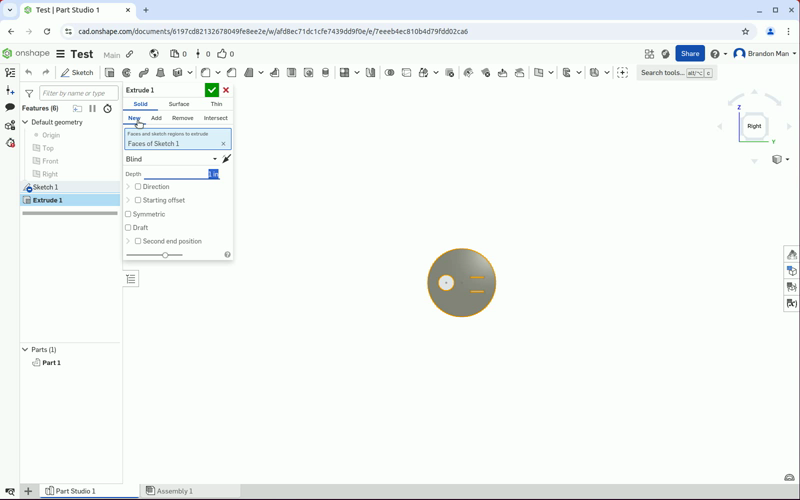
text(0.241)
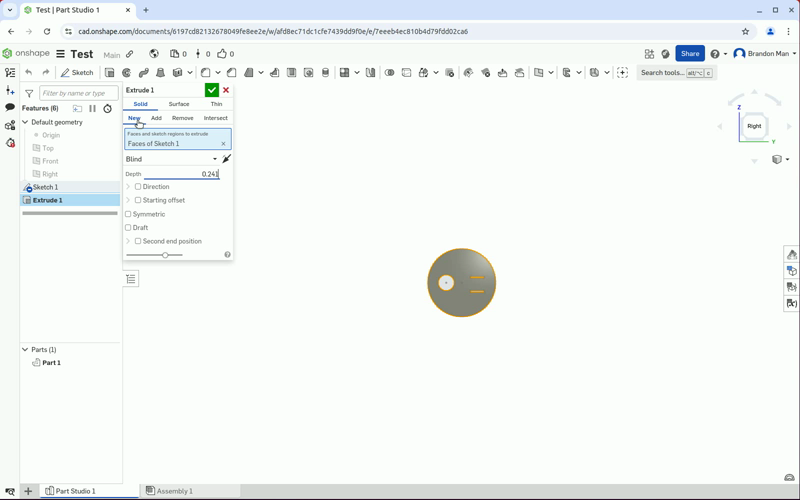
key(enter)
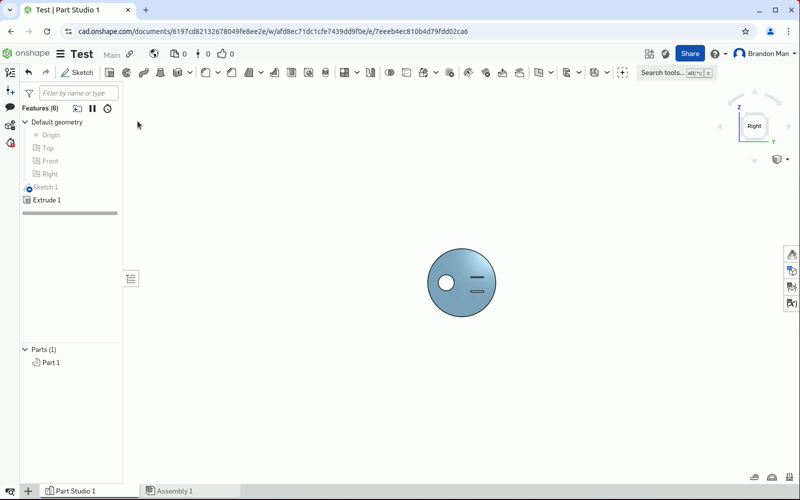
key(shift+h)
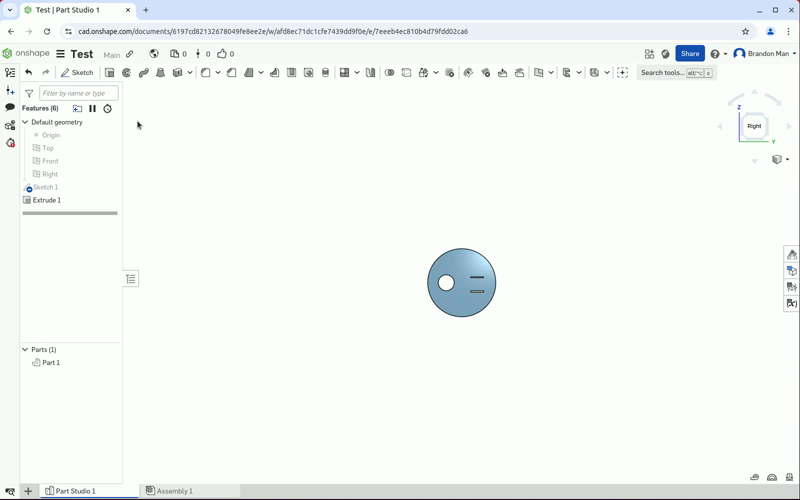
key(shift+h)
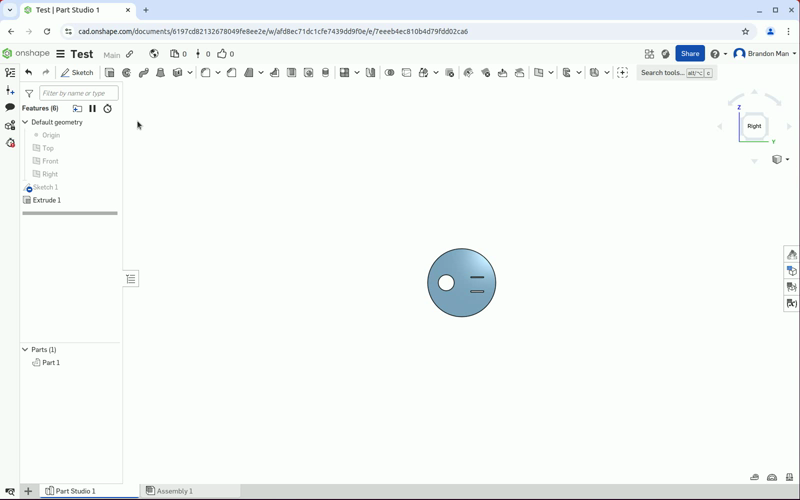
mouse_move(73, 189)
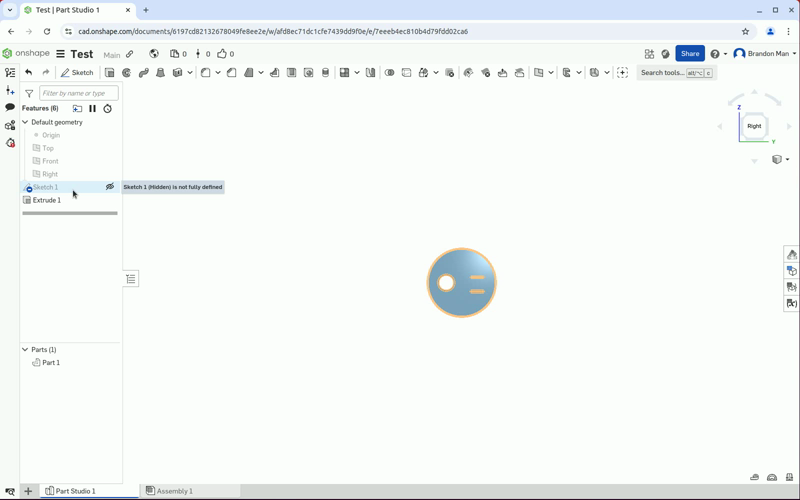
click(73, 189)
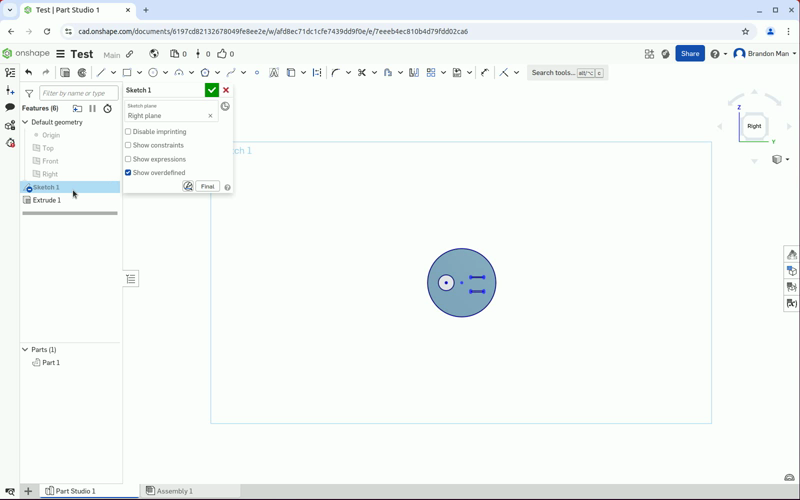
mouse_move(229, 92)
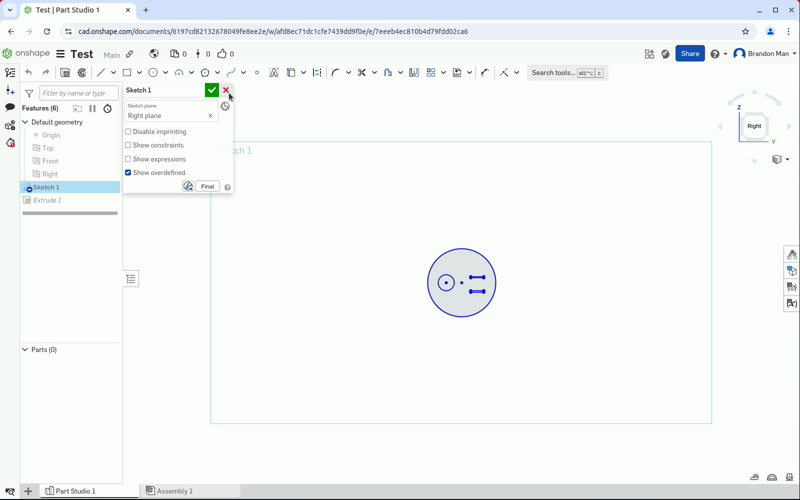
click(229, 92)
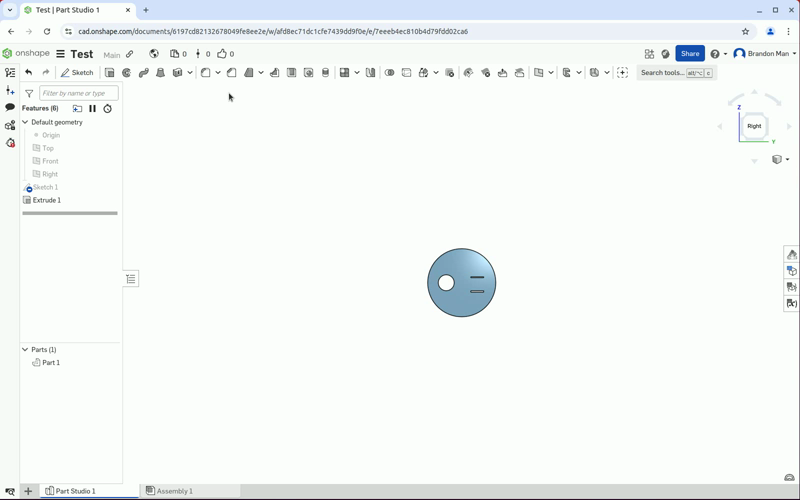
mouse_move(541, 75)
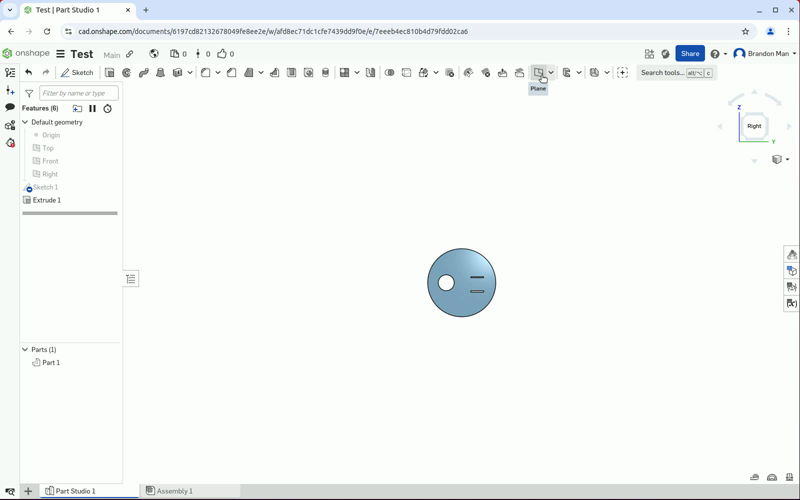
click(541, 75)
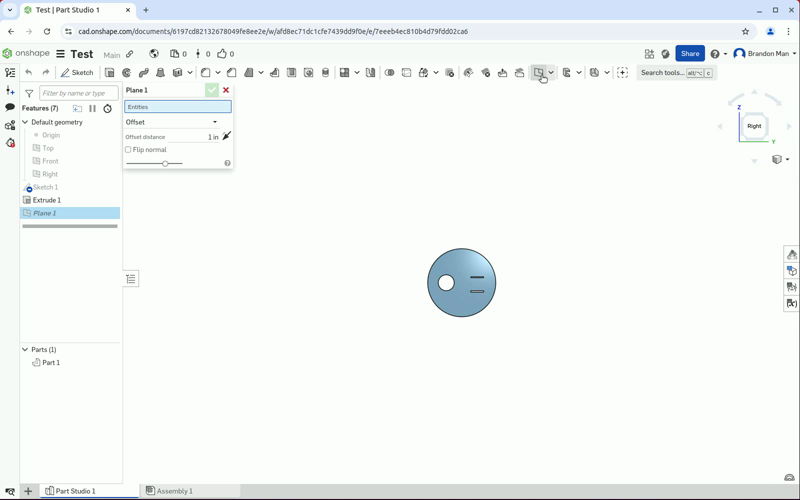
mouse_move(73, 176)
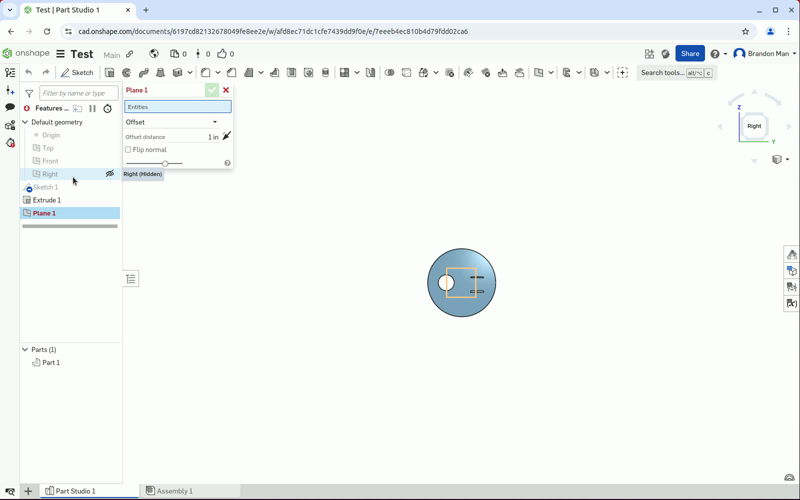
click(73, 176)
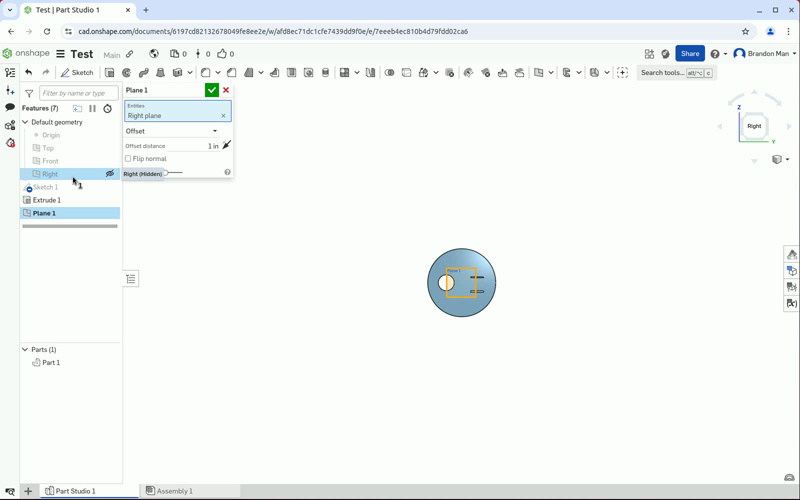
key(tab, 2)
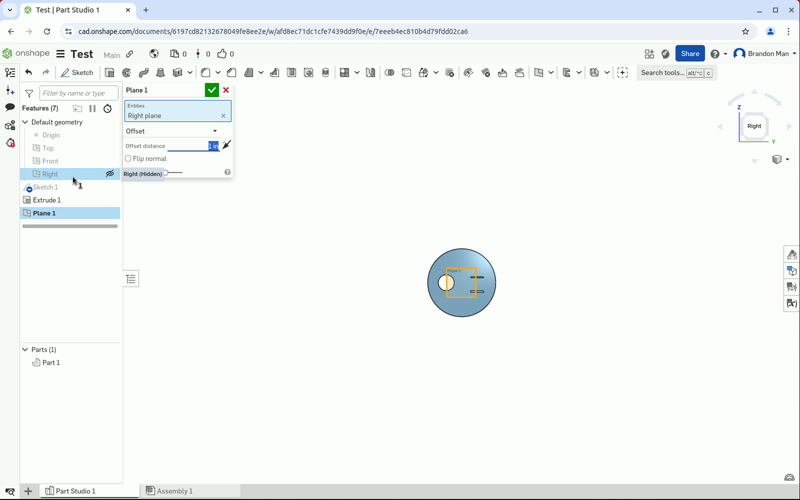
text(0.246)
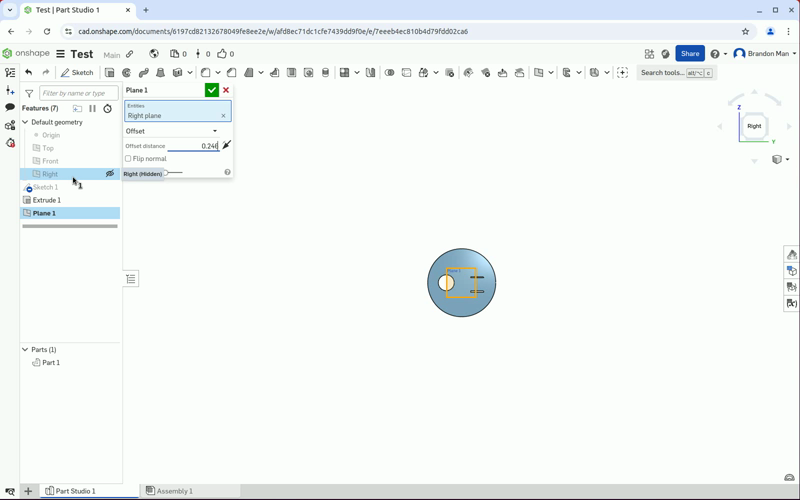
key(enter, 2)
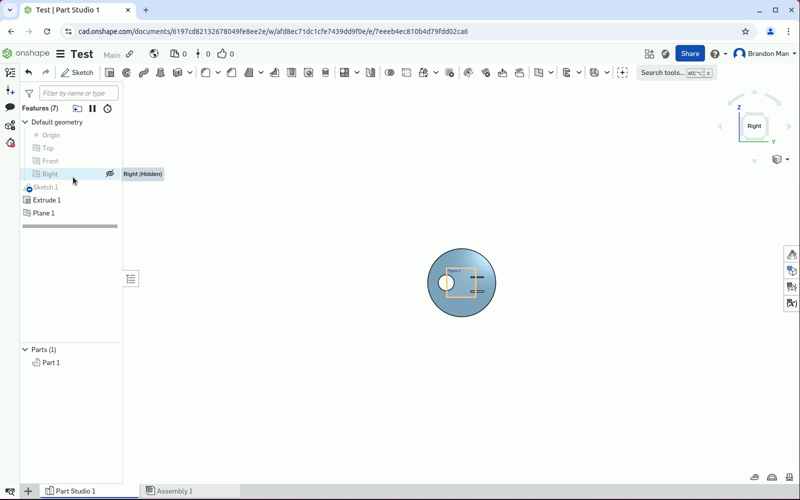
key(shift+s)
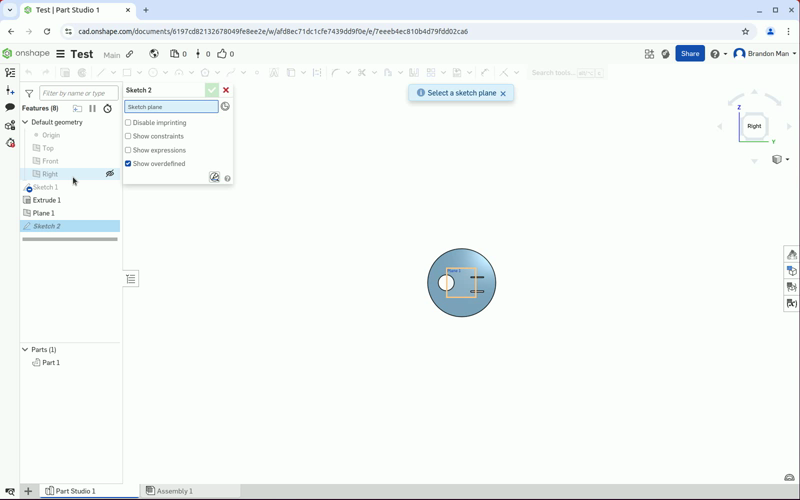
mouse_move(73, 215)
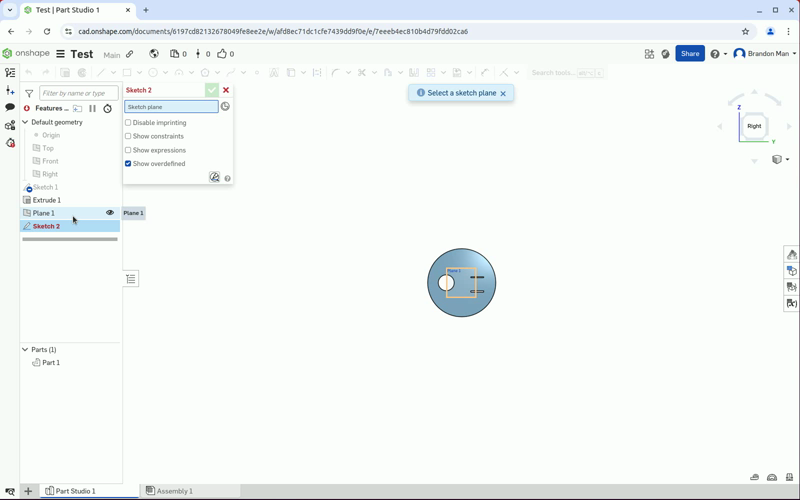
click(73, 215)
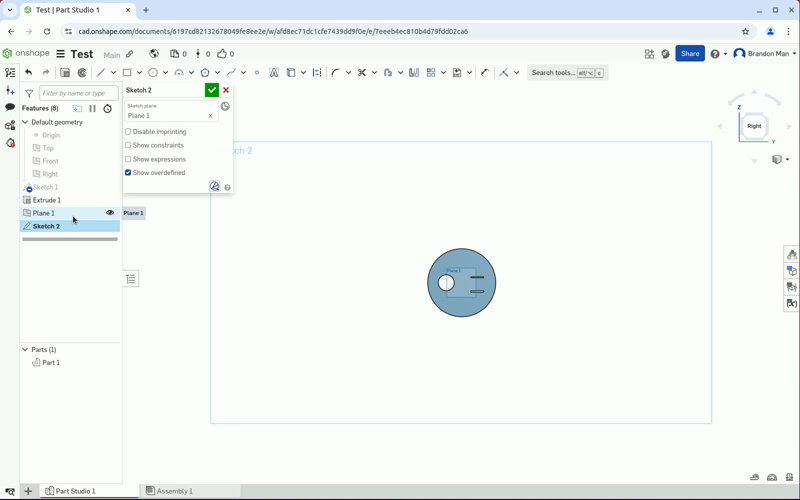
mouse_move(73, 352)
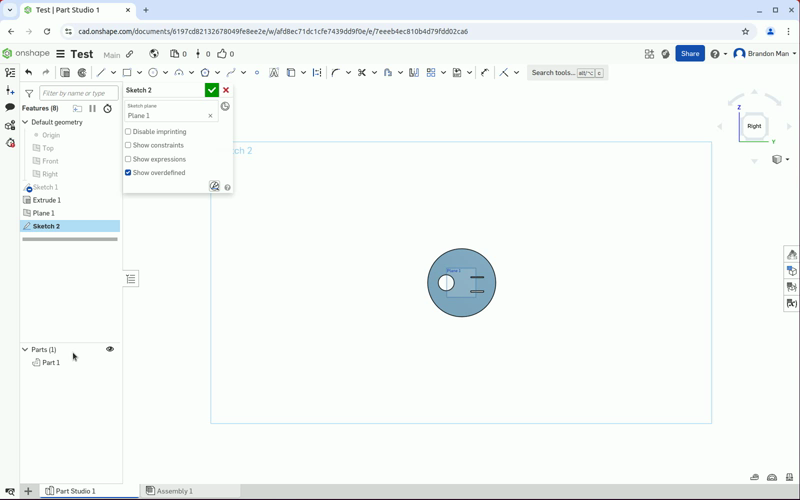
key(y)
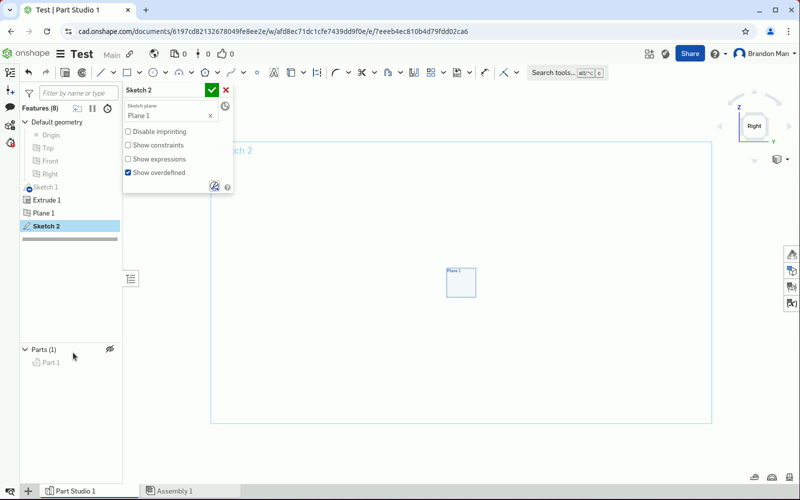
key(c)
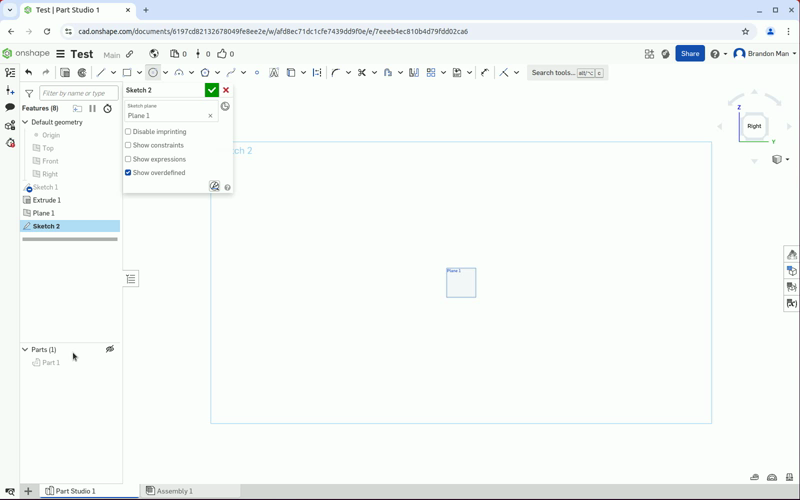
key_down(shift)
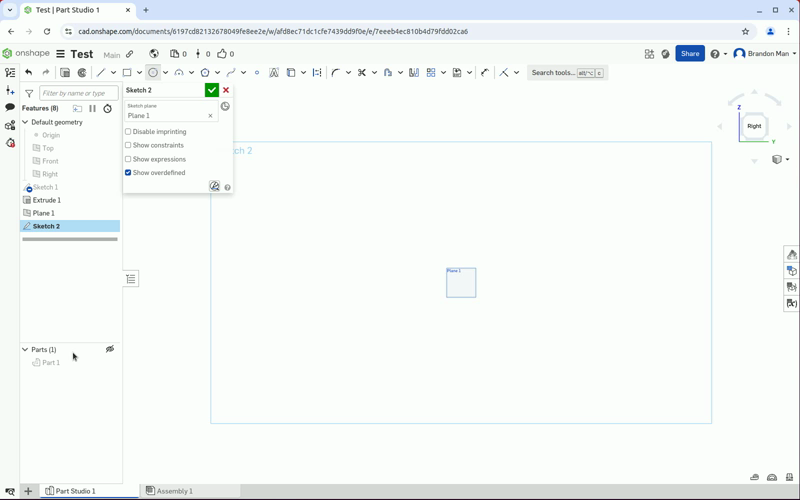
mouse_move(356, 259)
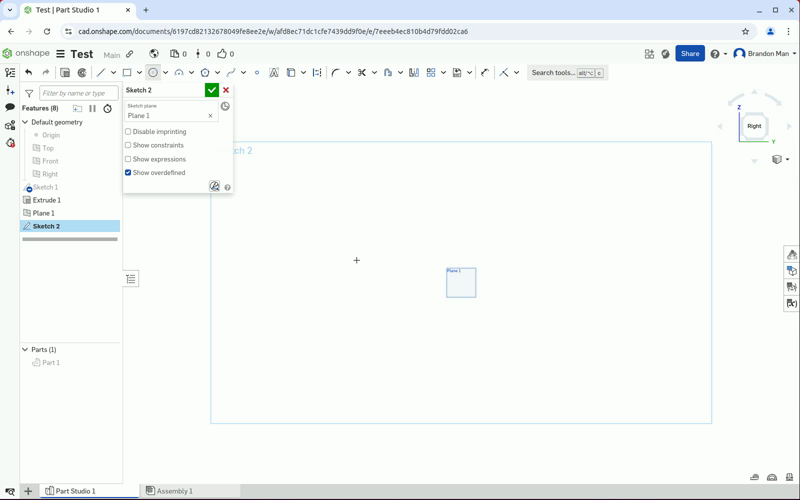
click(356, 259)
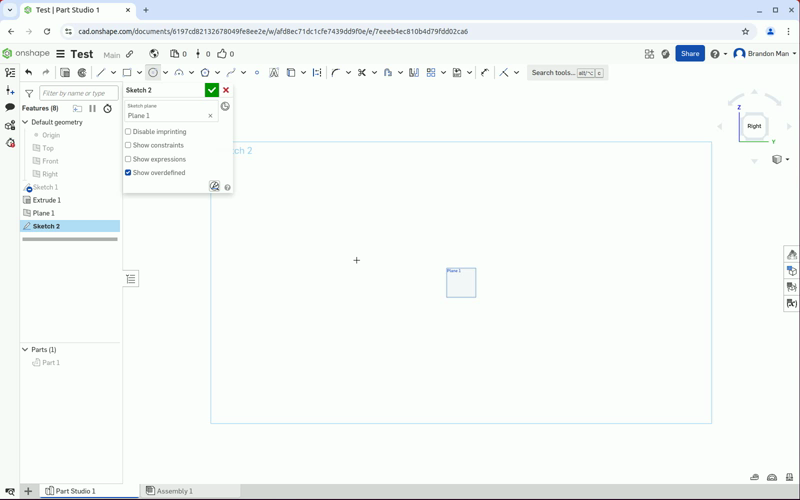
key_up(shift)
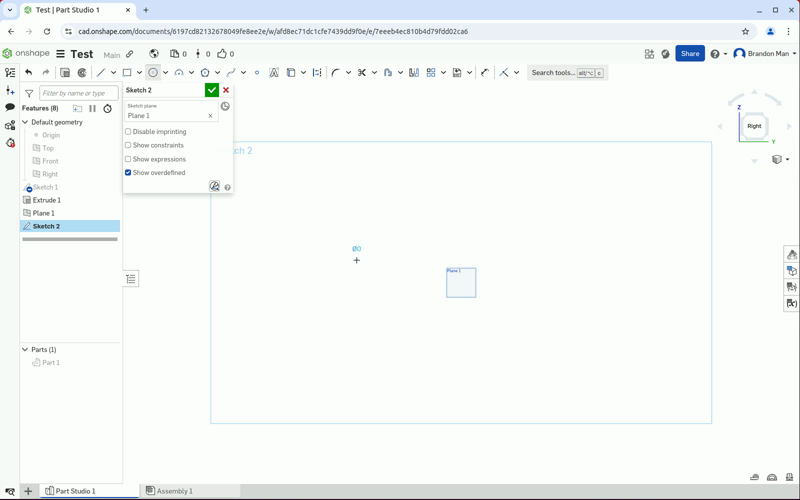
mouse_move(365, 259)
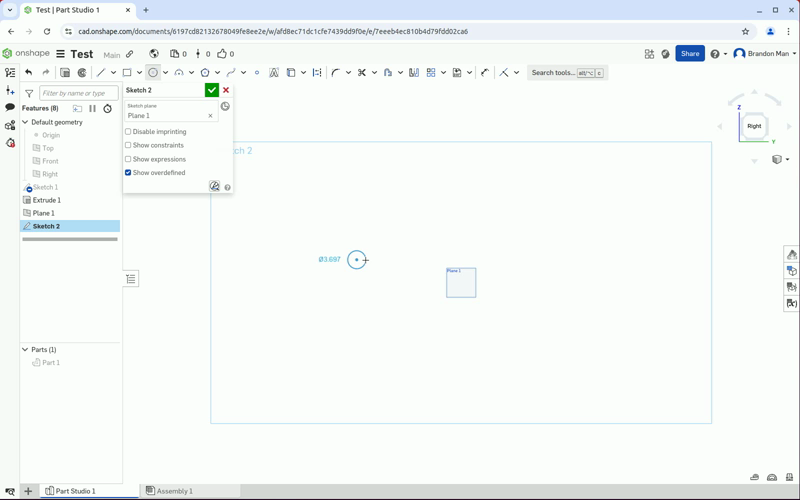
click(365, 259)
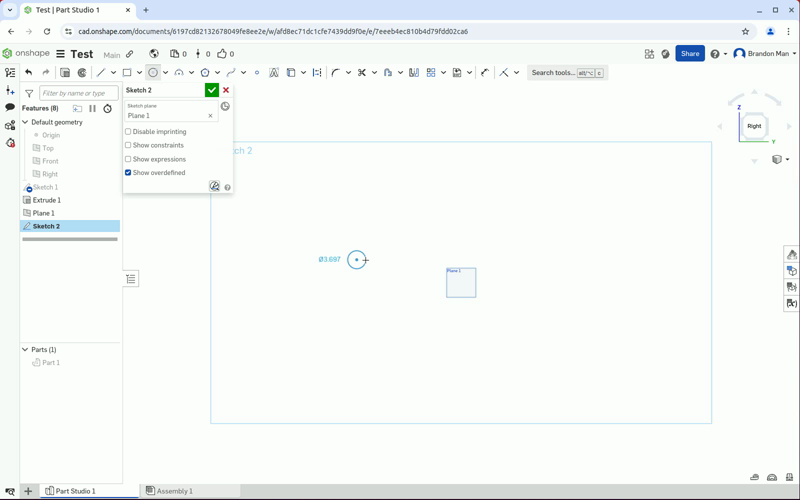
key(esc)
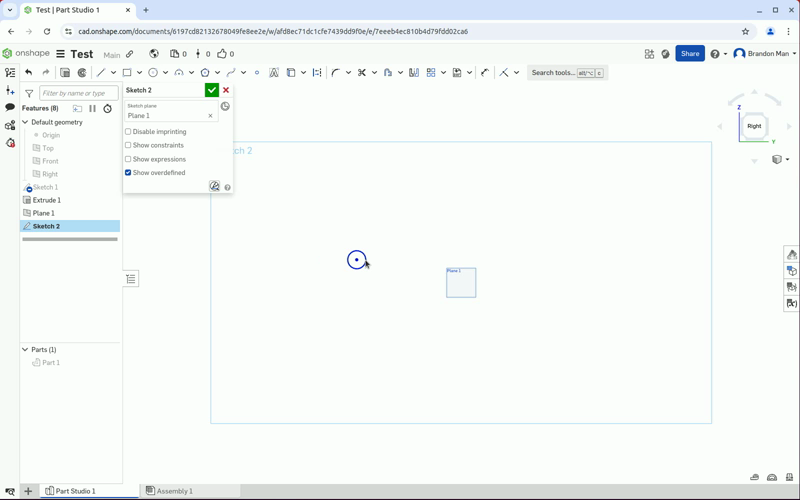
key(c)
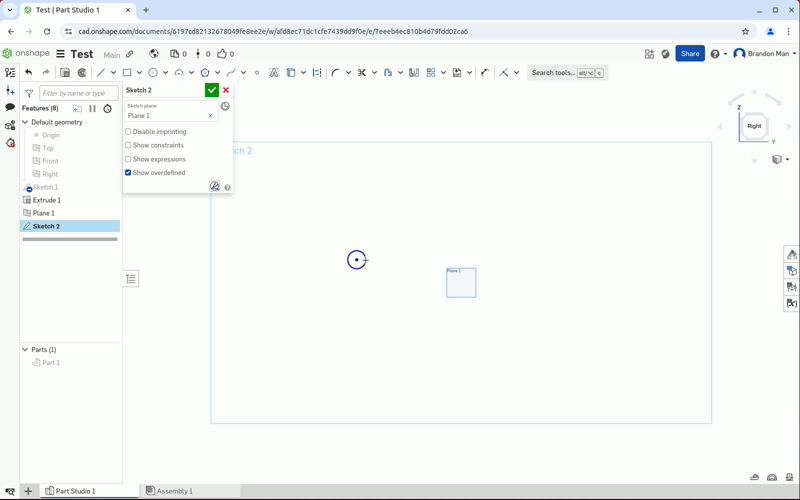
key_down(shift)
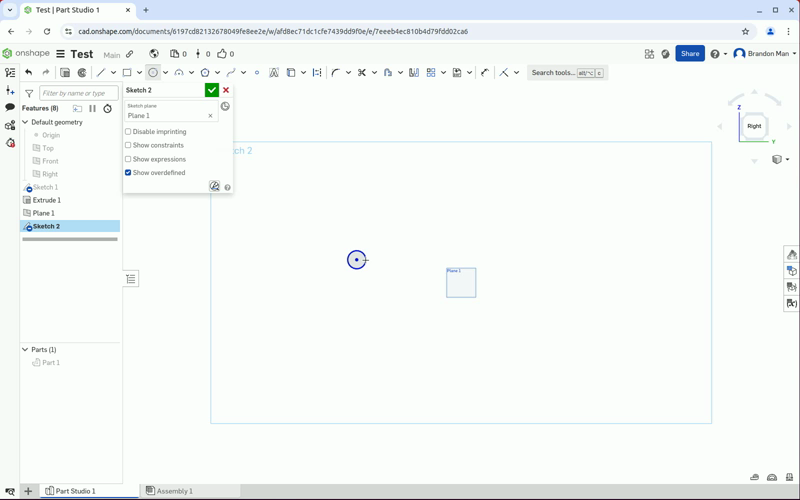
mouse_move(356, 259)
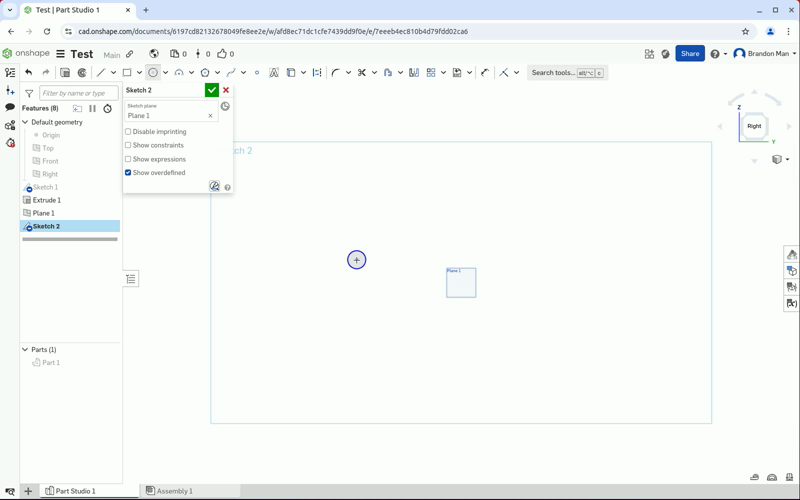
click(356, 259)
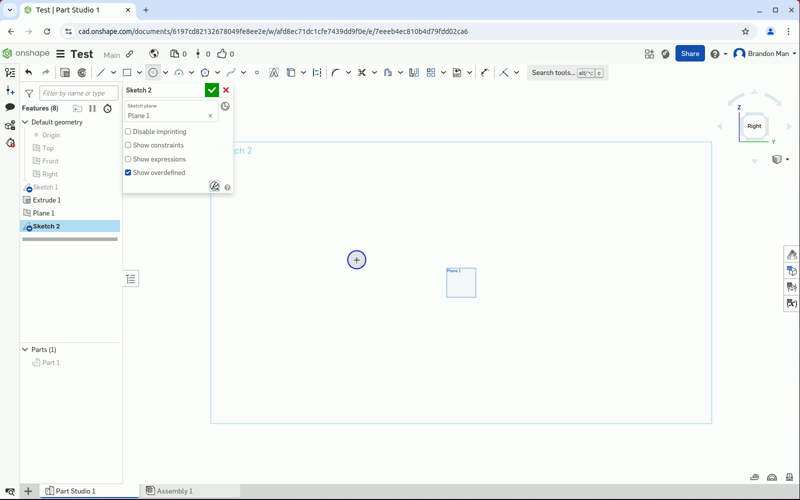
key_up(shift)
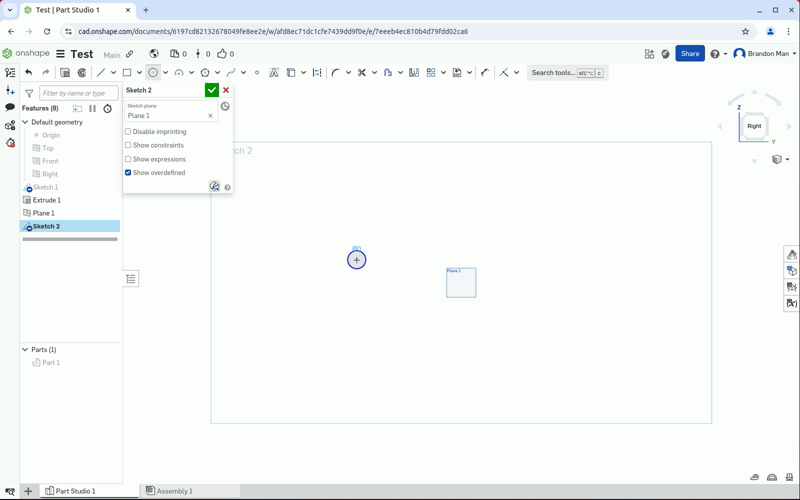
mouse_move(361, 259)
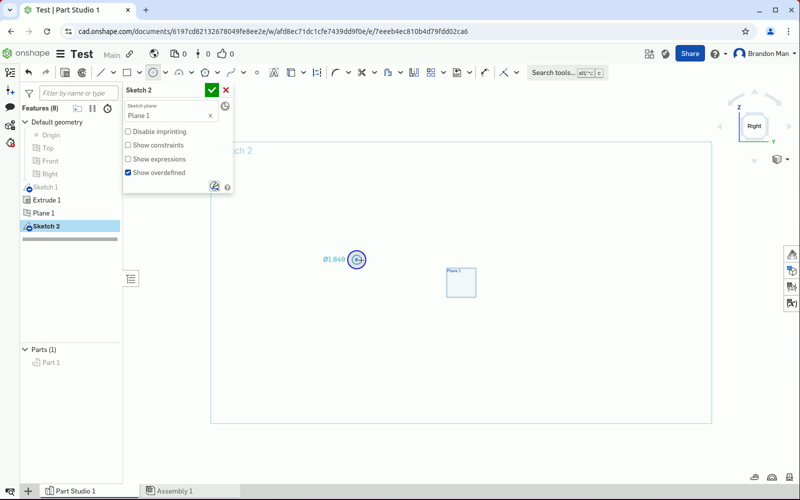
scroll(6)
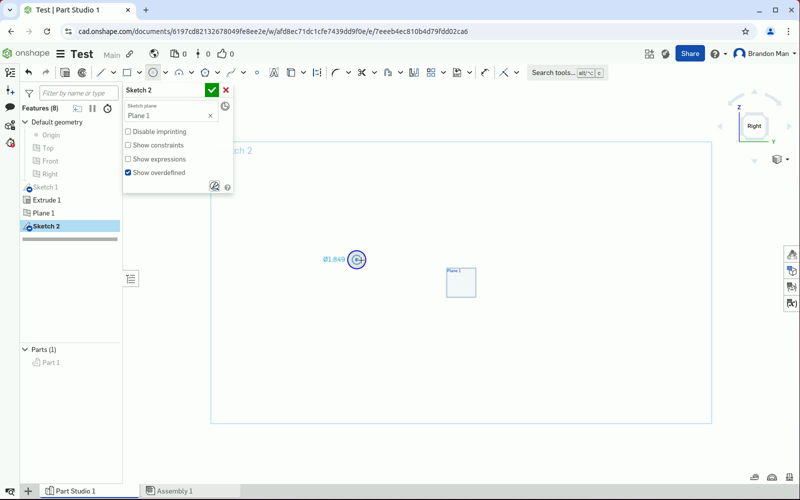
scroll(6)
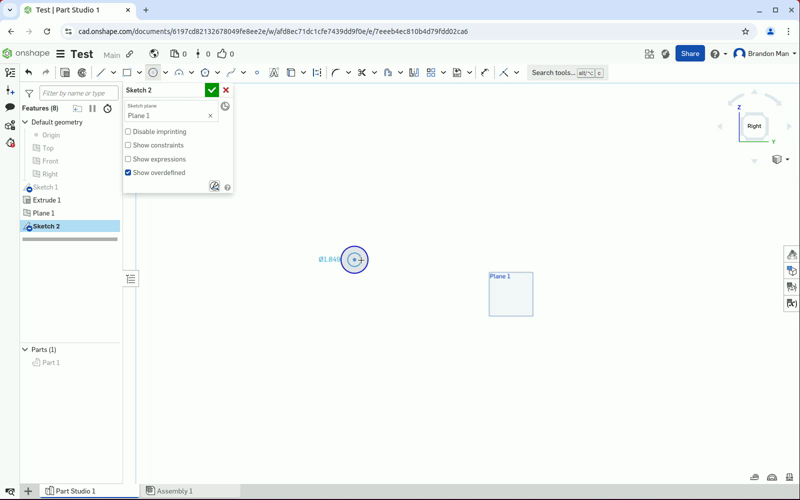
scroll(6)
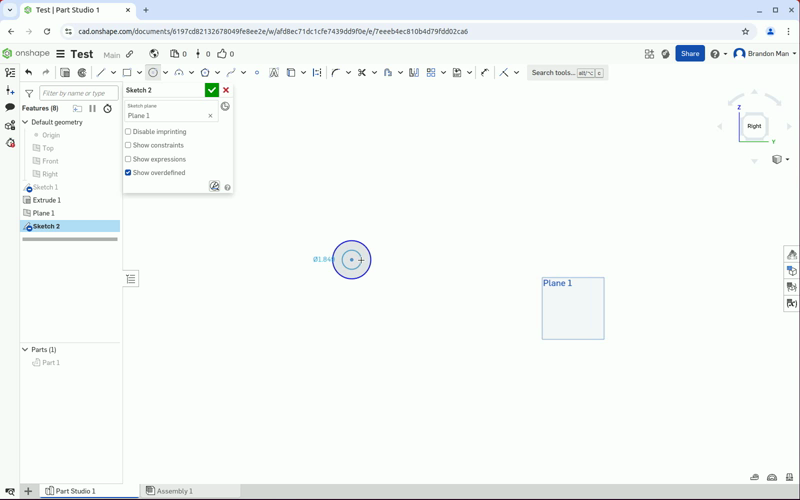
scroll(6)
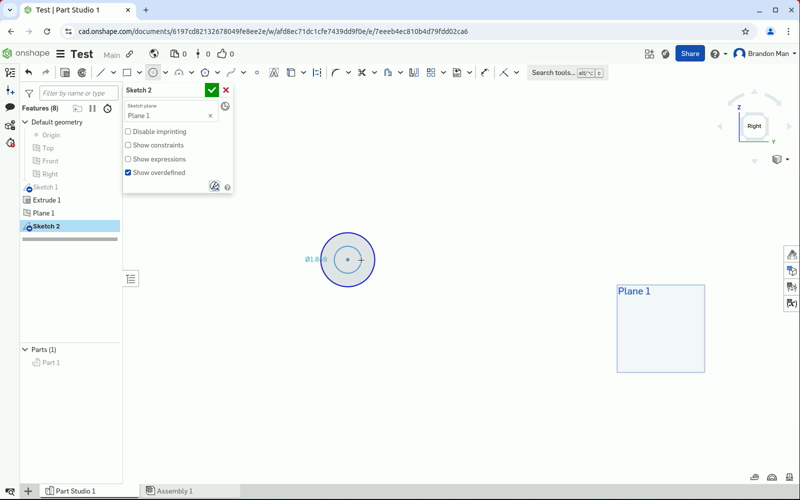
scroll(6)
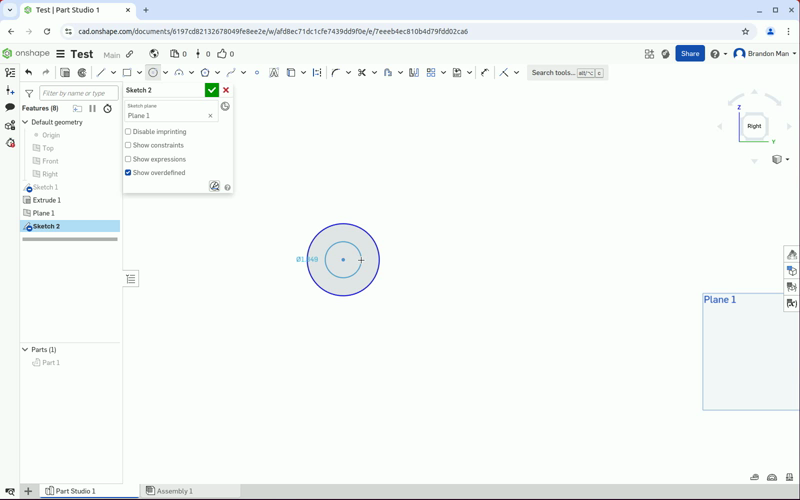
scroll(6)
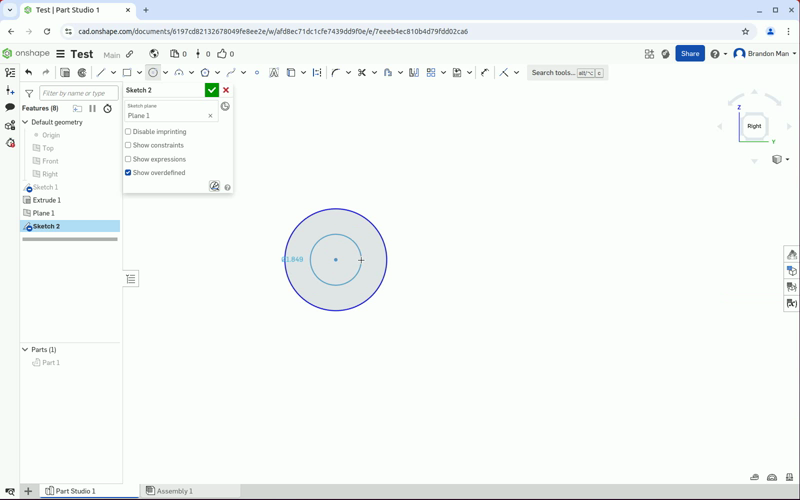
scroll(6)
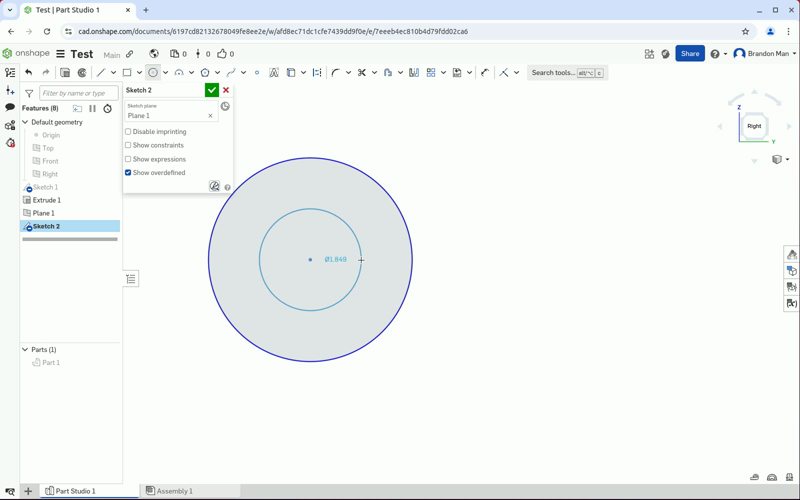
click(361, 259)
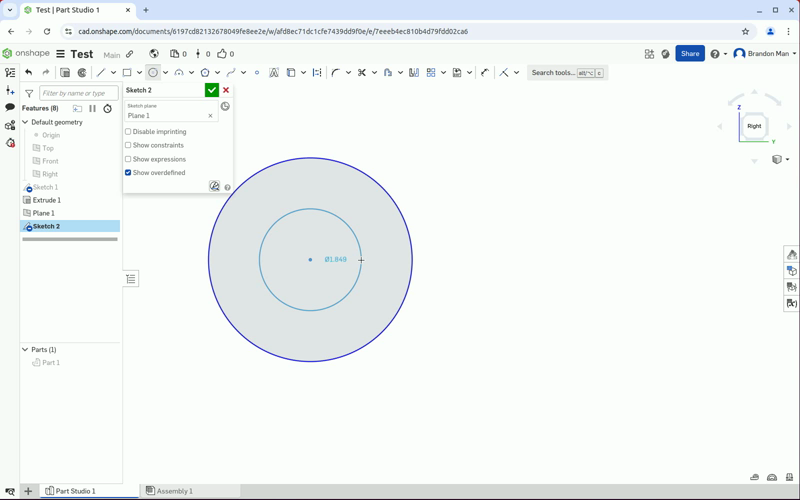
scroll(-6)
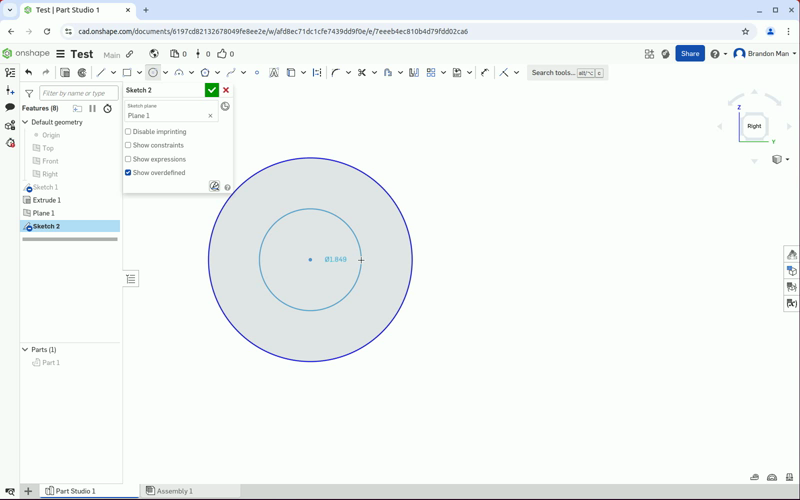
scroll(-6)
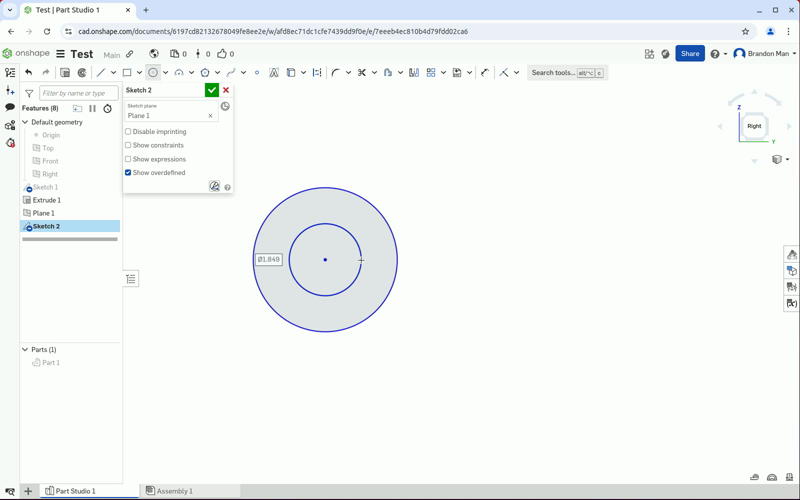
scroll(-6)
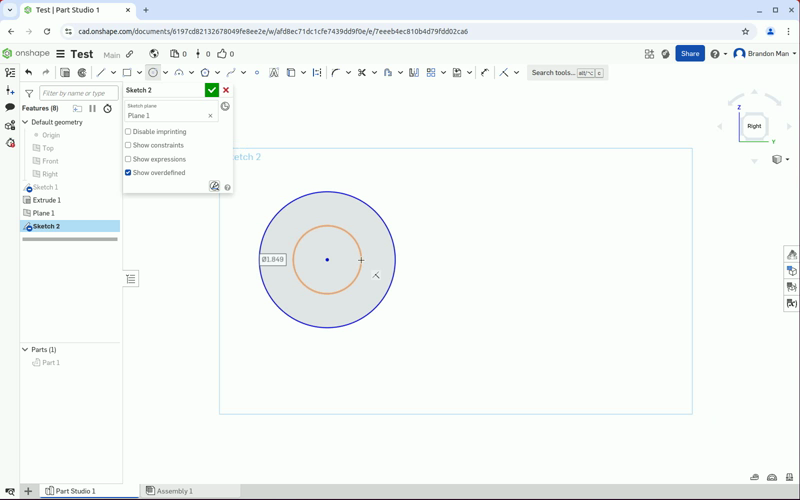
scroll(-6)
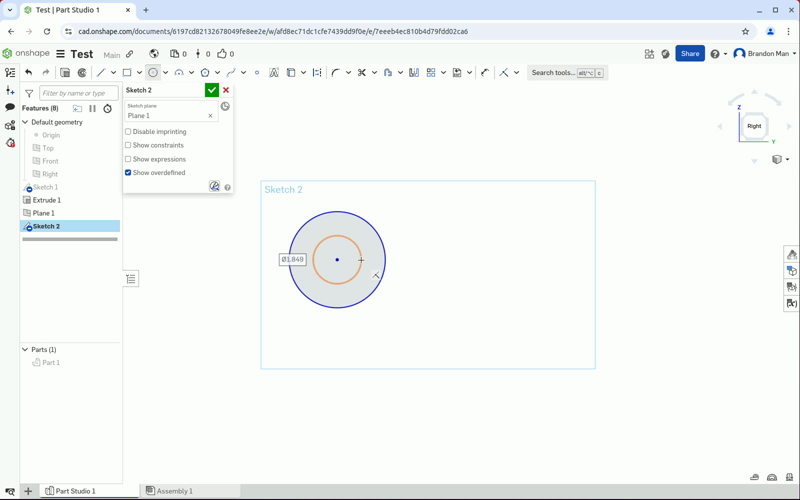
scroll(-6)
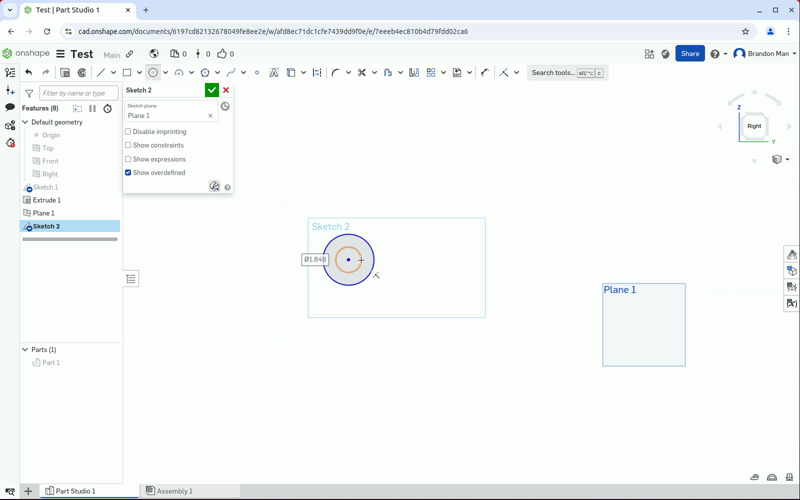
scroll(-6)
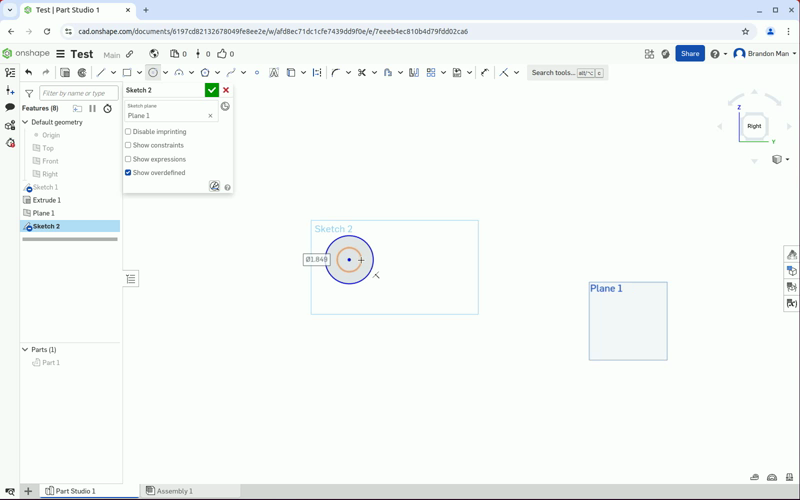
scroll(-6)
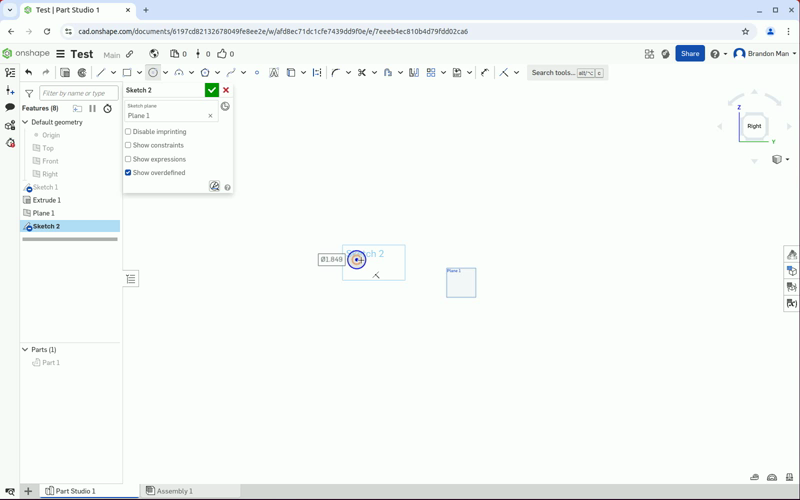
key(esc)
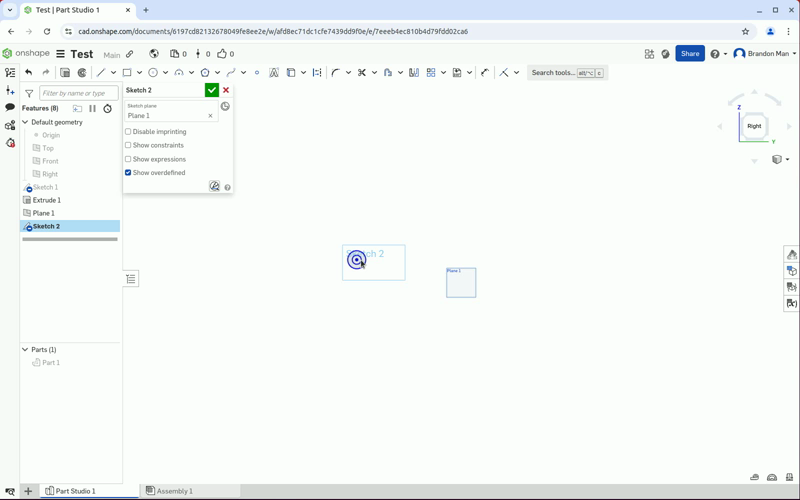
mouse_move(360, 264)
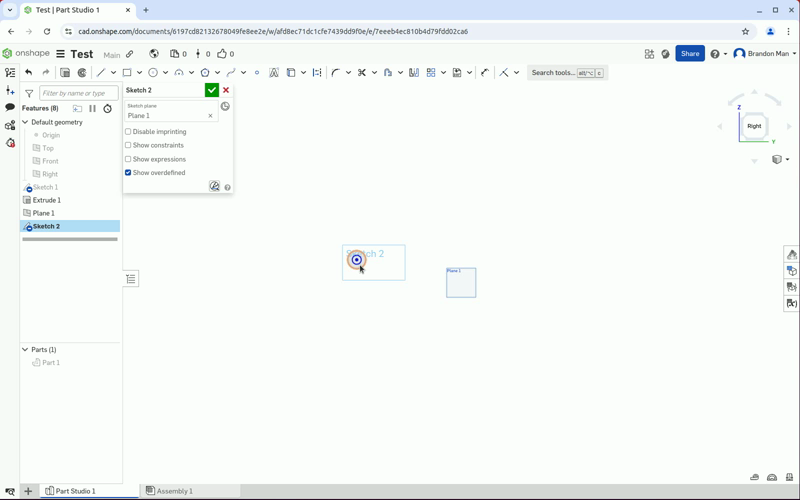
scroll(6)
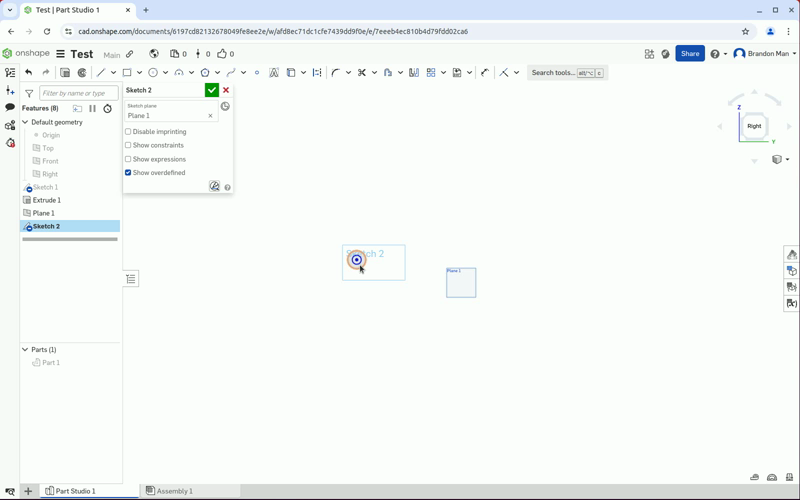
scroll(6)
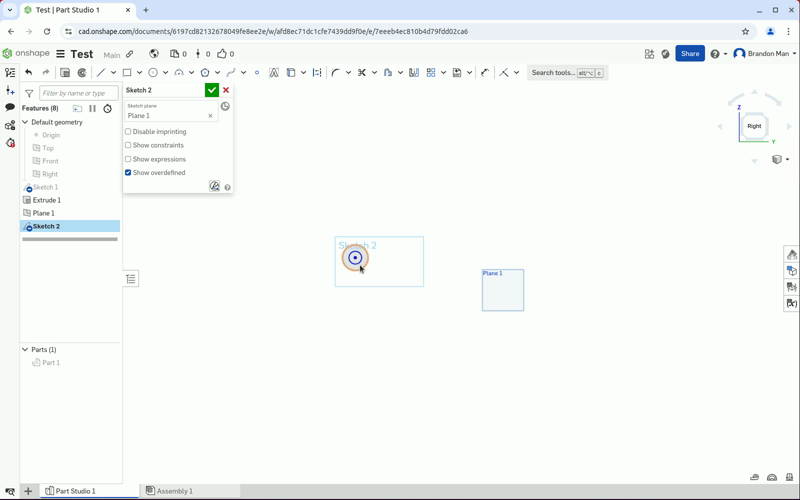
scroll(6)
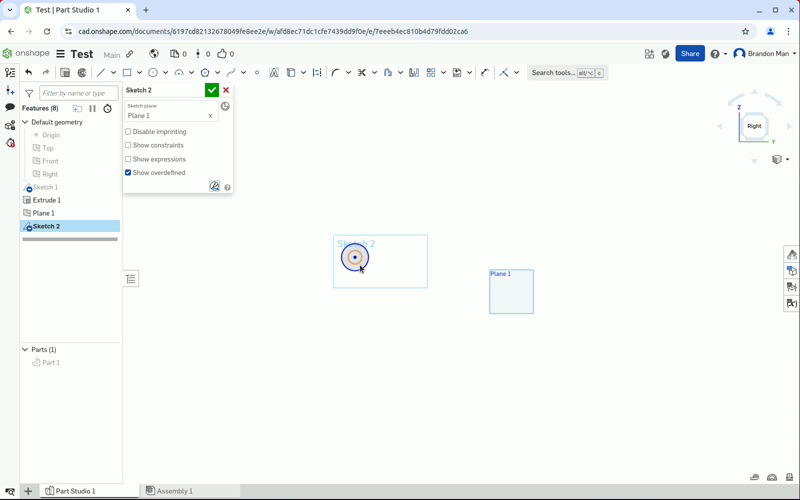
scroll(6)
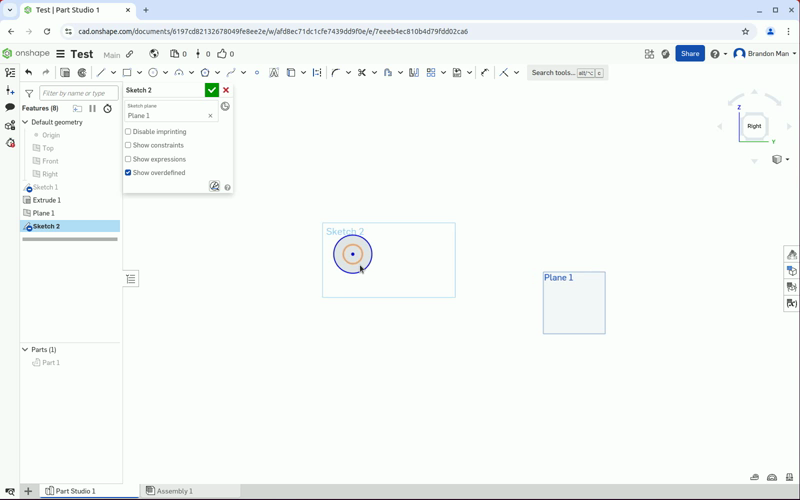
scroll(6)
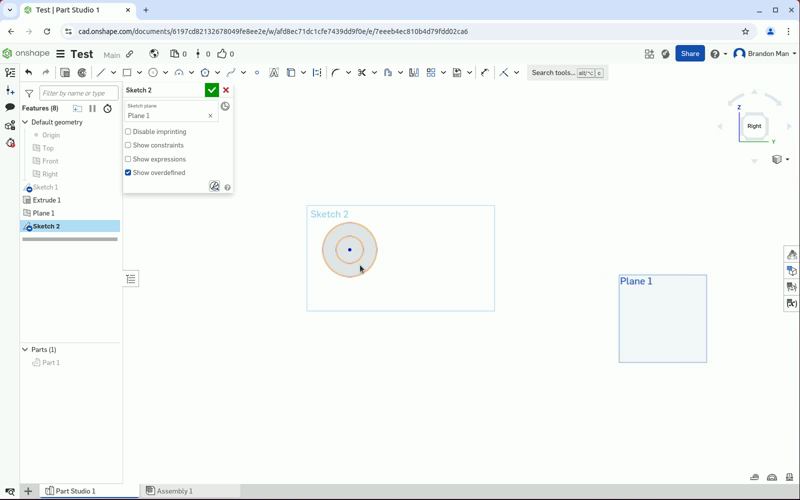
scroll(6)
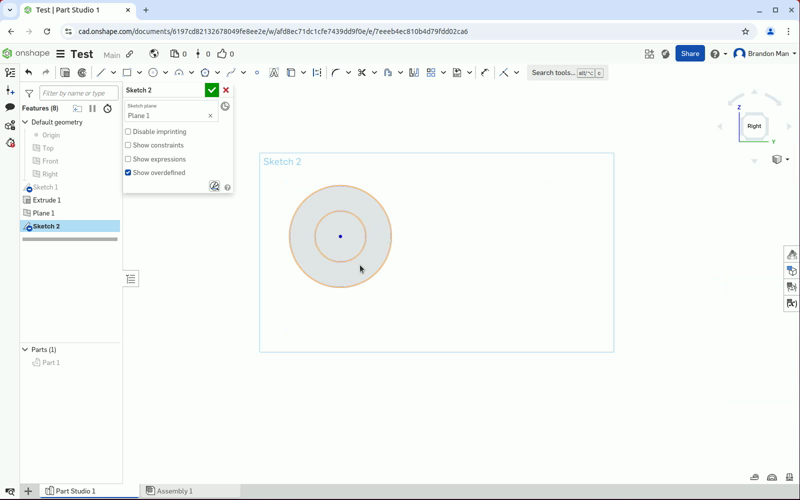
scroll(6)
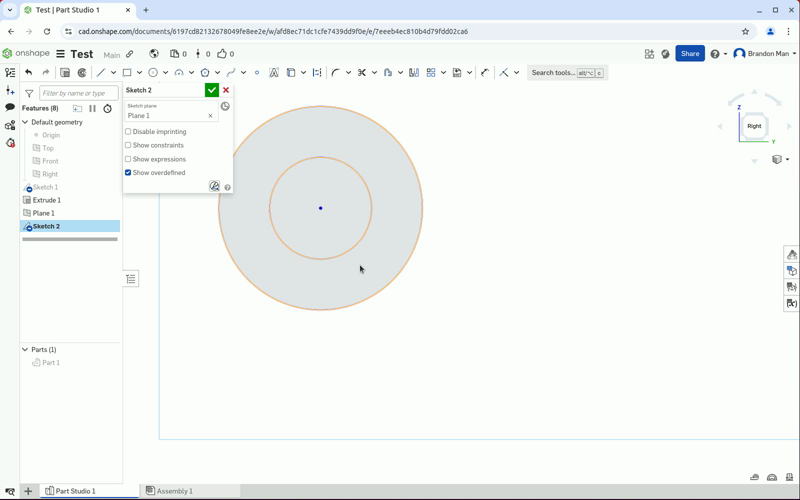
click(360, 264)
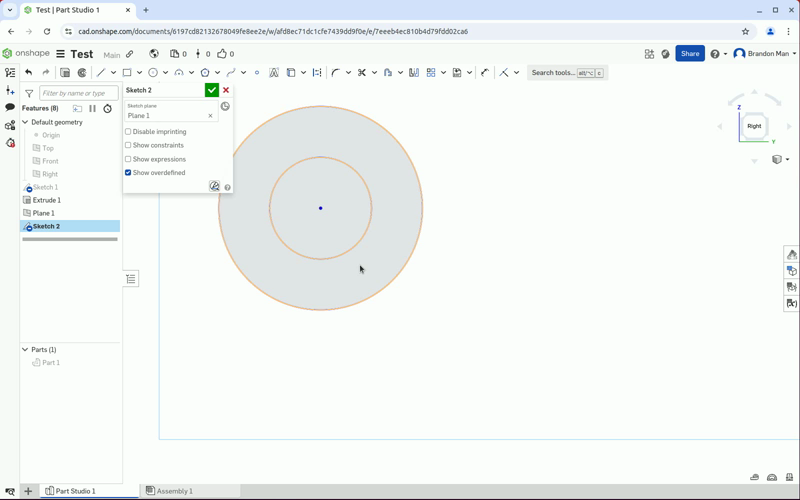
scroll(-6)
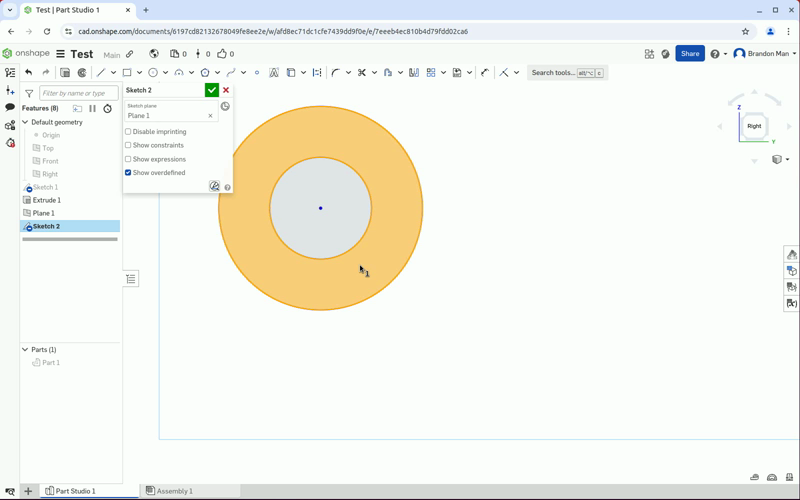
scroll(-6)
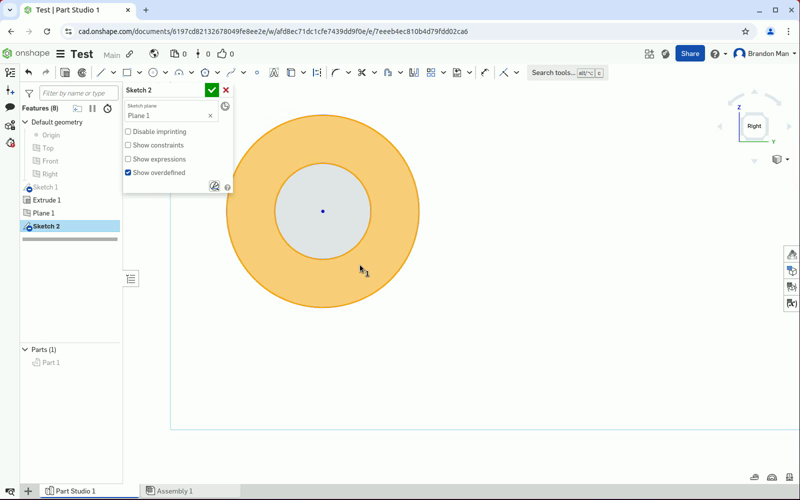
scroll(-6)
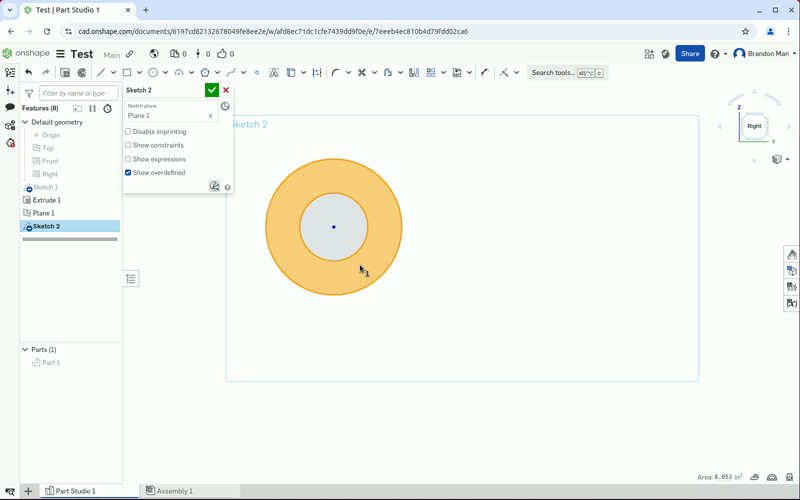
scroll(-6)
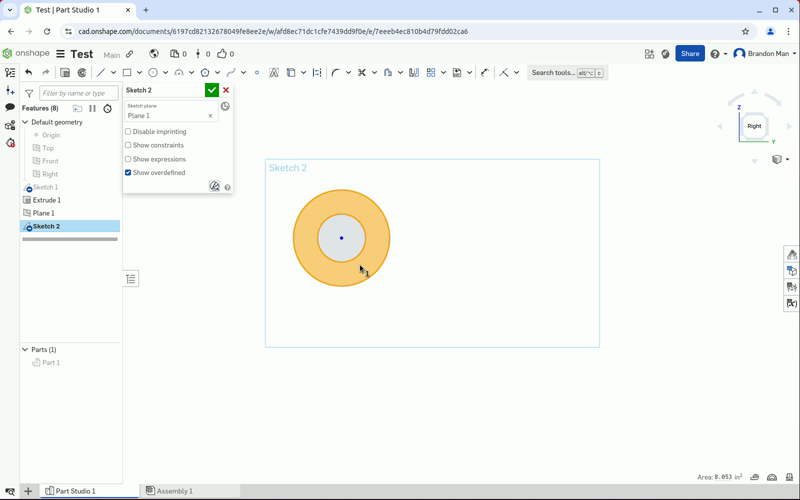
scroll(-6)
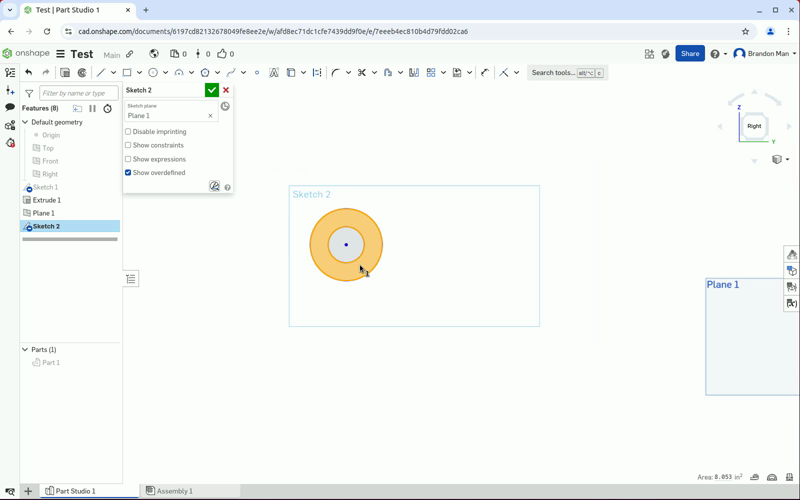
scroll(-6)
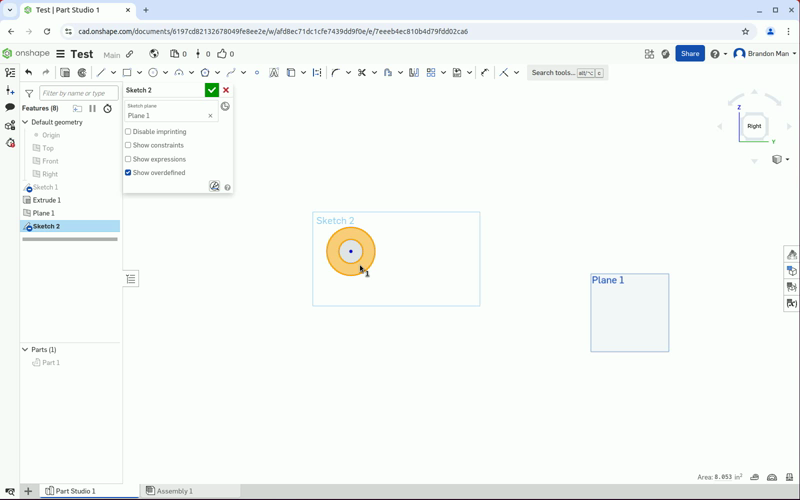
scroll(-6)
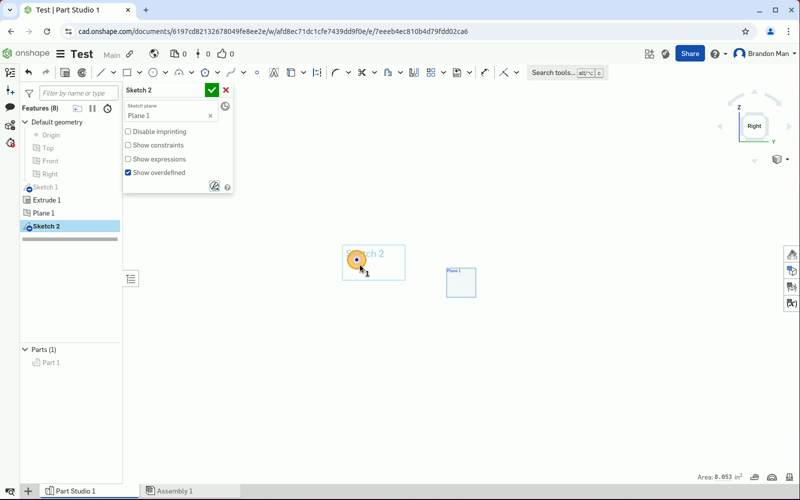
mouse_move(73, 352)
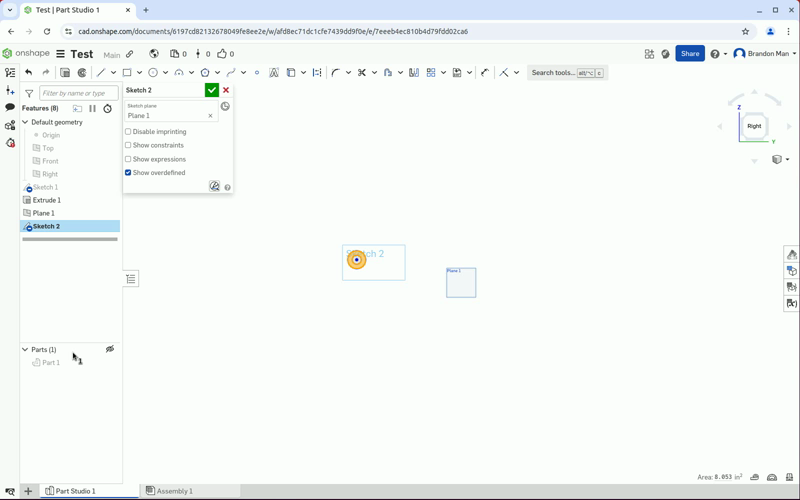
key(shift+y)
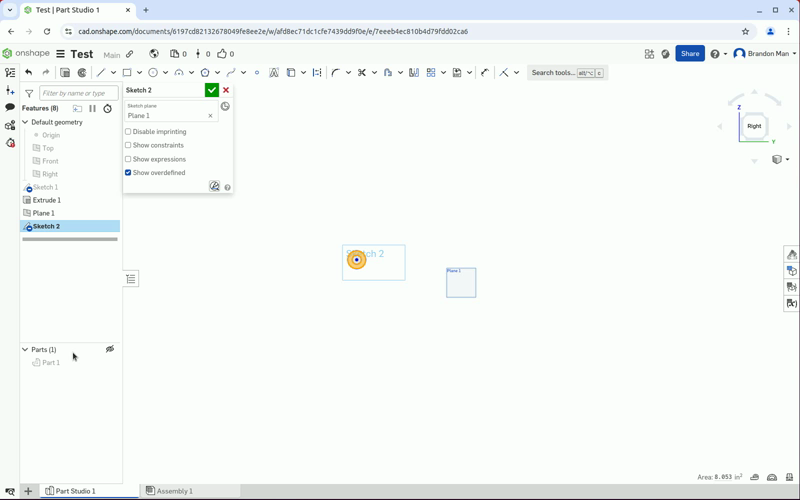
key(shift+e)
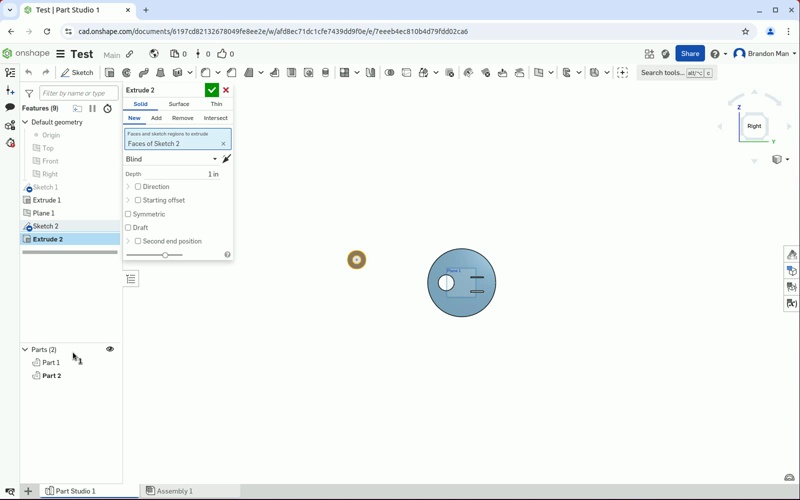
mouse_move(143, 106)
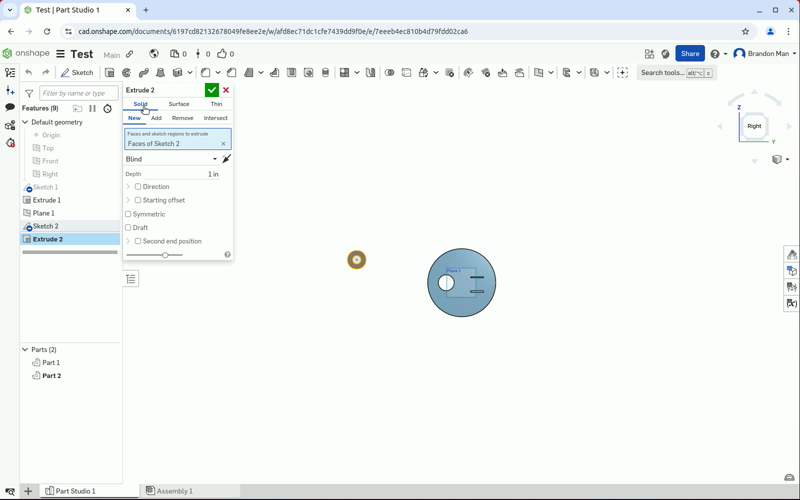
click(143, 106)
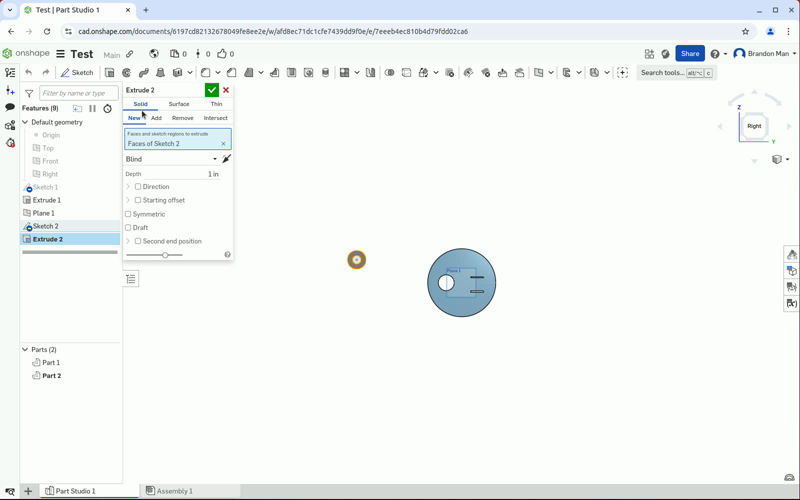
mouse_move(137, 120)
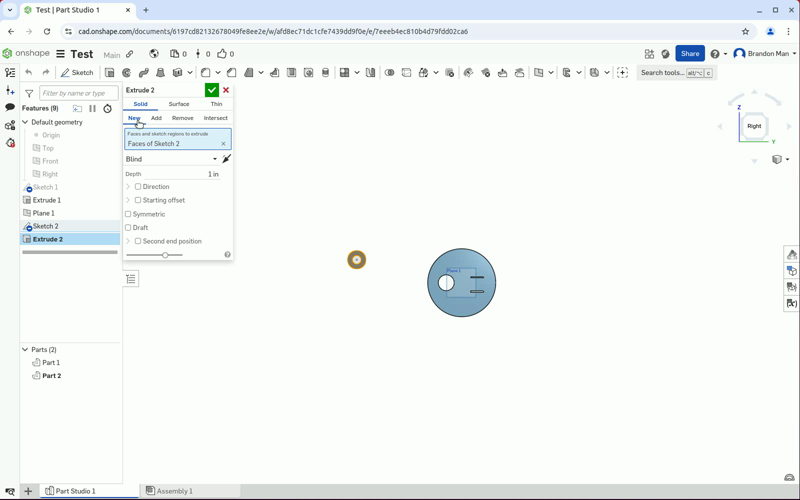
click(137, 120)
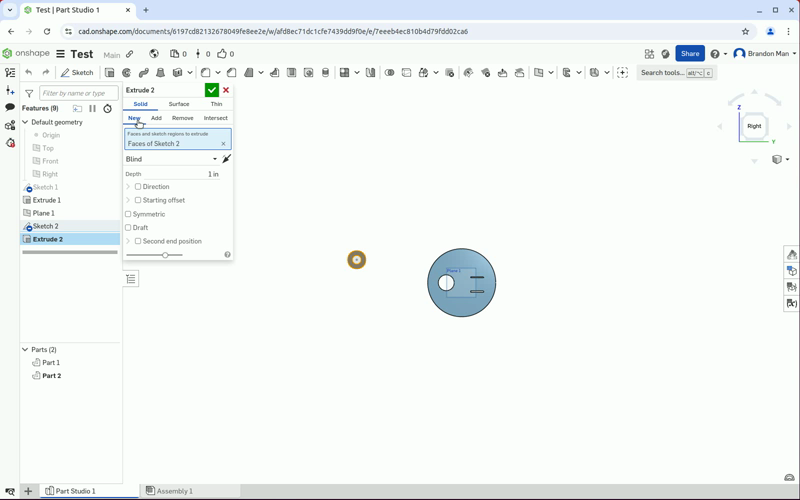
key(tab, 4)
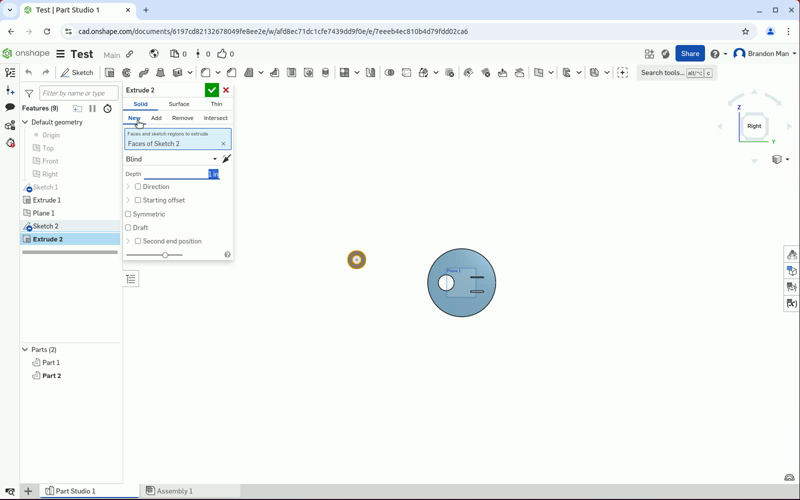
text(0.241)
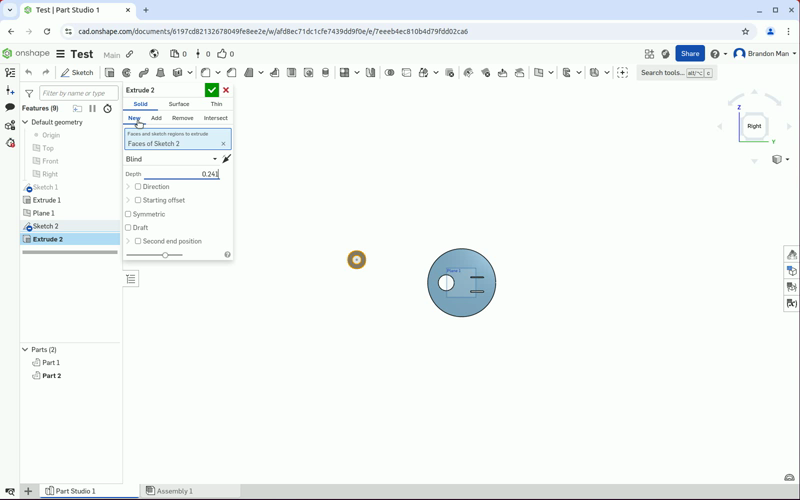
key(enter)
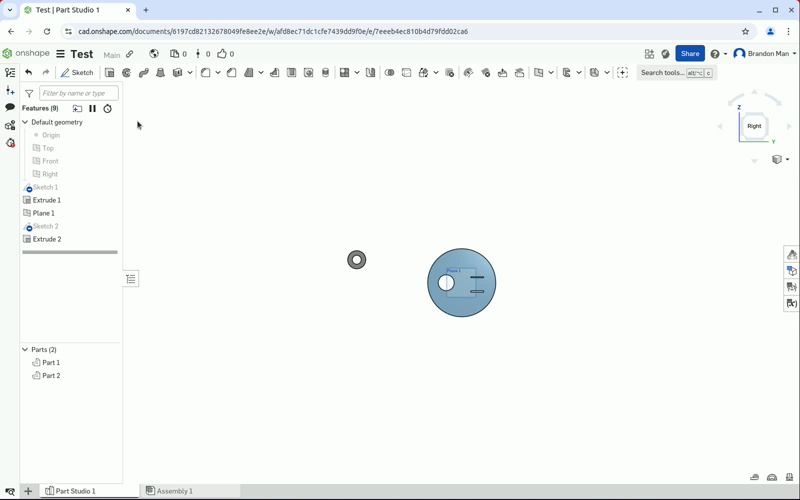
key(shift+h)
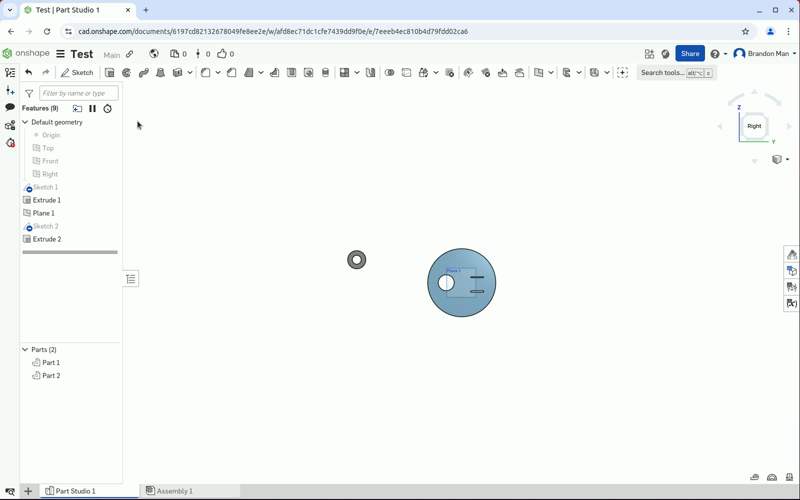
key(shift+h)
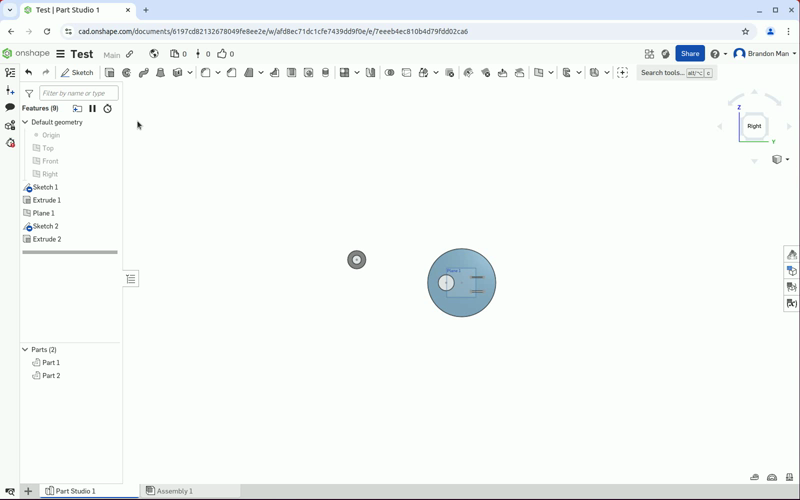
key(shift+7)
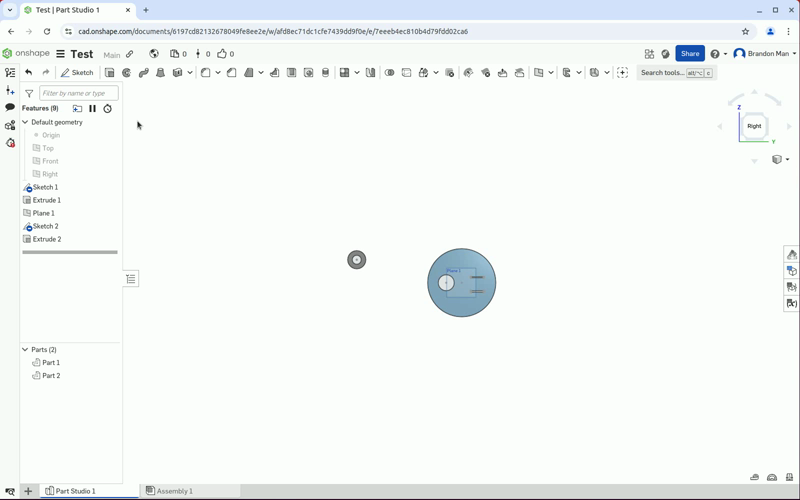
key(right, 2)
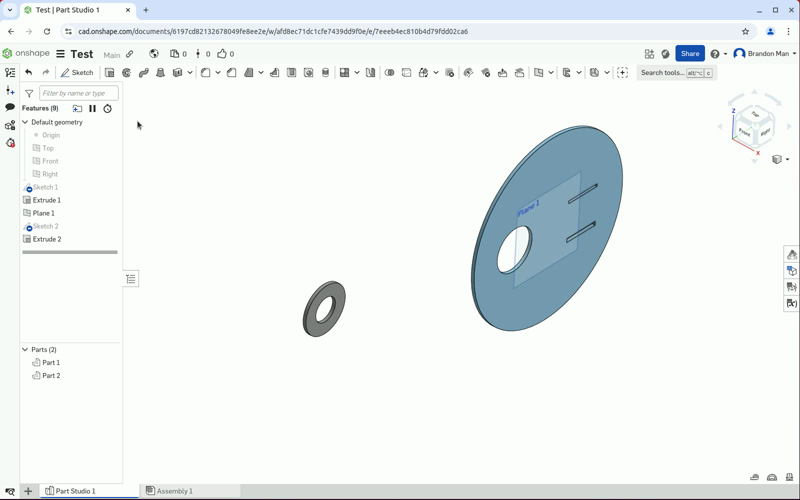
key(down, 2)
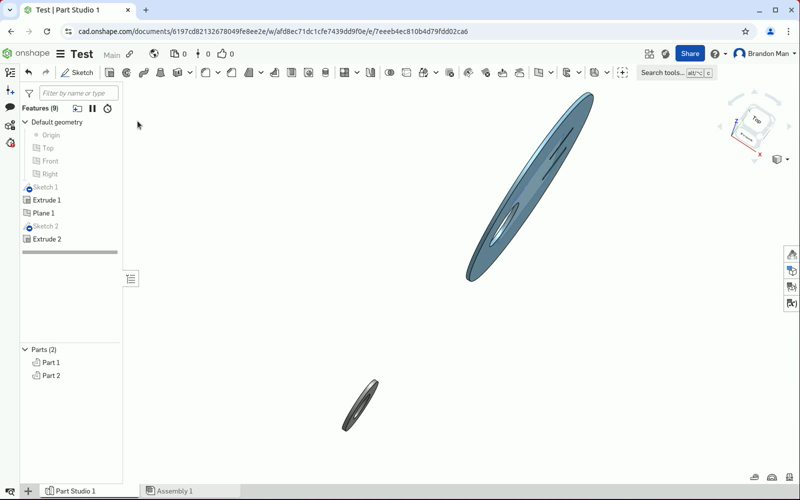
key(up, 2)
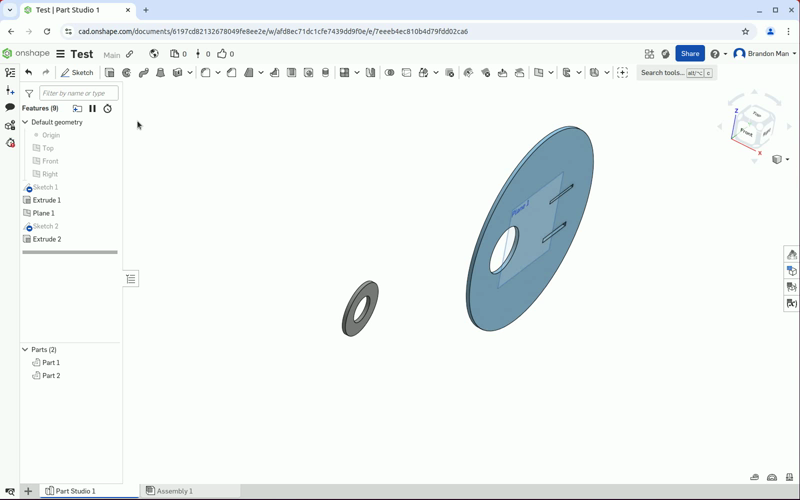
key(left, 2)
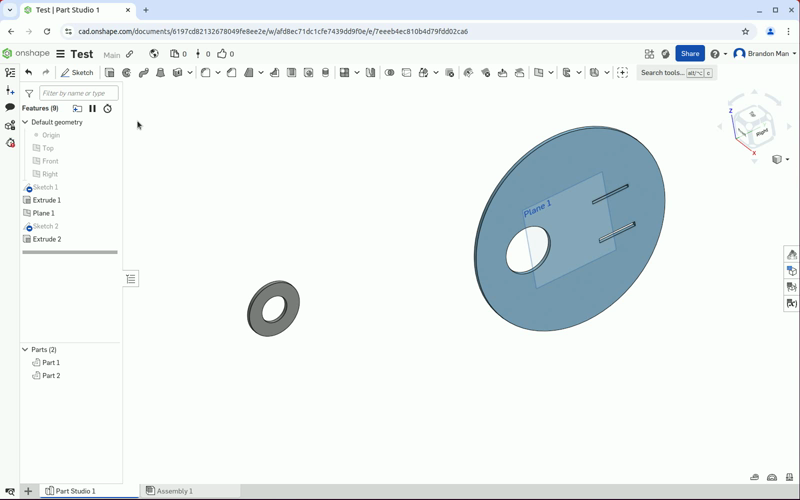
mouse_move(73, 189)
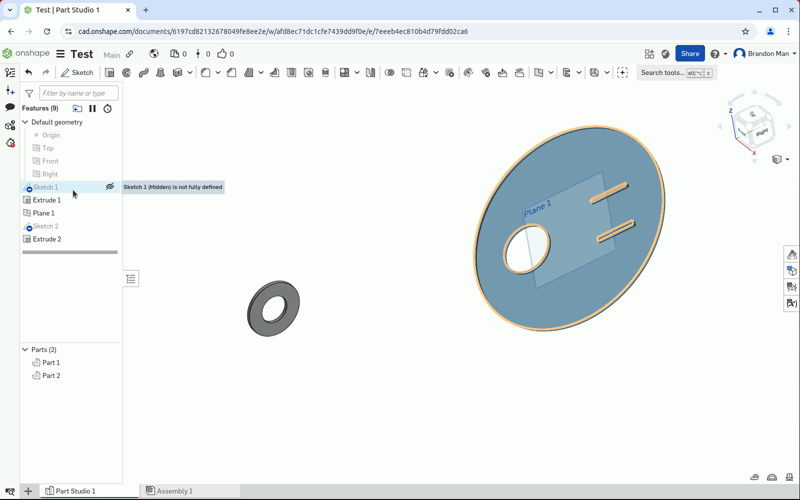
click(73, 189)